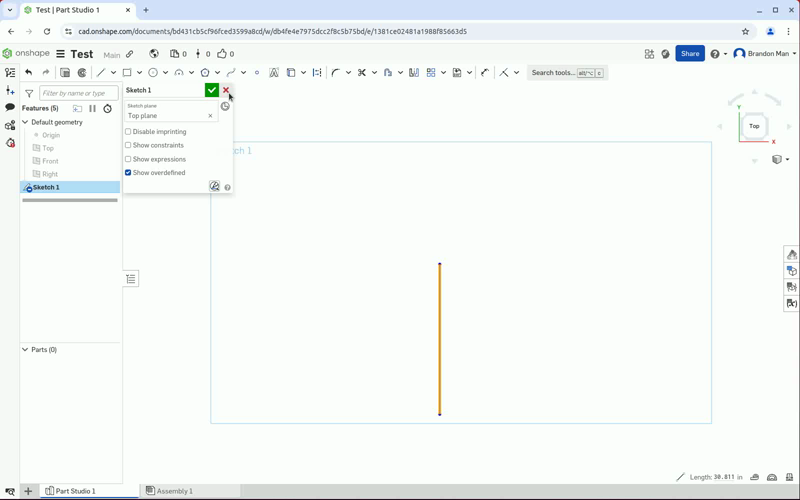
key(shift+h)
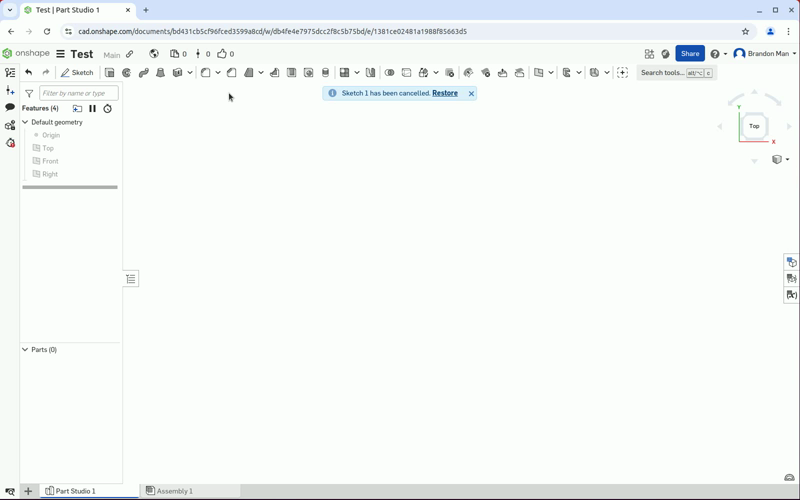
mouse_move(73, 352)
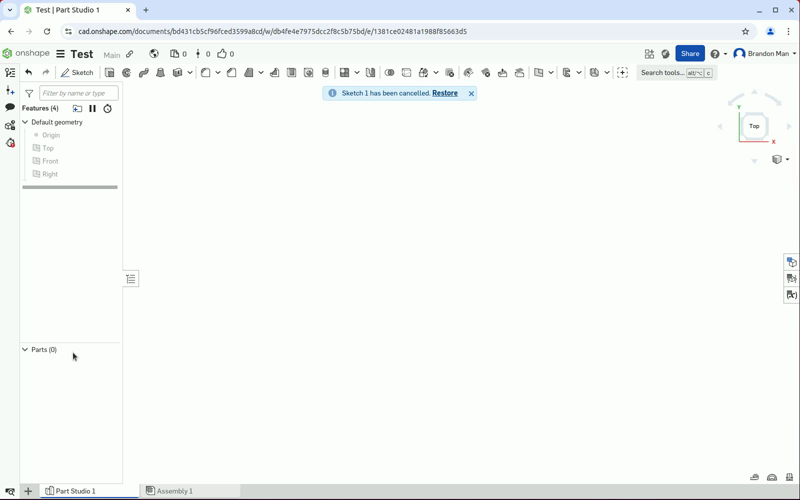
key(y)
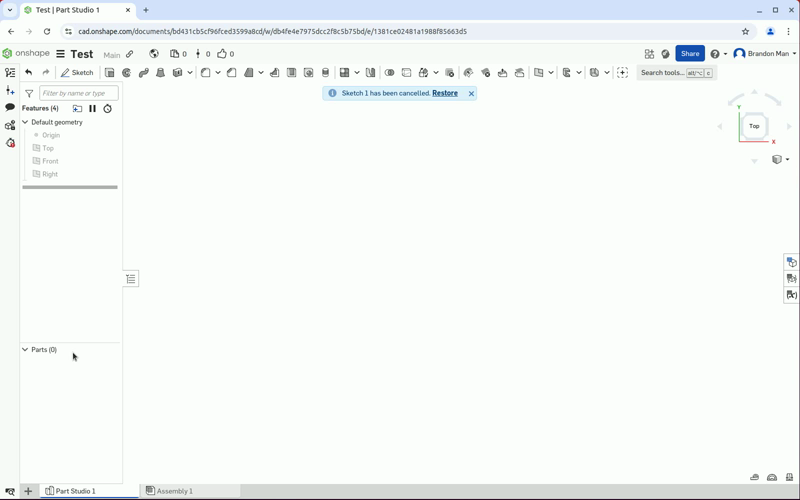
key(shift+p)
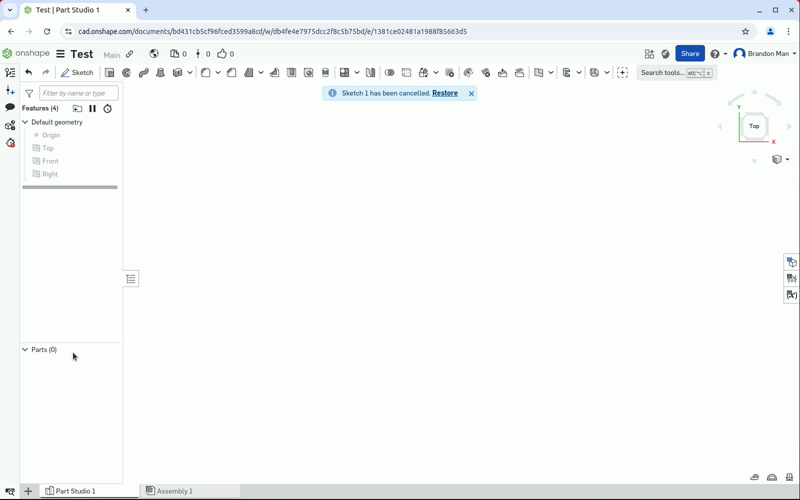
key(space)
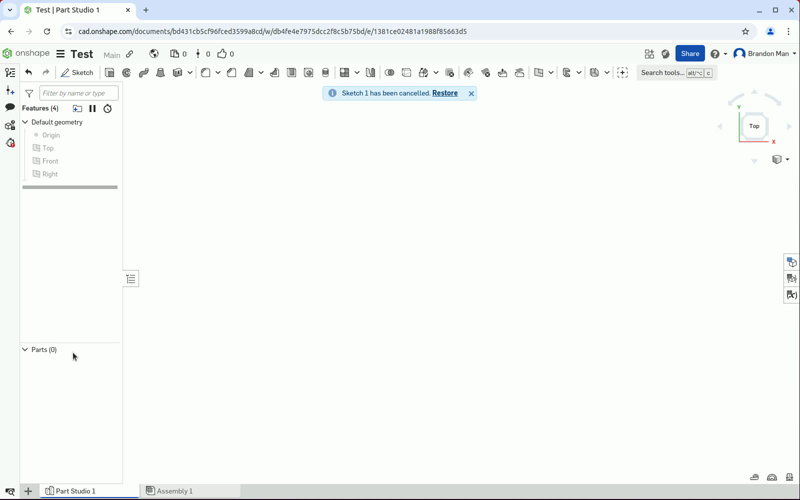
key_down(shift)
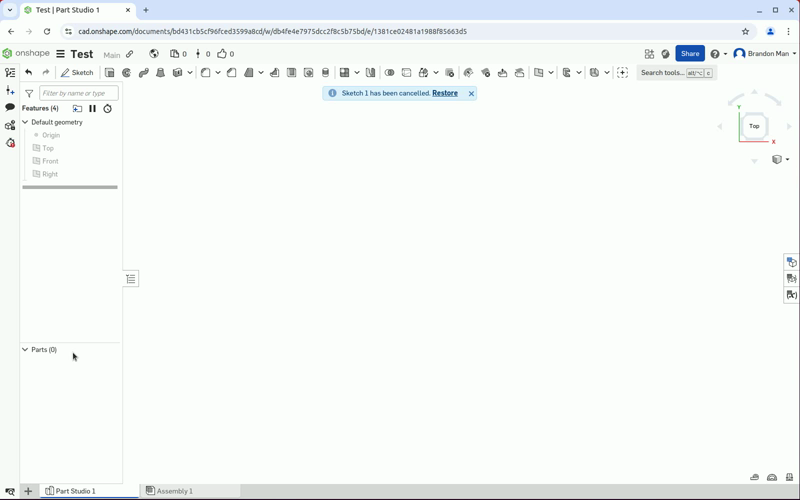
key(up)
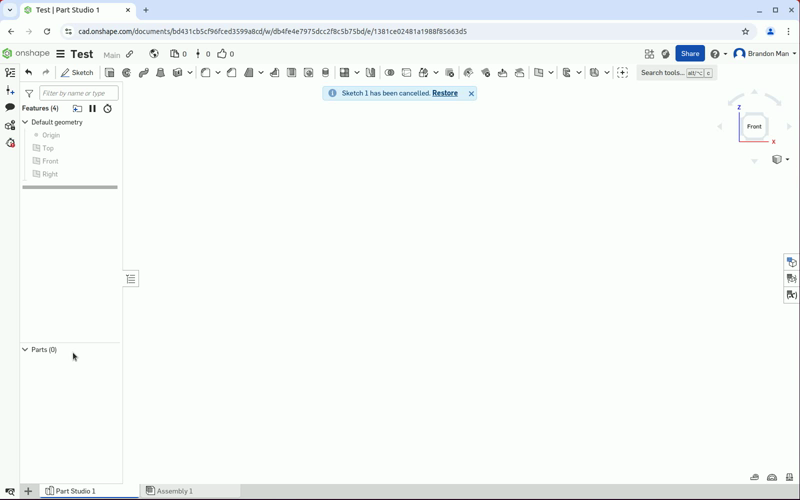
key_up(shift)
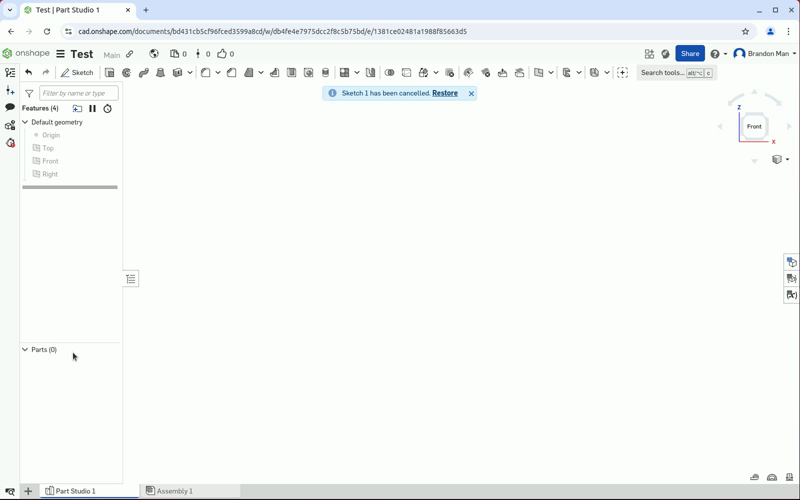
mouse_move(73, 352)
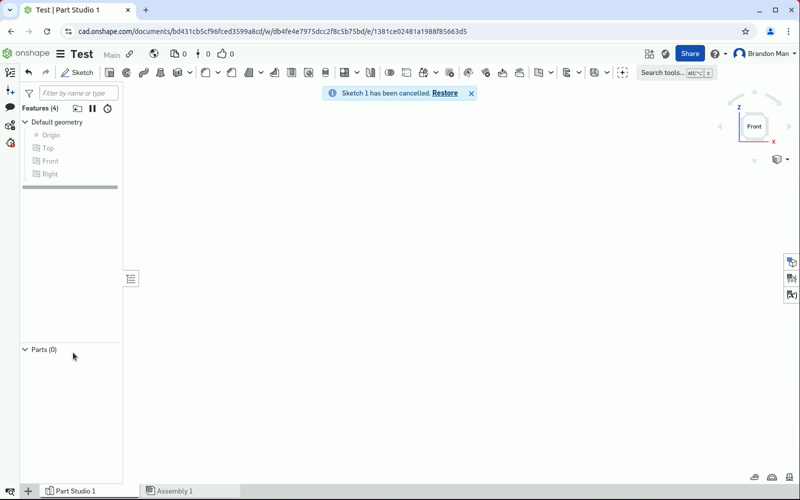
key(shift+y)
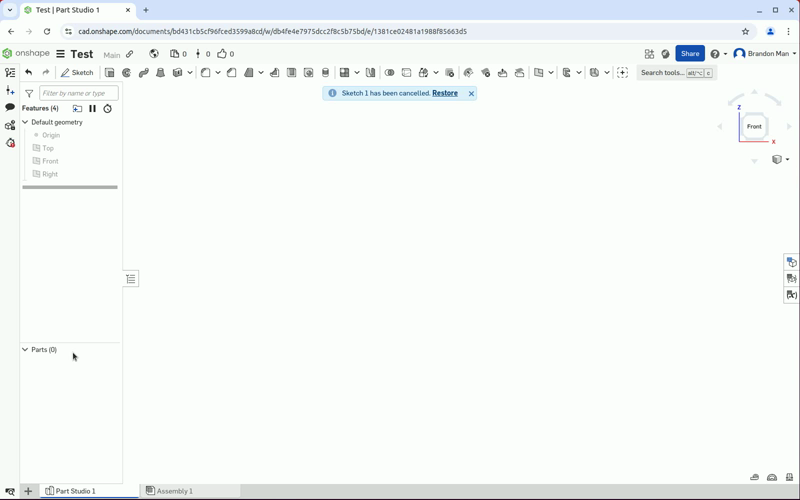
key(shift+s)
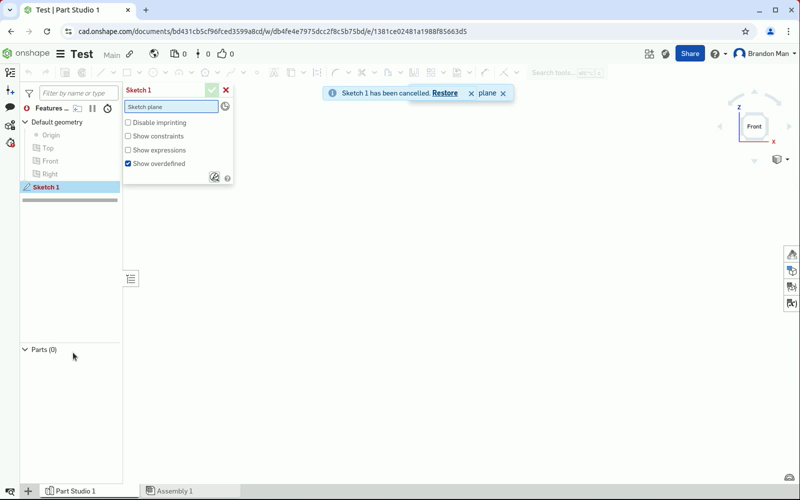
mouse_move(73, 163)
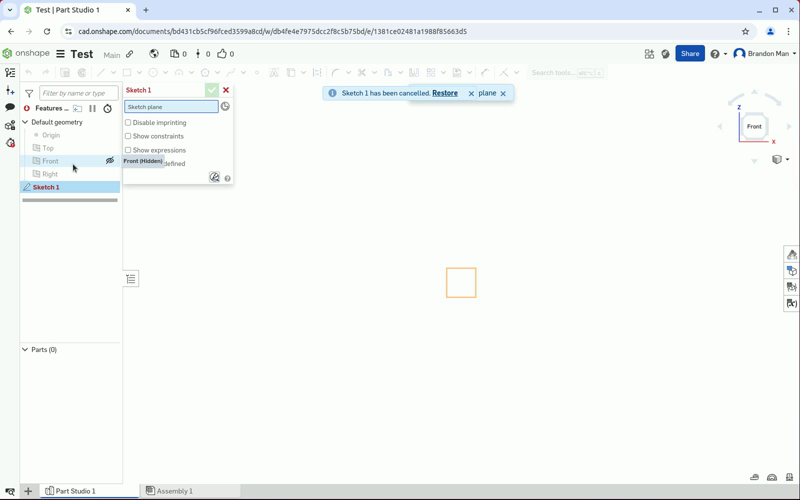
click(73, 163)
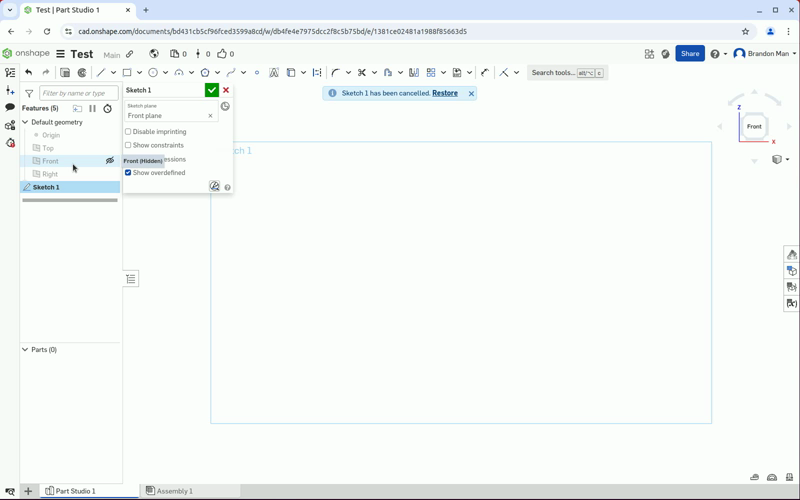
mouse_move(73, 352)
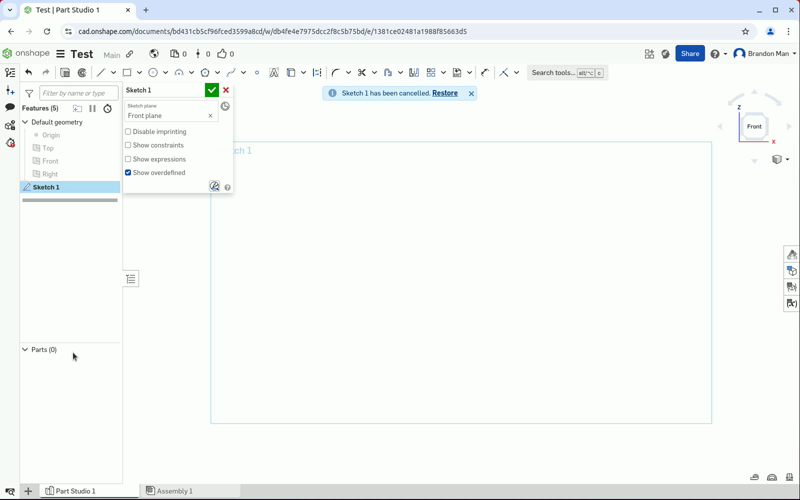
key(y)
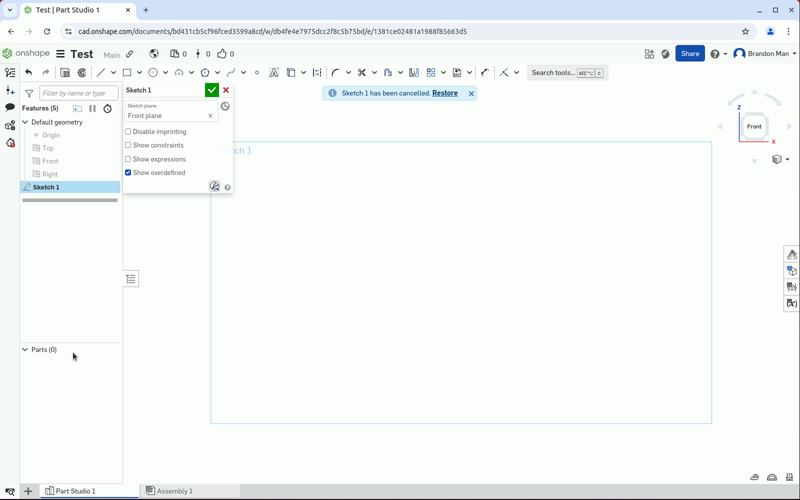
key(l)
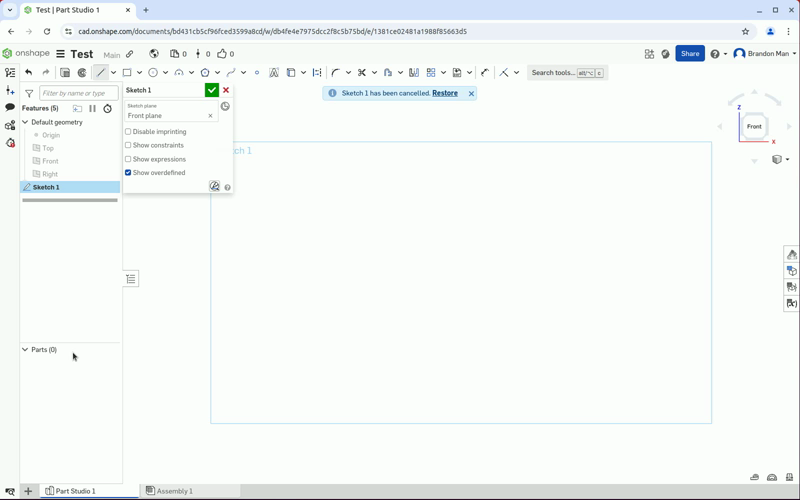
key_down(shift)
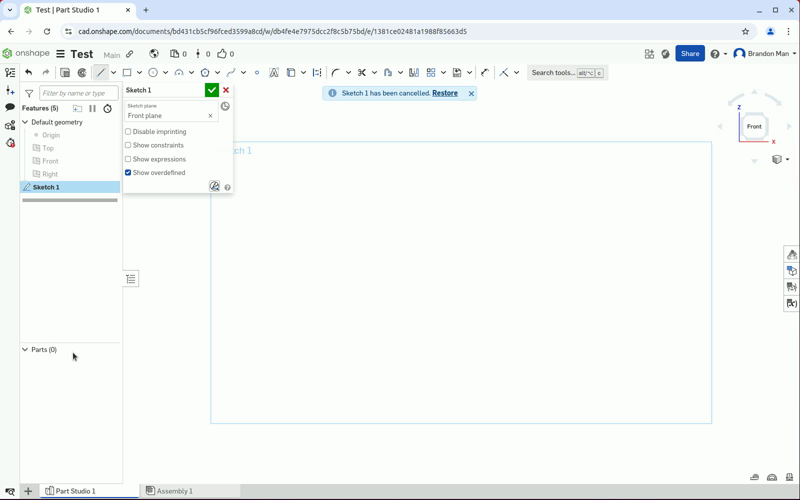
mouse_move(375, 287)
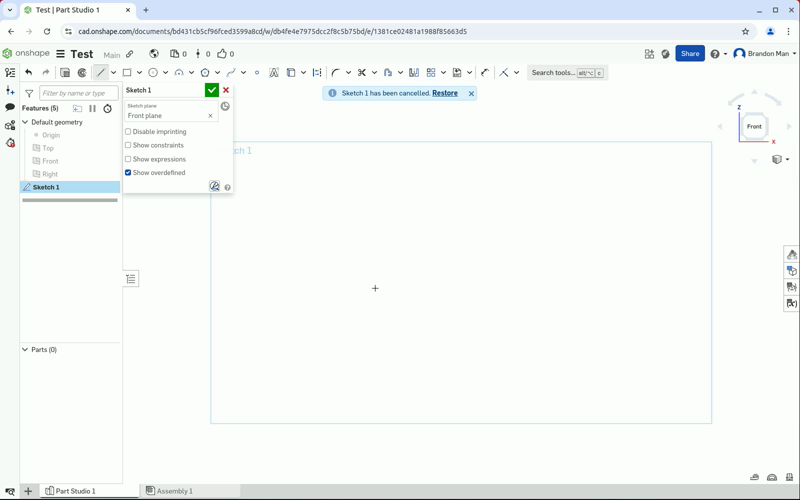
click(375, 287)
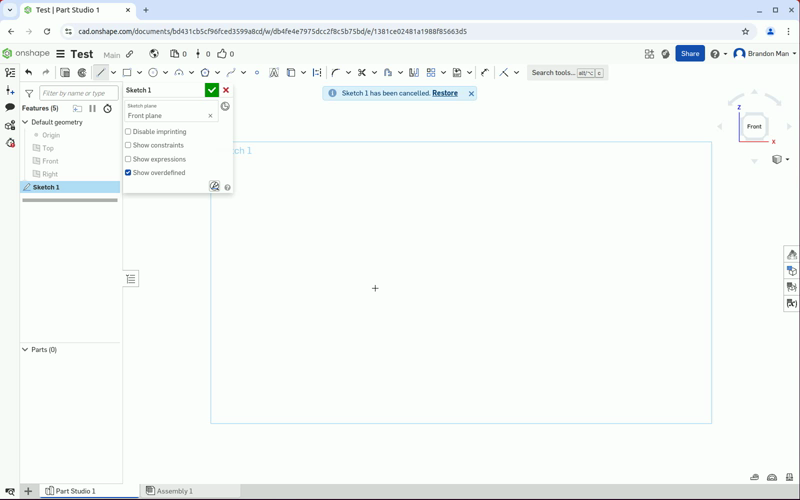
key_up(shift)
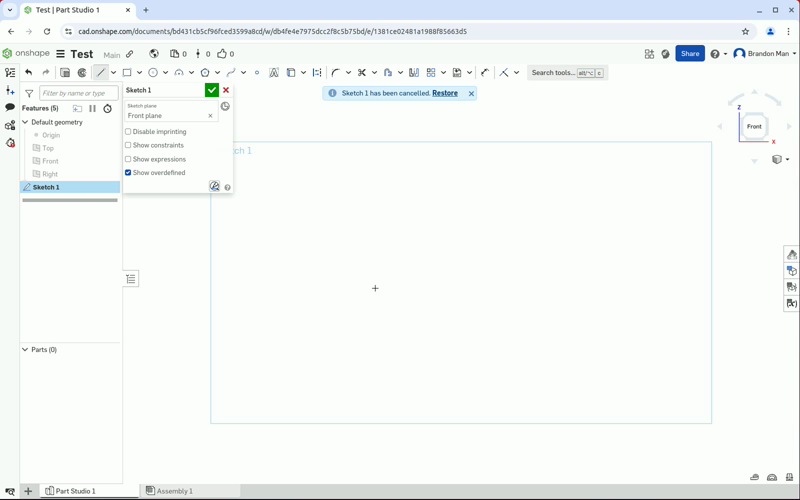
key_down(shift)
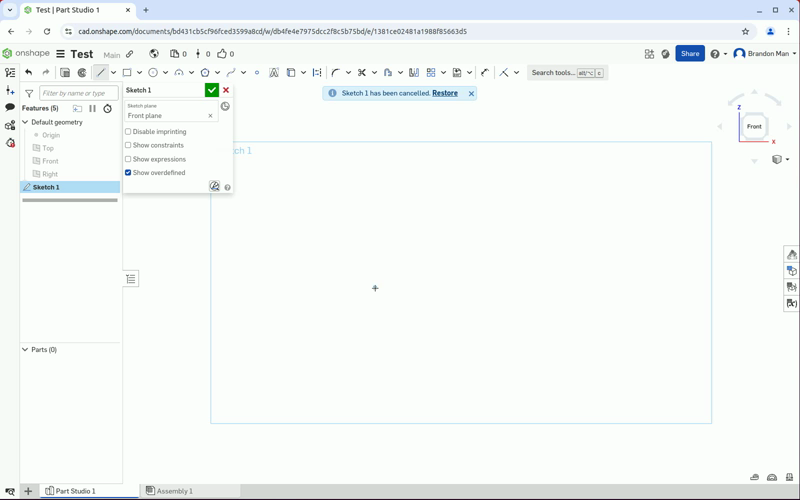
mouse_move(465, 287)
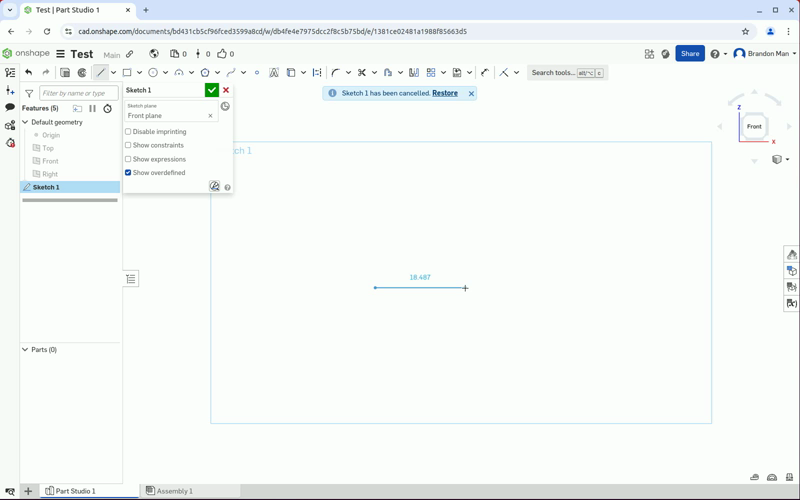
click(465, 287)
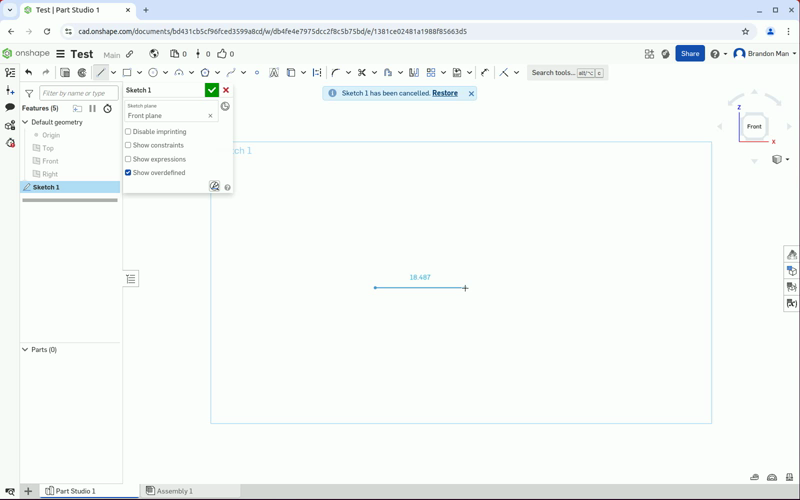
key_up(shift)
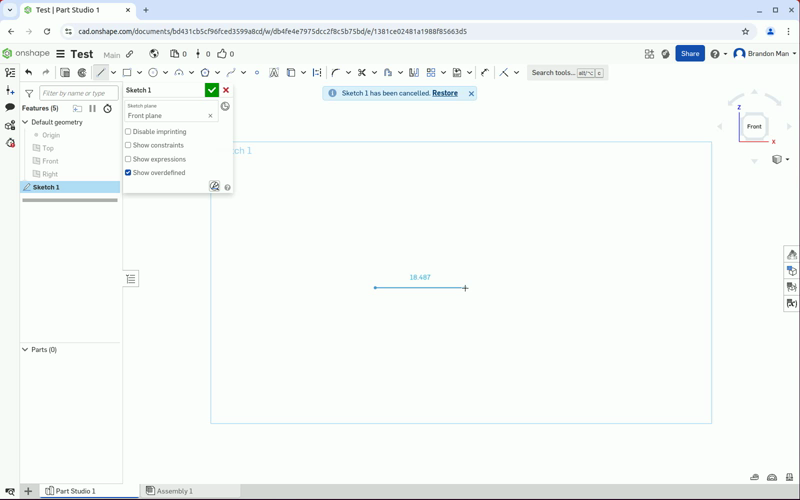
key_down(shift)
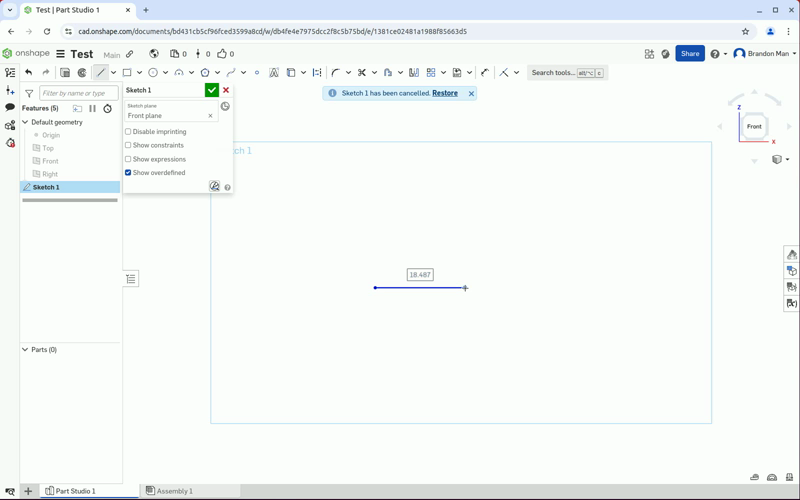
mouse_move(465, 183)
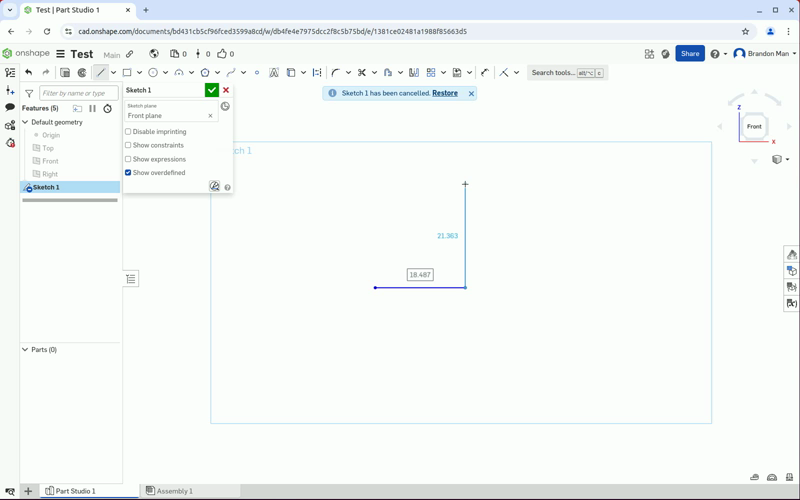
click(465, 183)
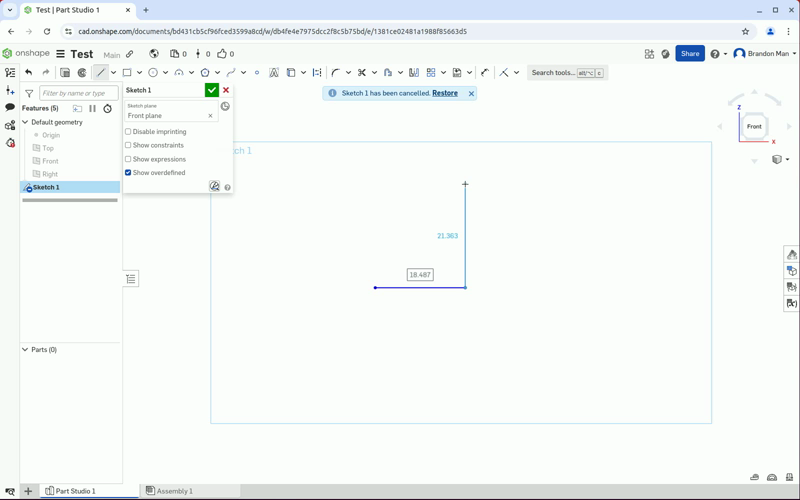
key_up(shift)
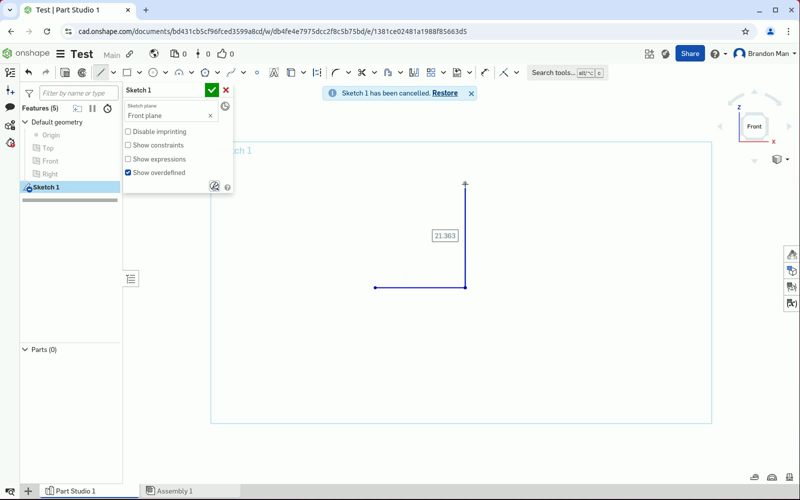
key(esc)
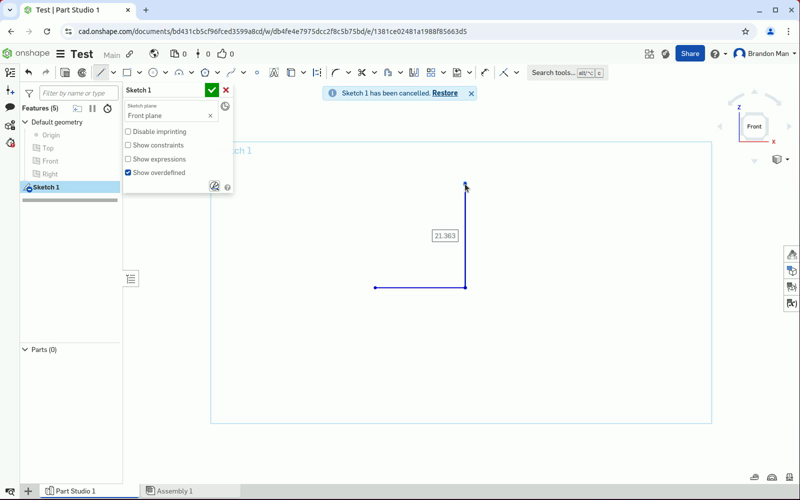
key(a)
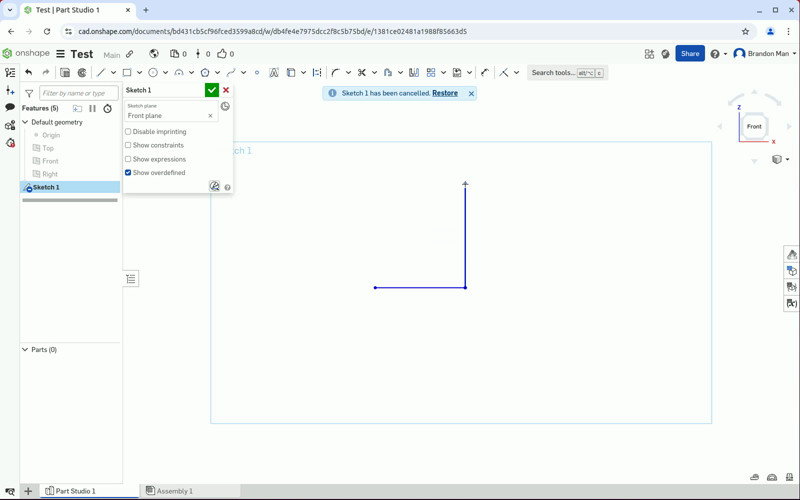
mouse_move(465, 183)
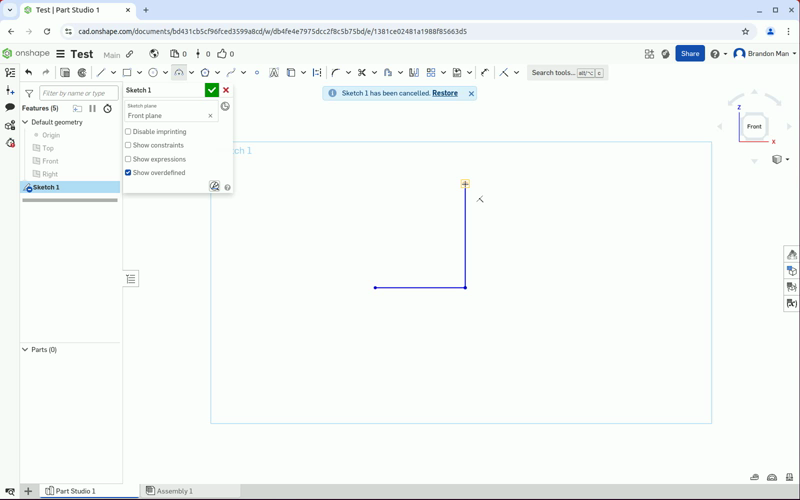
click(465, 183)
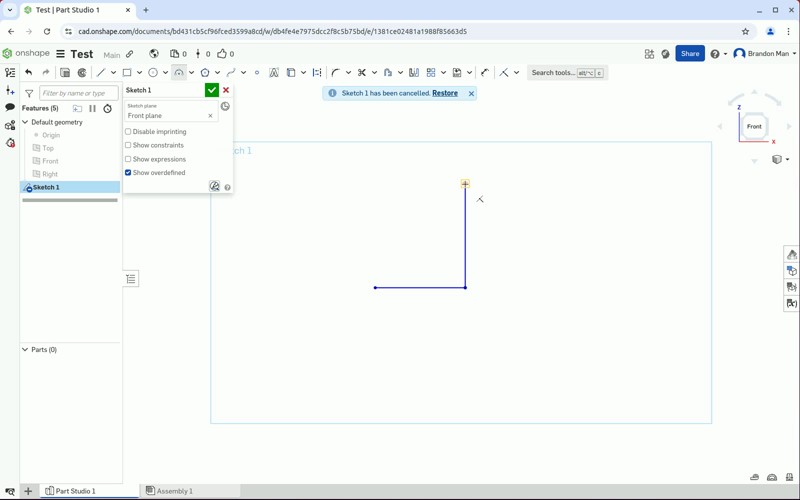
key_down(shift)
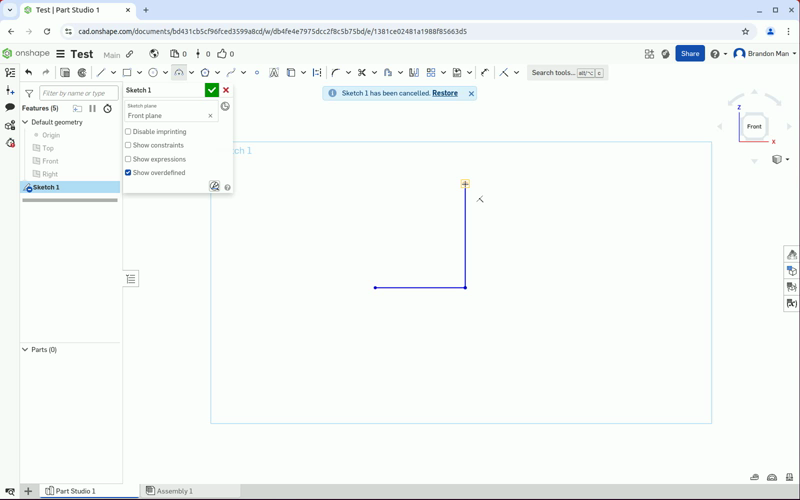
mouse_move(451, 170)
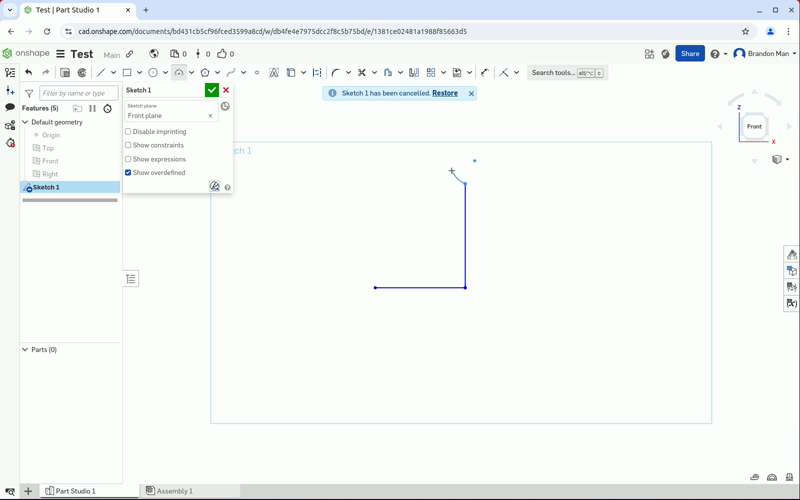
click(451, 170)
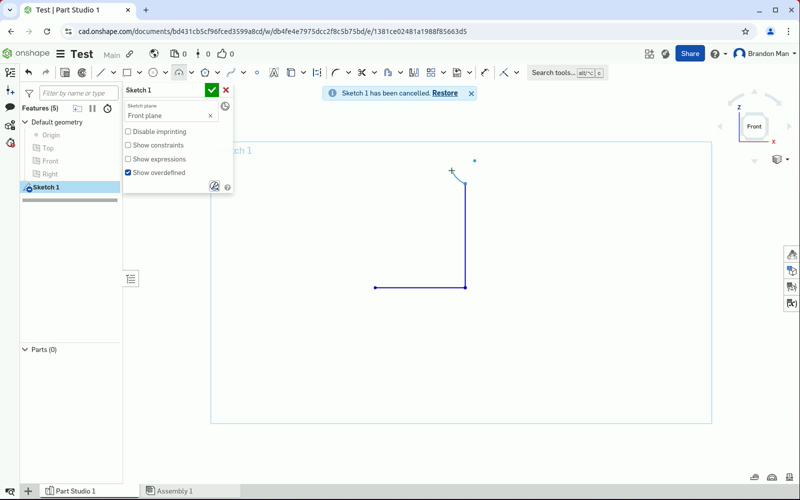
mouse_move(461, 174)
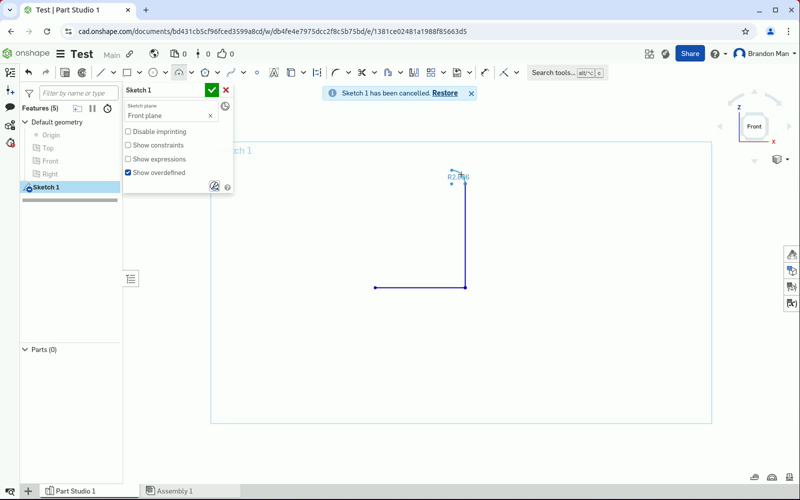
click(461, 174)
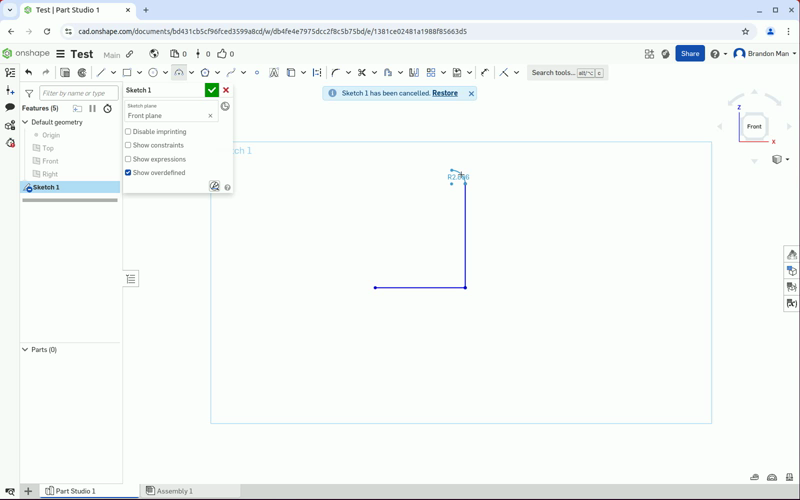
key_up(shift)
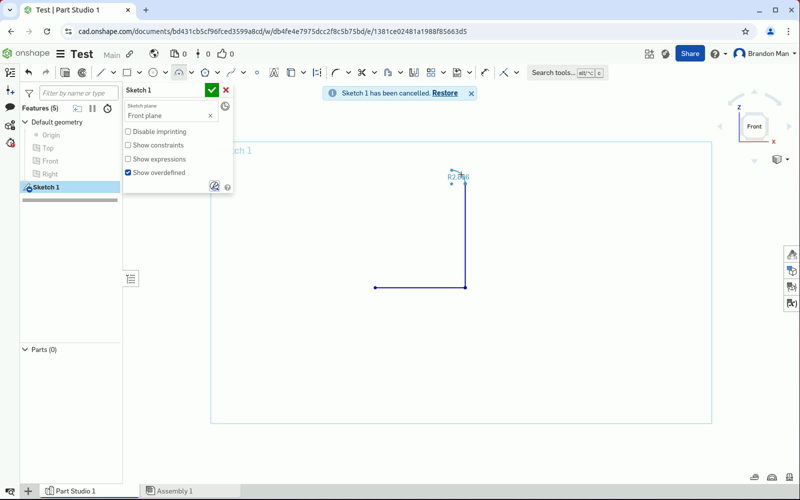
key(esc)
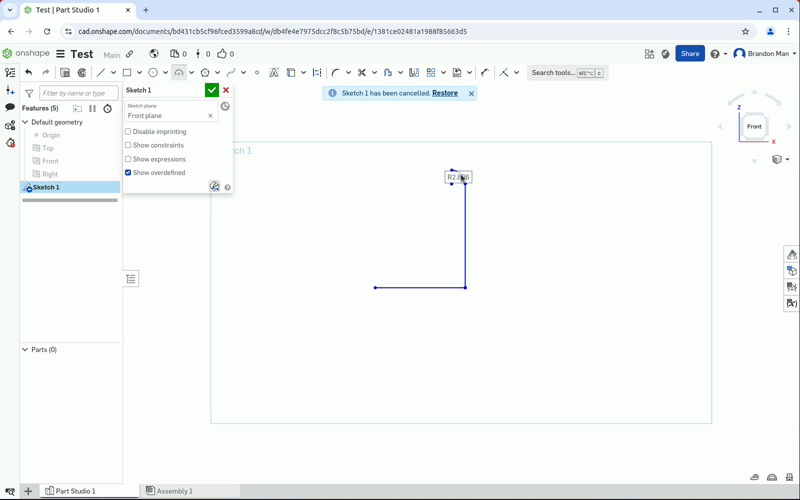
key(l)
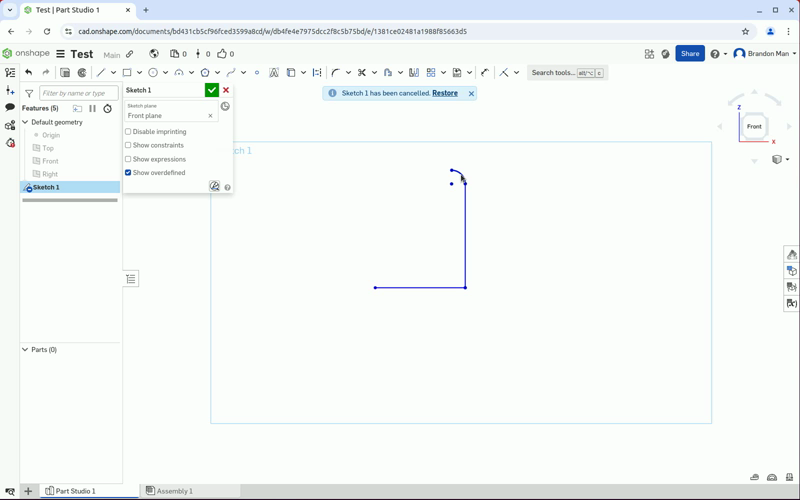
mouse_move(451, 170)
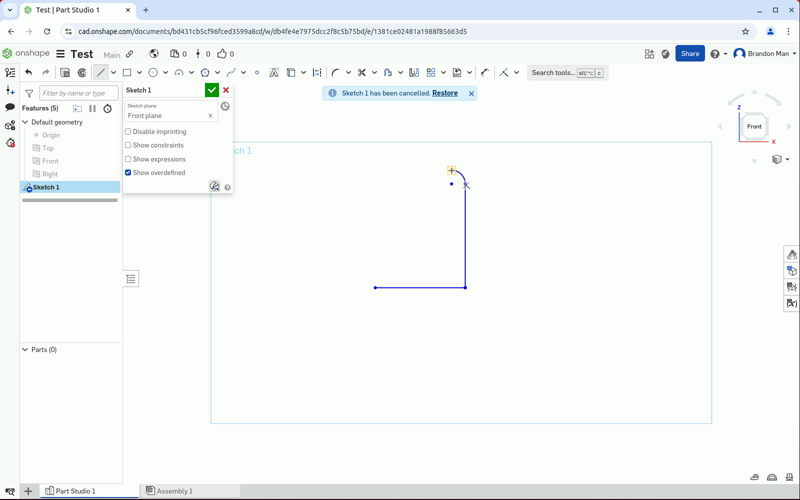
click(451, 170)
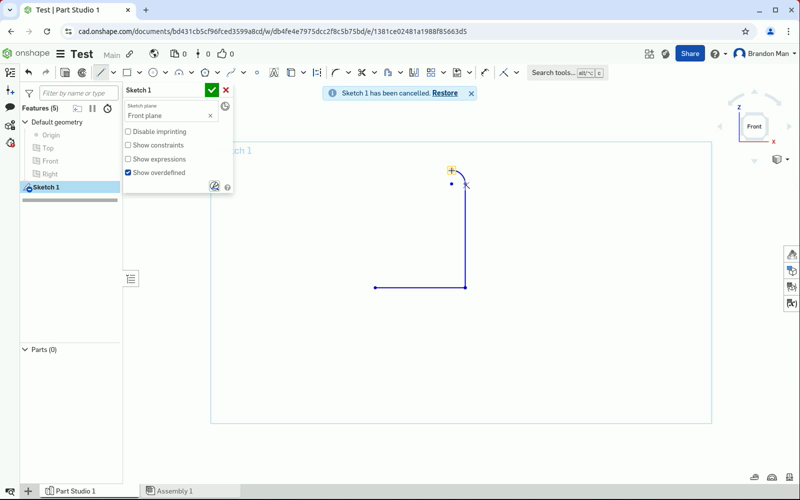
key_down(shift)
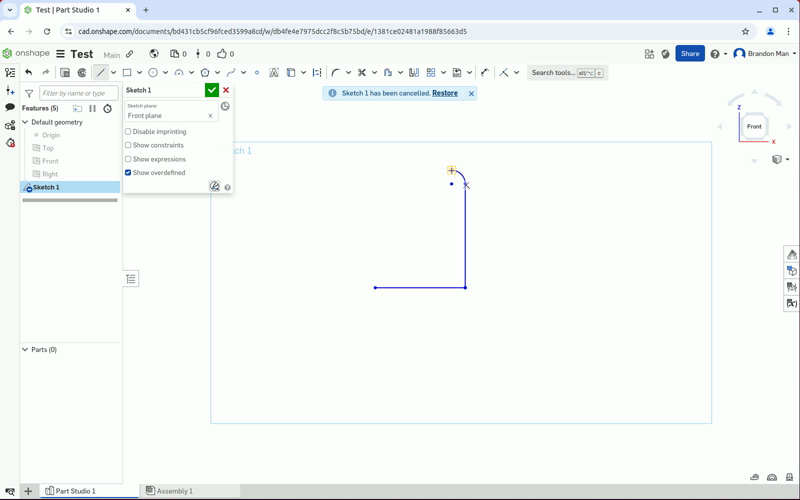
mouse_move(388, 170)
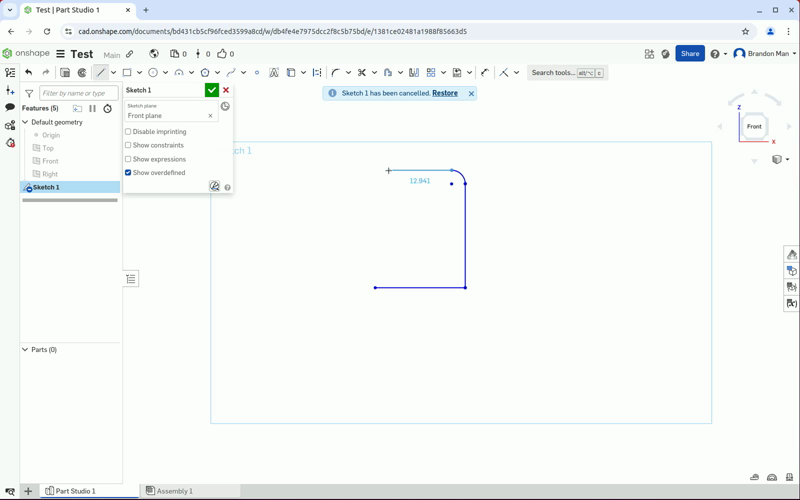
click(388, 170)
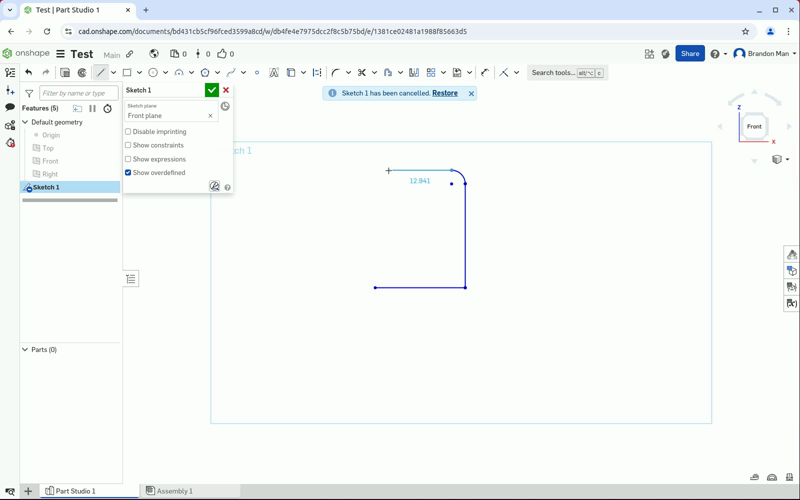
key_up(shift)
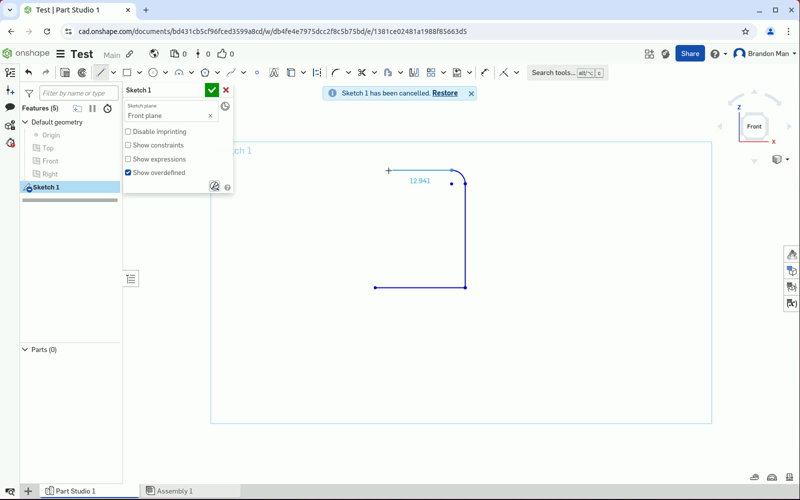
key(esc)
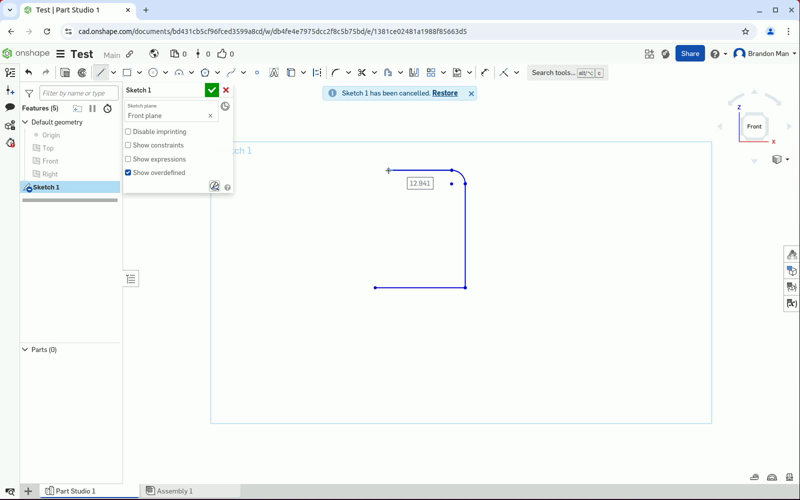
key(a)
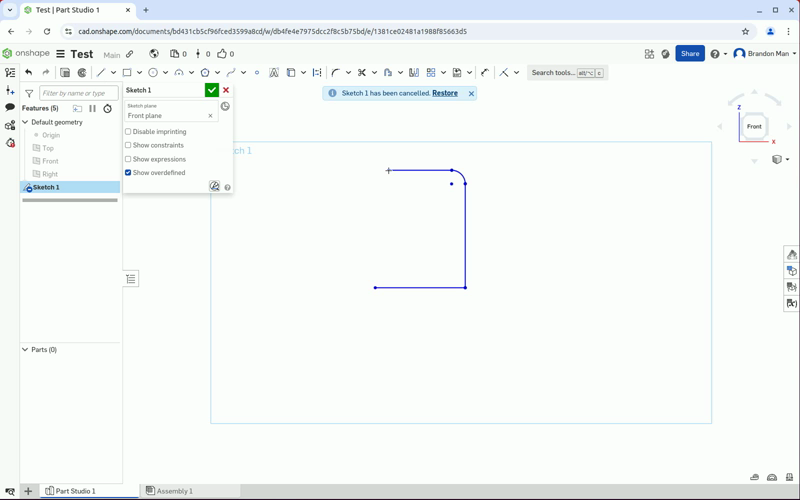
mouse_move(388, 170)
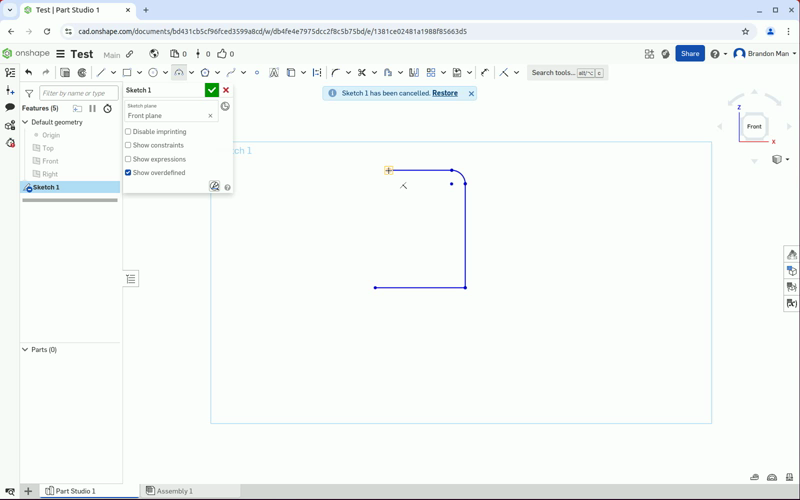
click(388, 170)
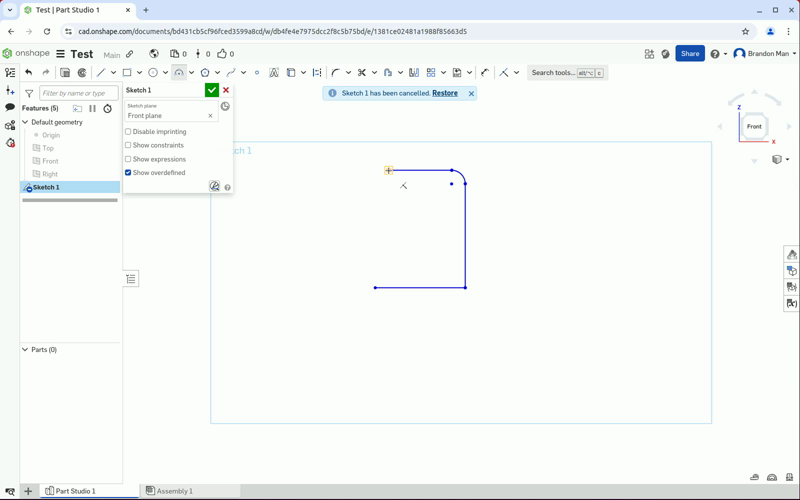
key_down(shift)
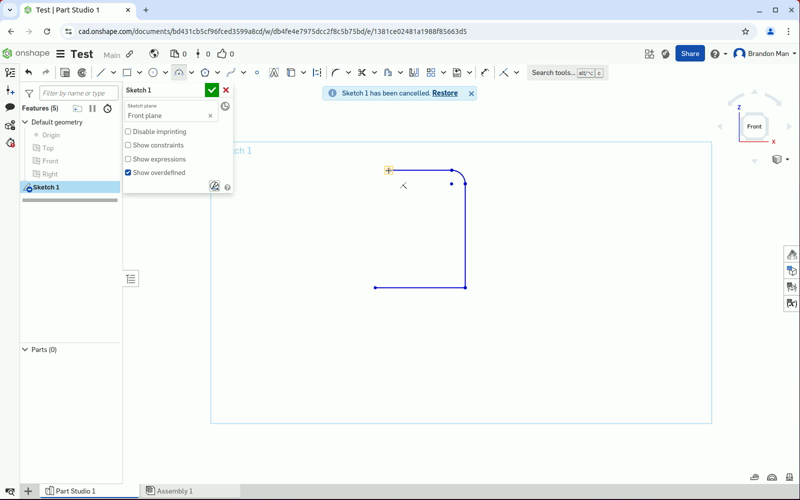
mouse_move(375, 183)
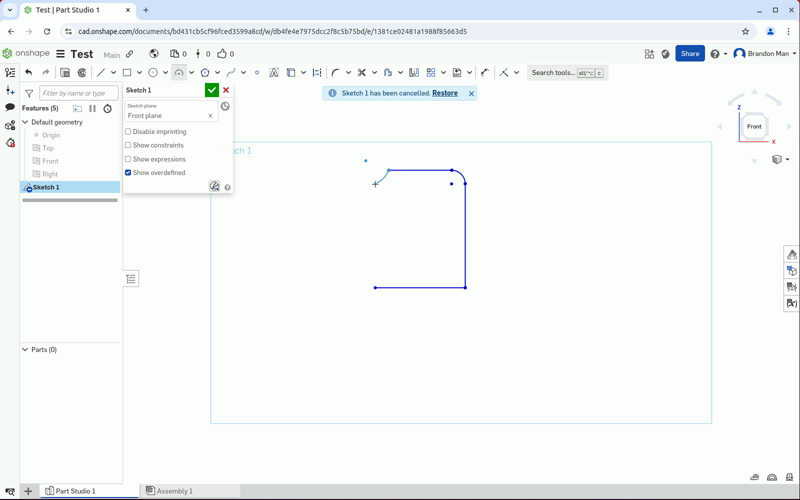
click(375, 183)
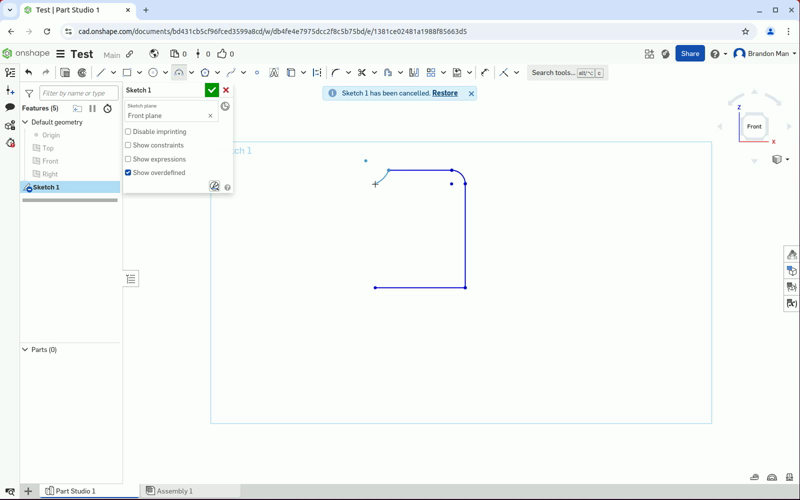
mouse_move(379, 174)
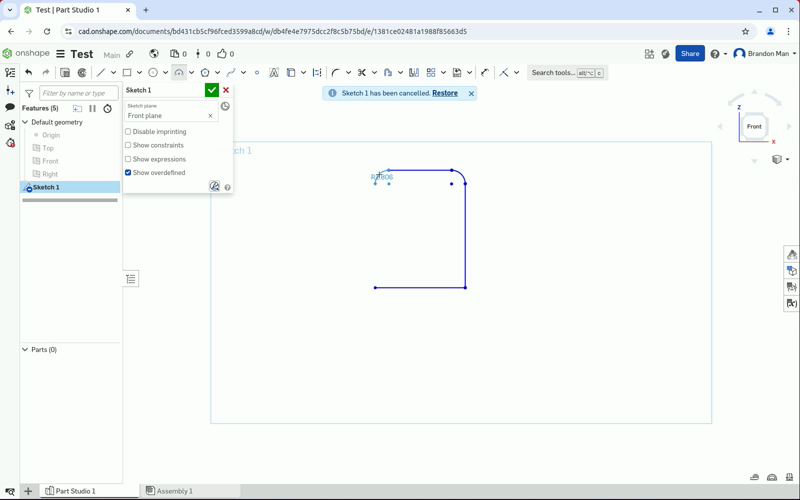
click(379, 174)
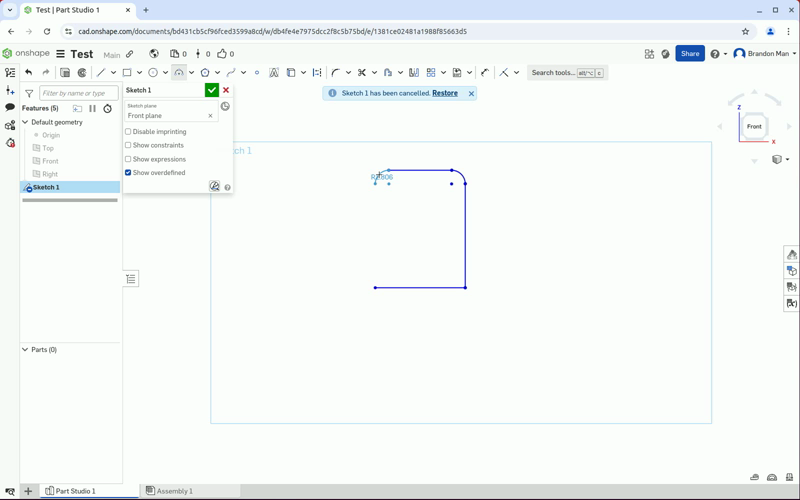
key_up(shift)
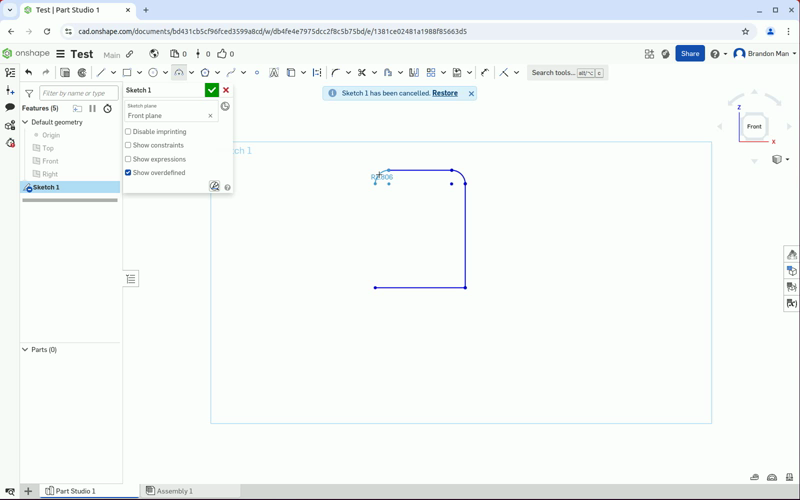
key(esc)
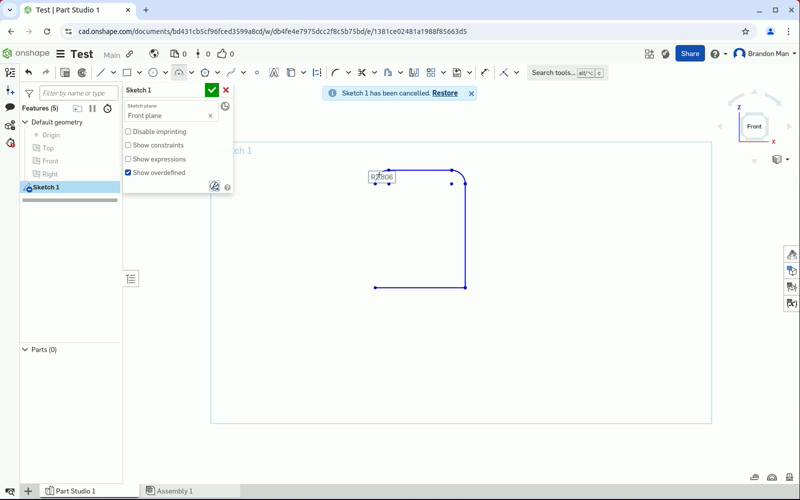
key(l)
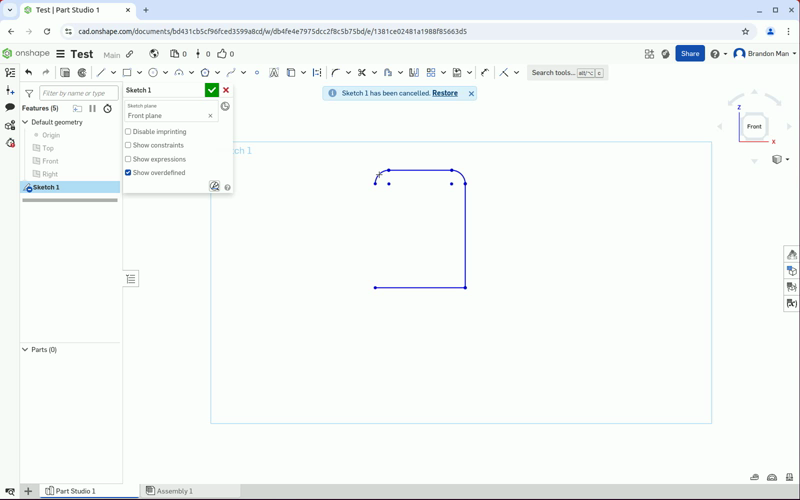
mouse_move(375, 183)
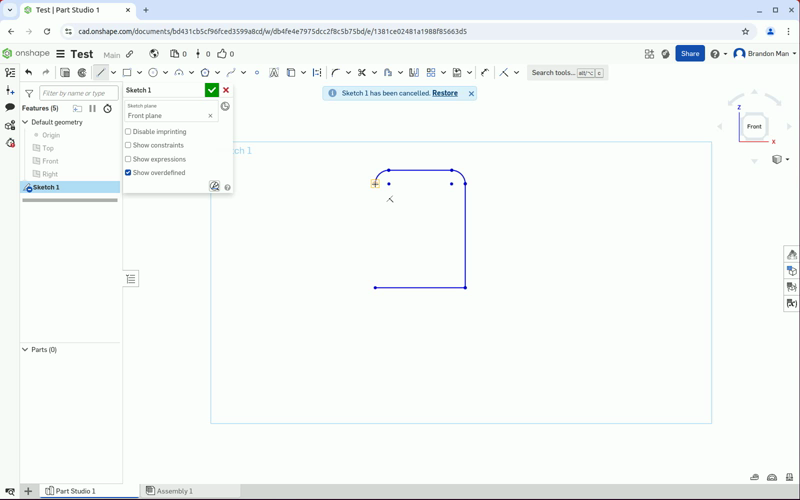
click(375, 183)
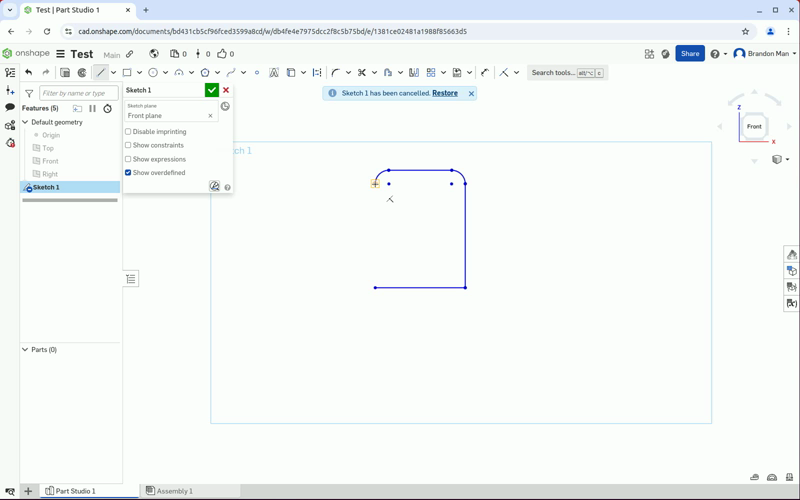
key_down(shift)
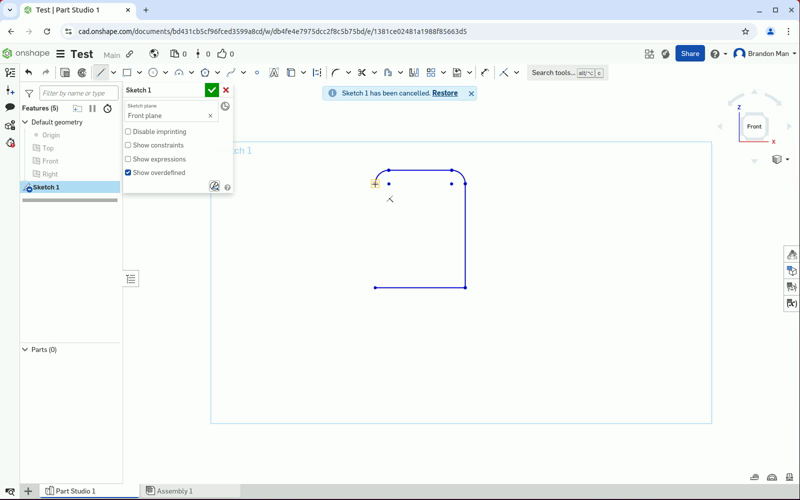
mouse_move(375, 287)
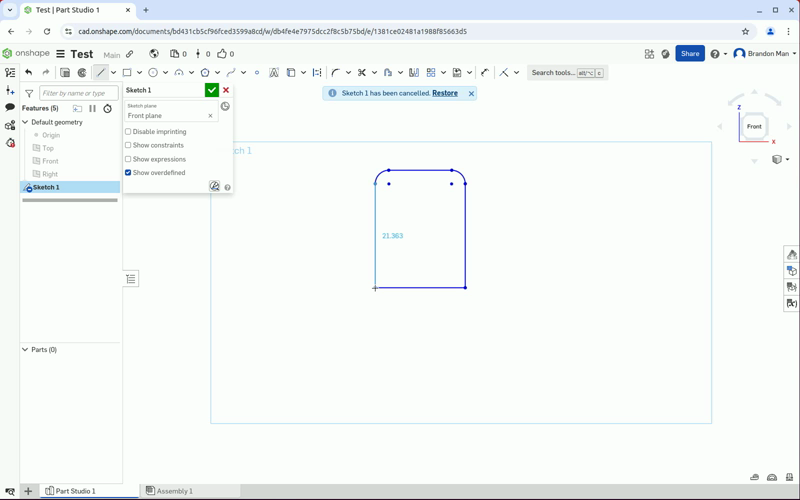
key_up(shift)
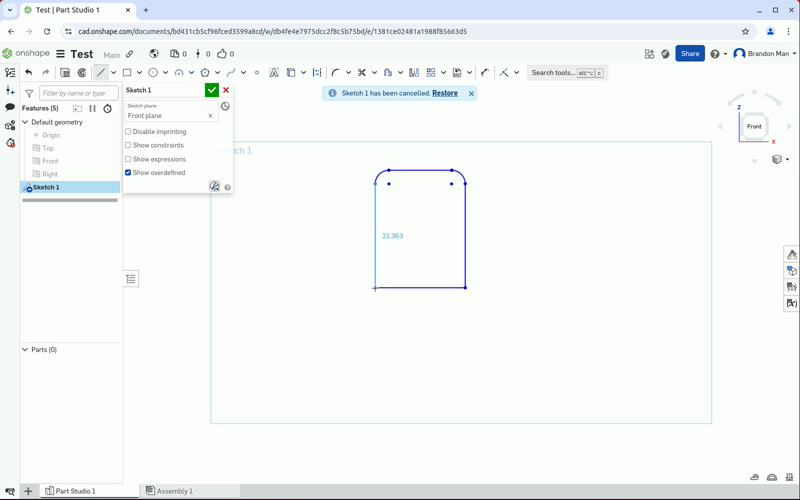
click(375, 287)
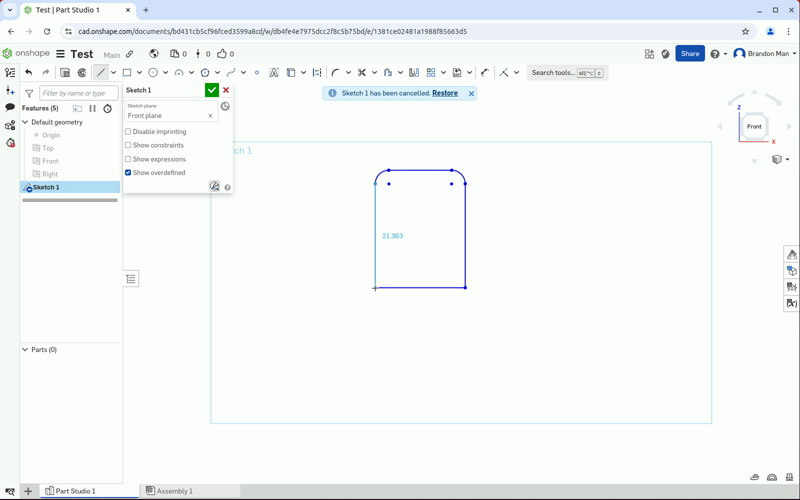
key(esc)
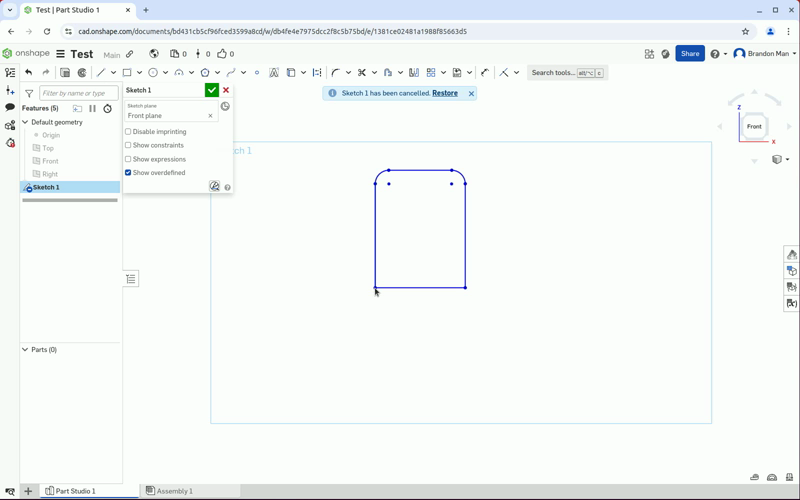
key(l)
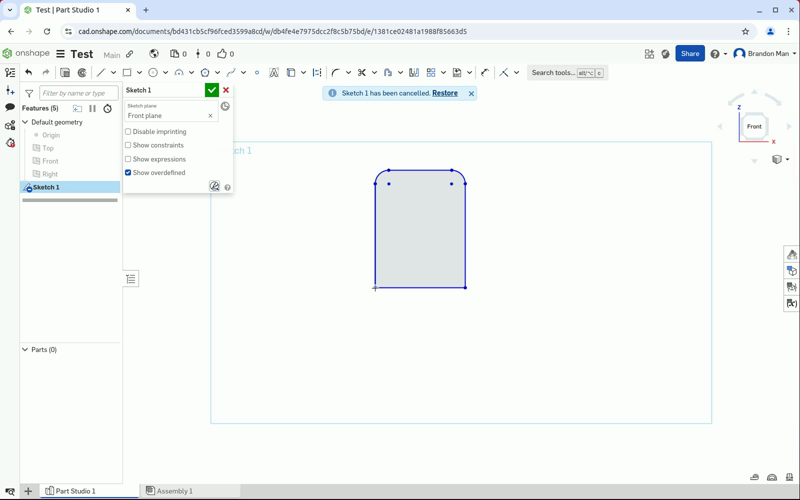
key_down(shift)
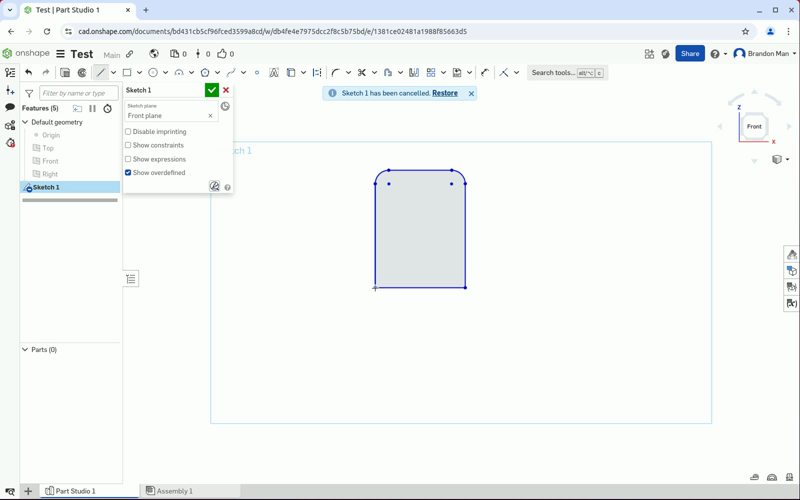
mouse_move(380, 282)
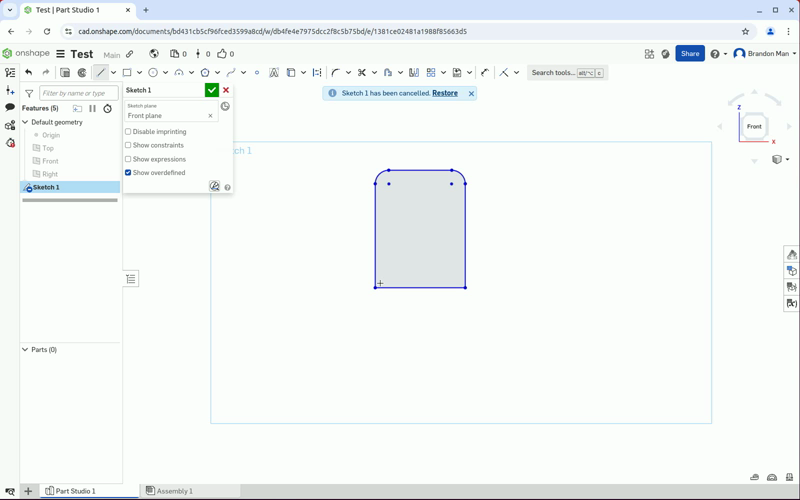
click(380, 282)
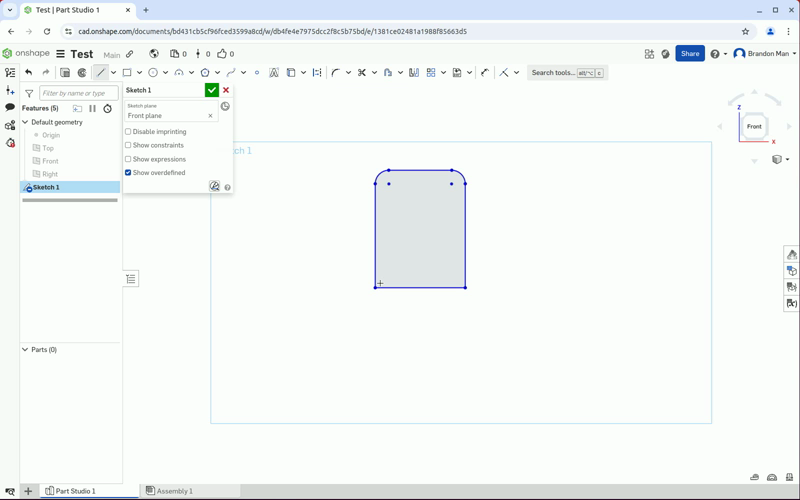
key_up(shift)
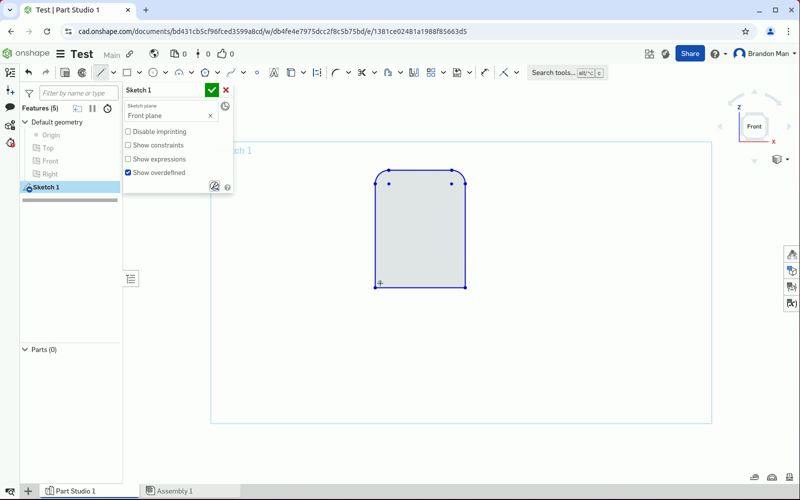
key_down(shift)
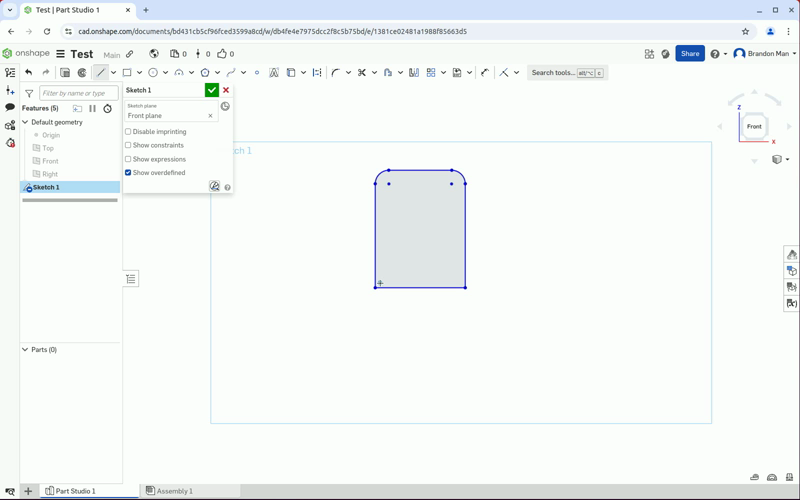
mouse_move(460, 282)
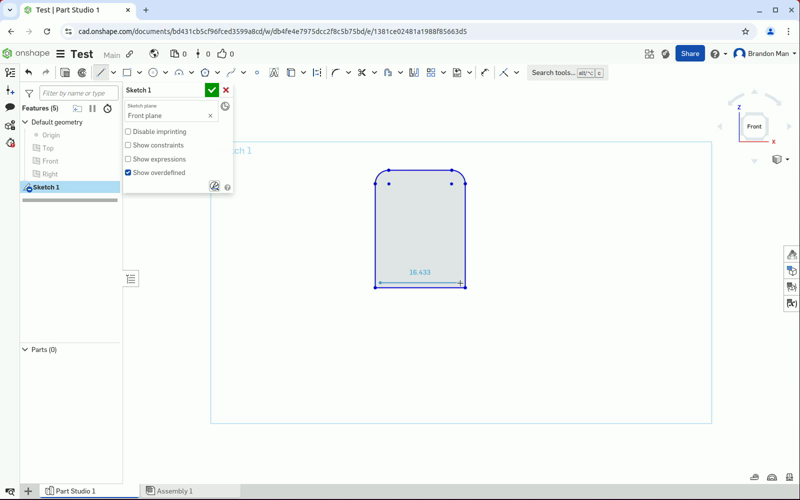
click(460, 282)
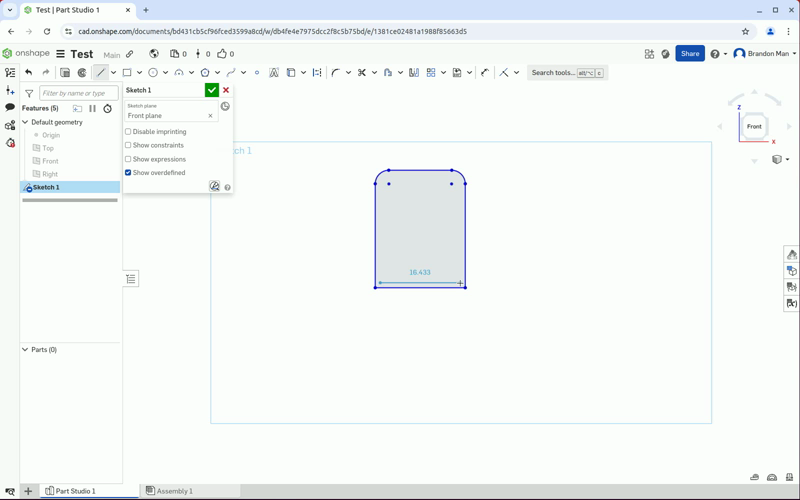
key_up(shift)
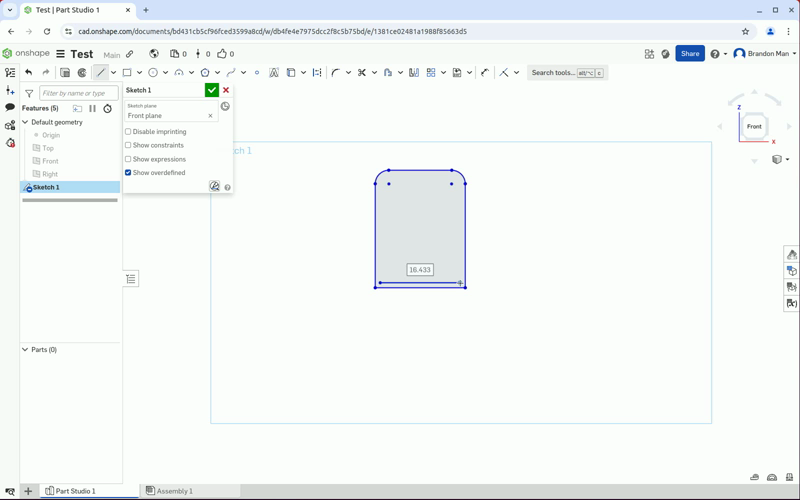
key_down(shift)
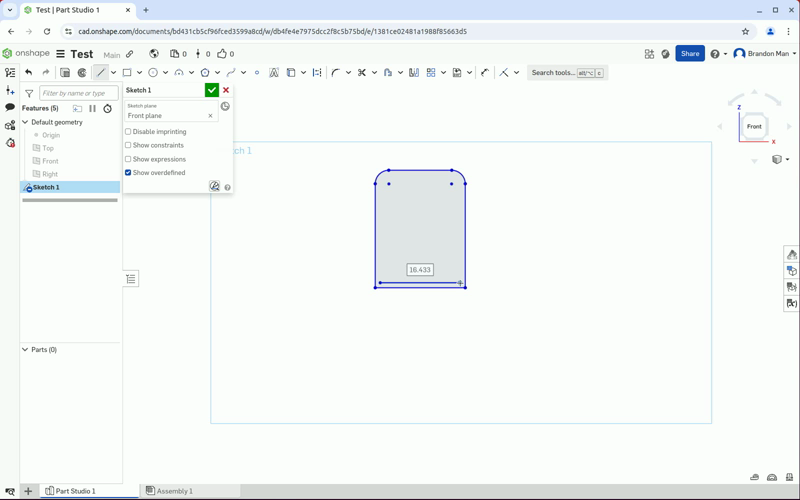
mouse_move(460, 183)
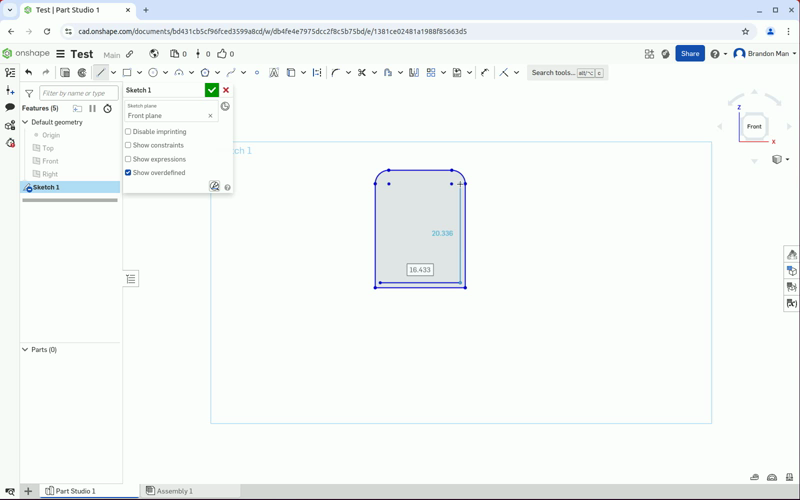
click(460, 183)
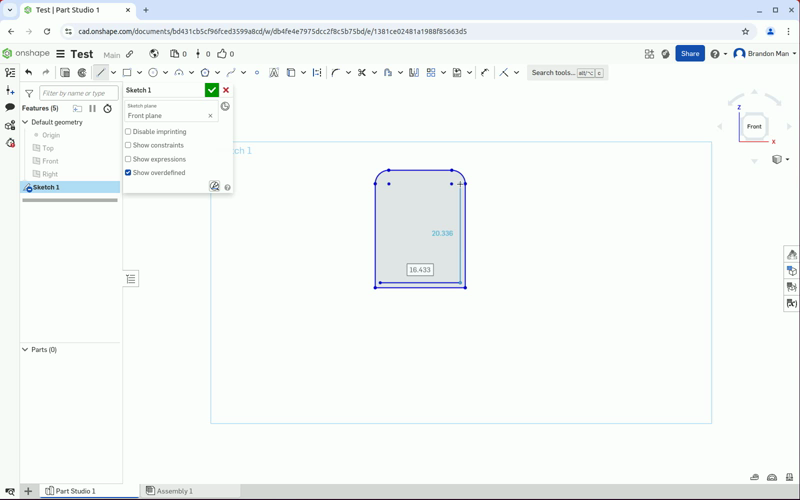
key_up(shift)
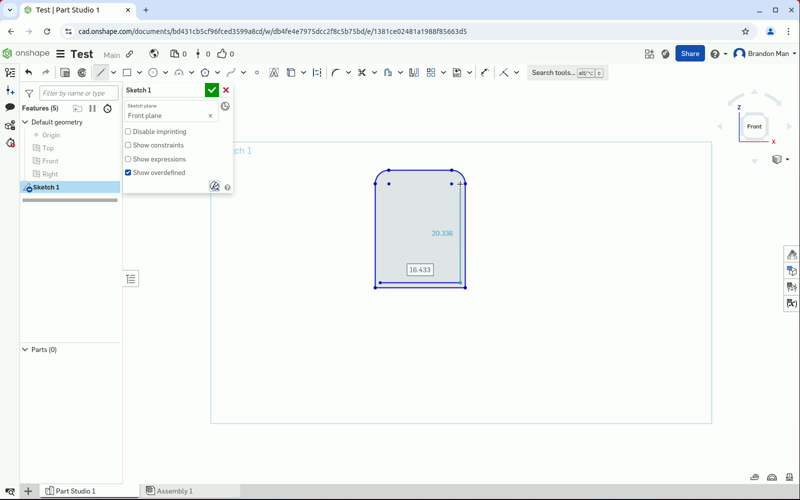
key(esc)
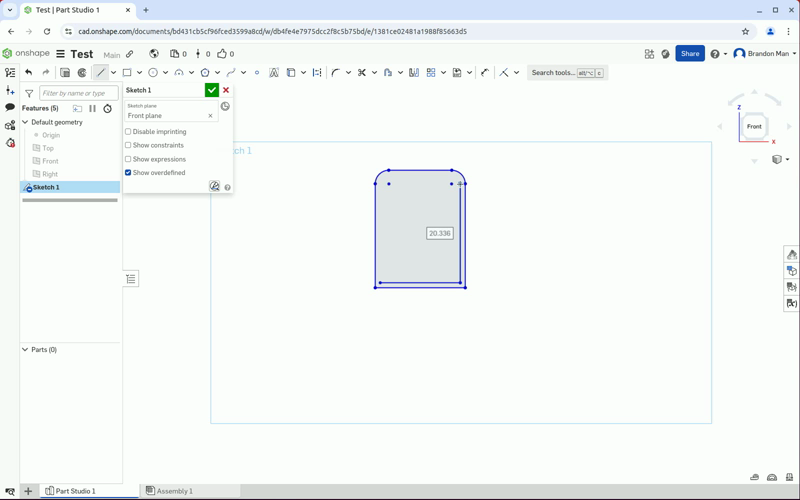
key(a)
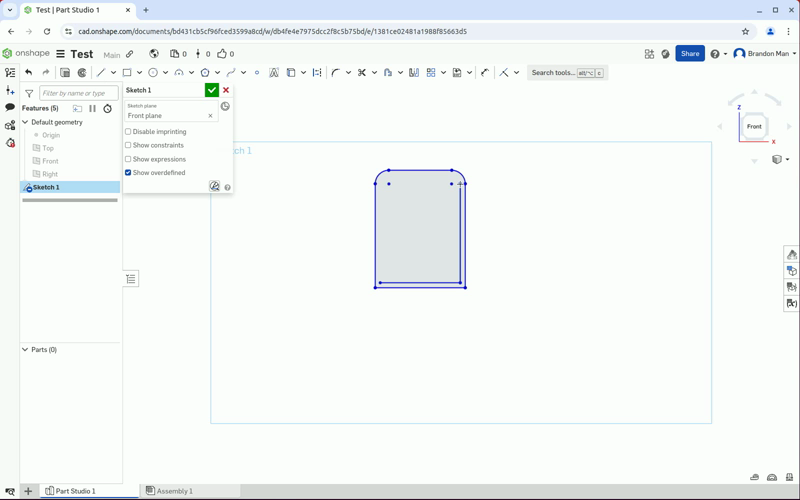
mouse_move(460, 183)
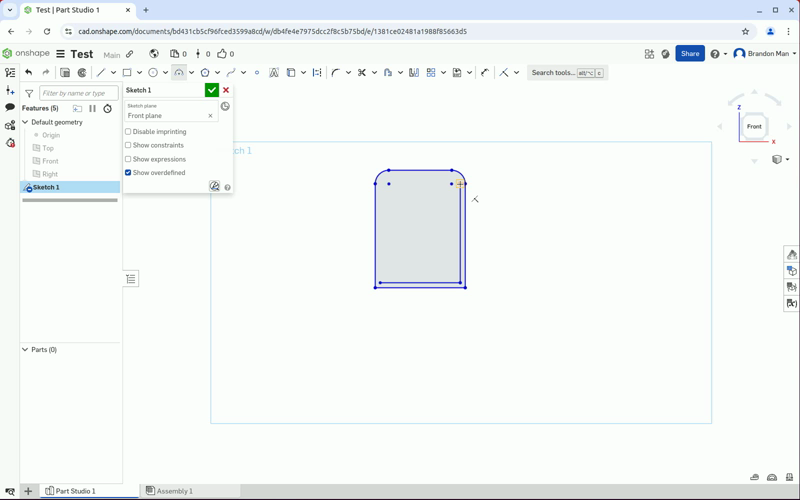
click(460, 183)
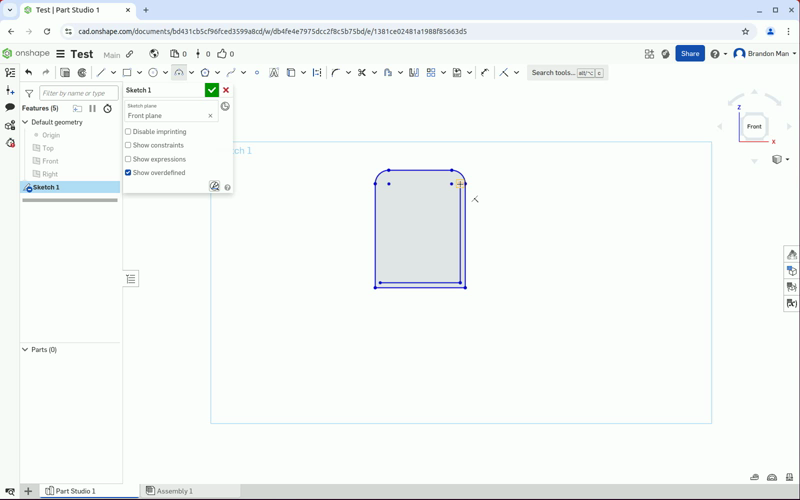
key_down(shift)
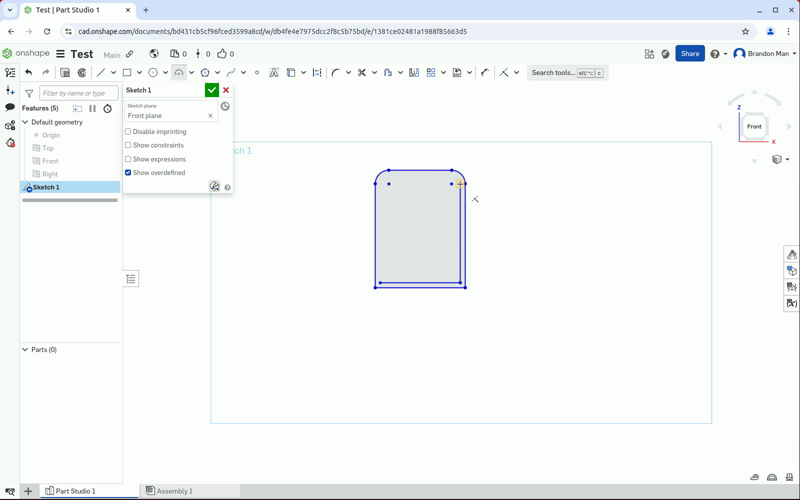
mouse_move(451, 175)
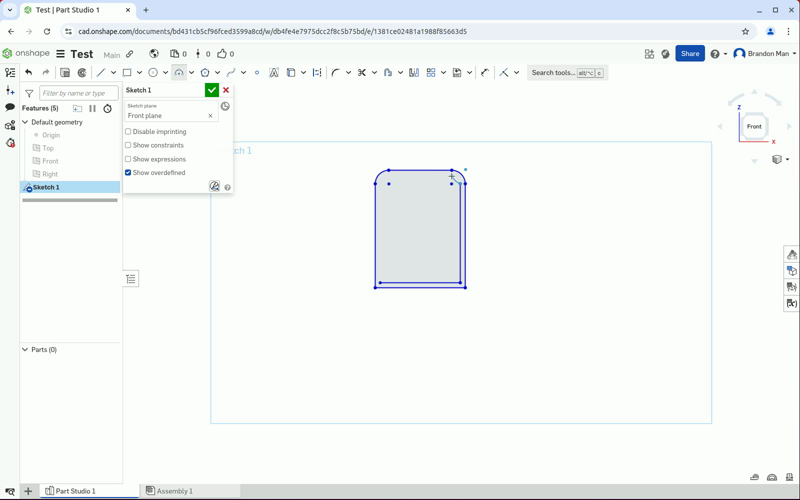
click(451, 175)
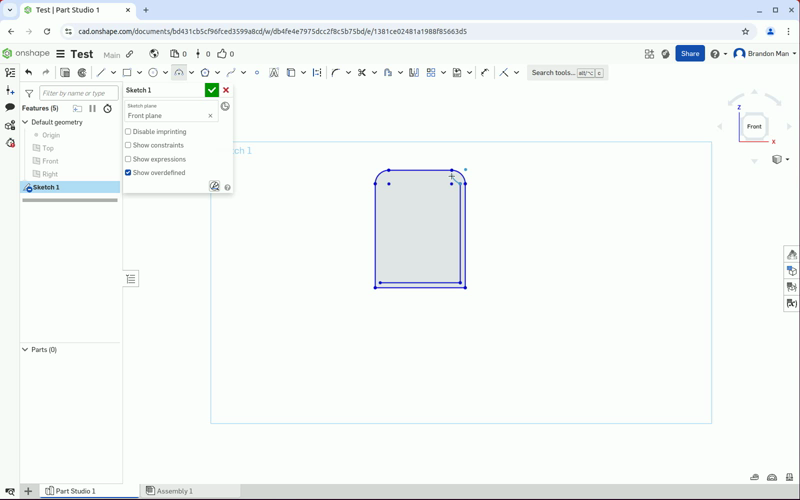
mouse_move(457, 177)
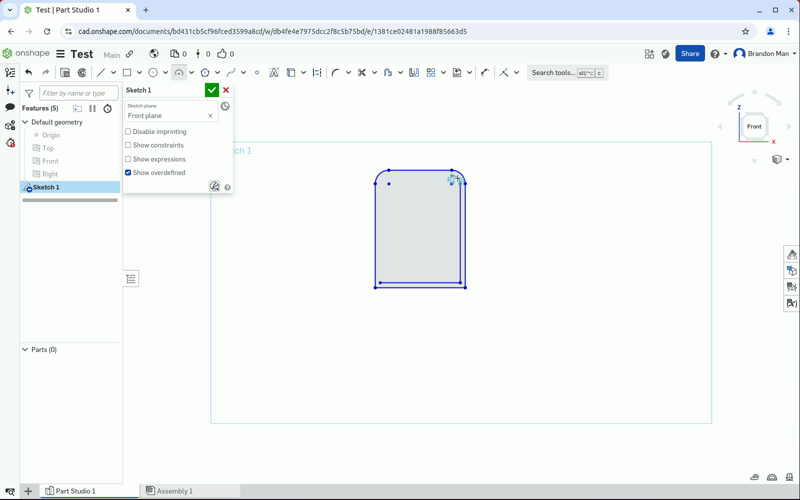
click(457, 177)
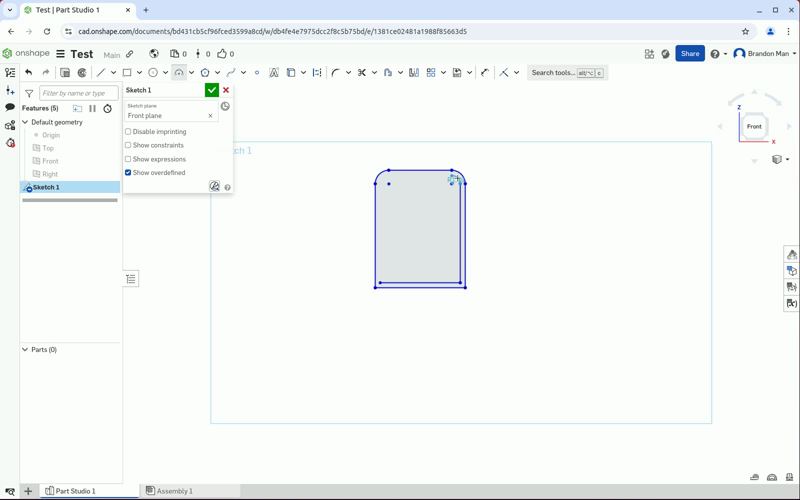
key_up(shift)
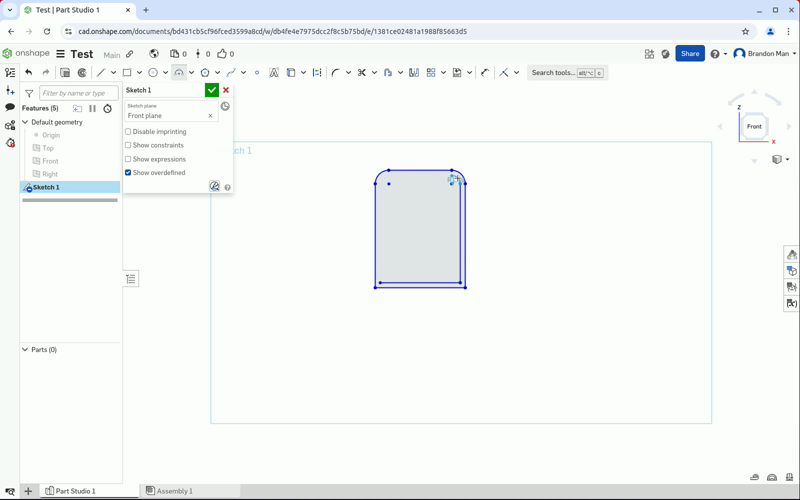
key(esc)
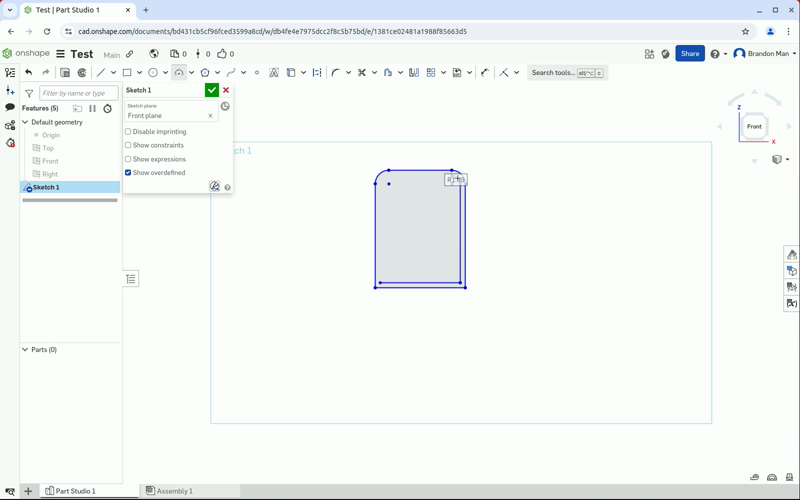
key(l)
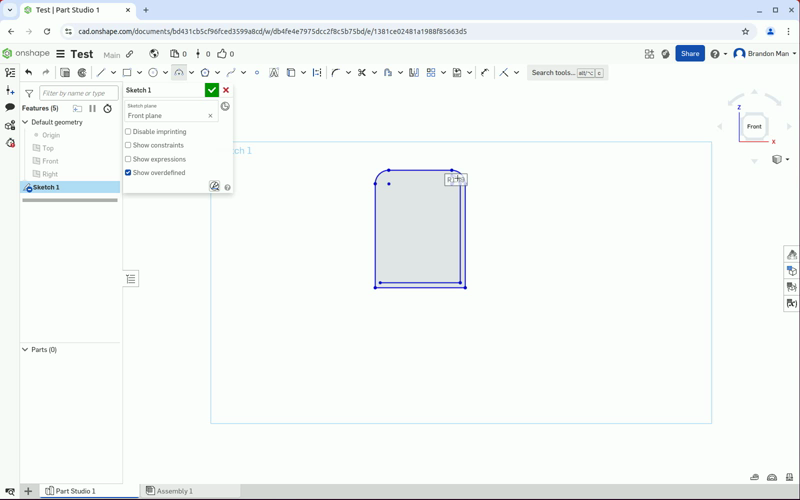
mouse_move(451, 175)
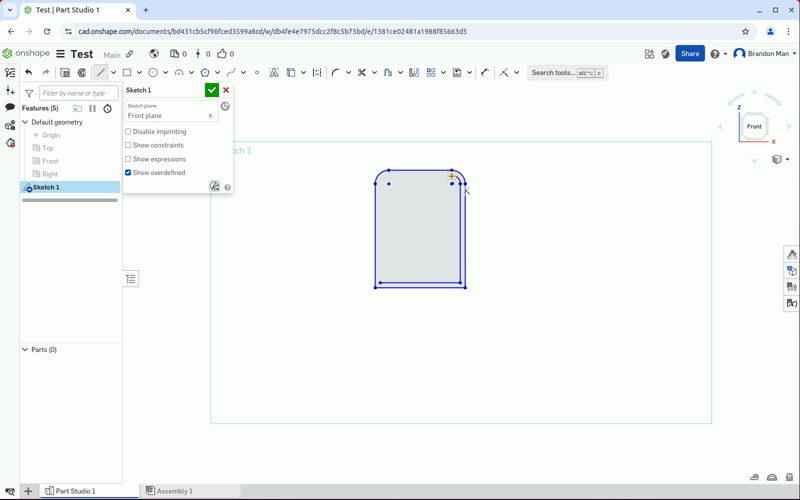
click(451, 175)
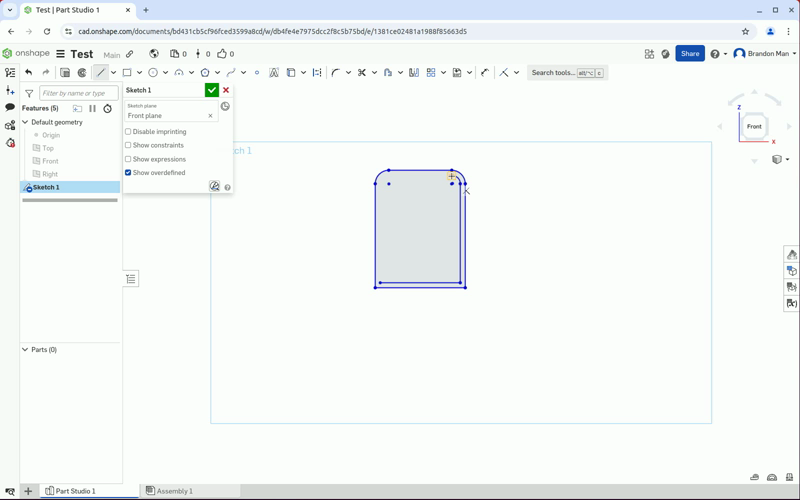
key_down(shift)
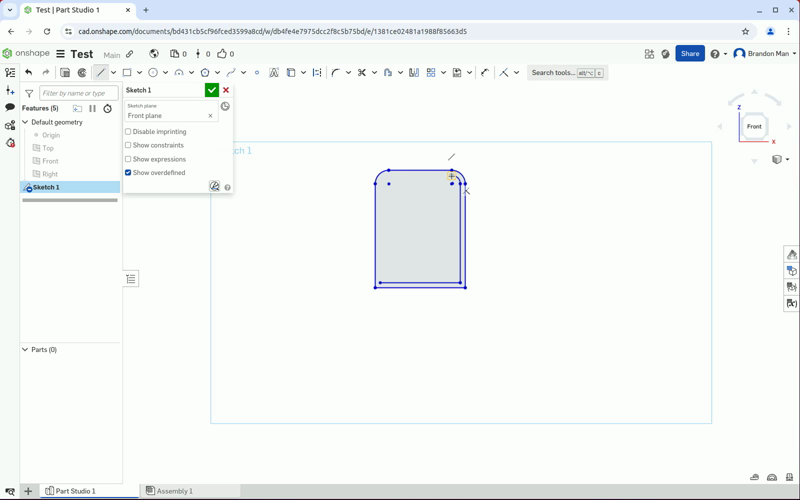
mouse_move(388, 175)
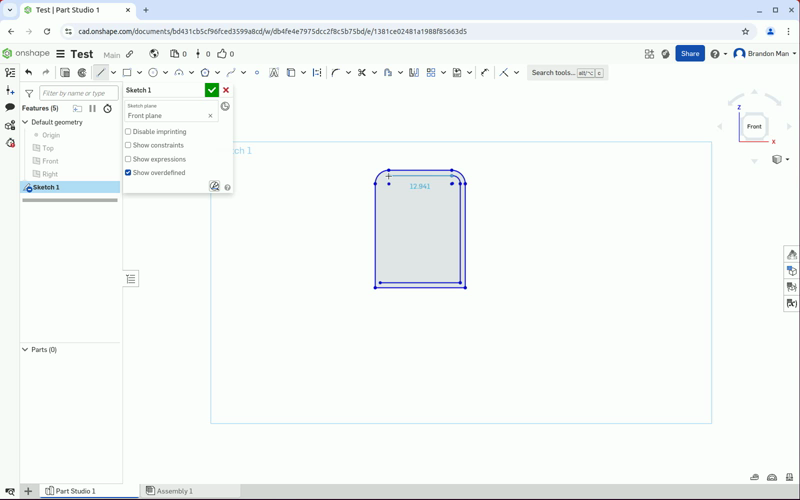
click(388, 175)
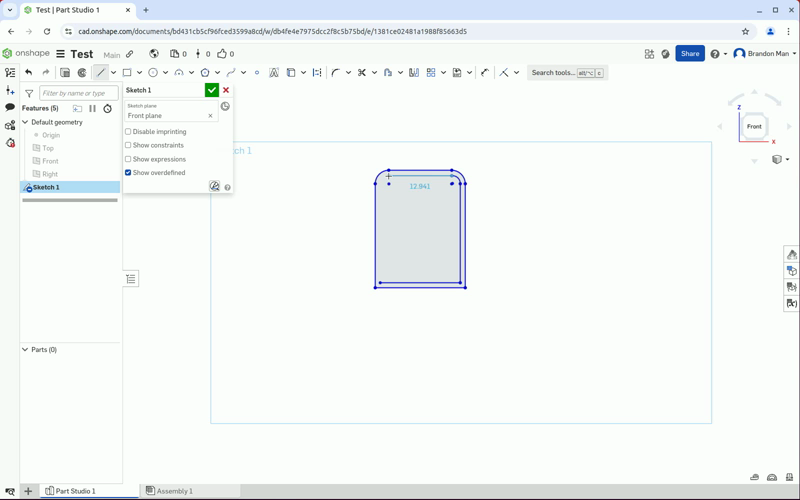
key_up(shift)
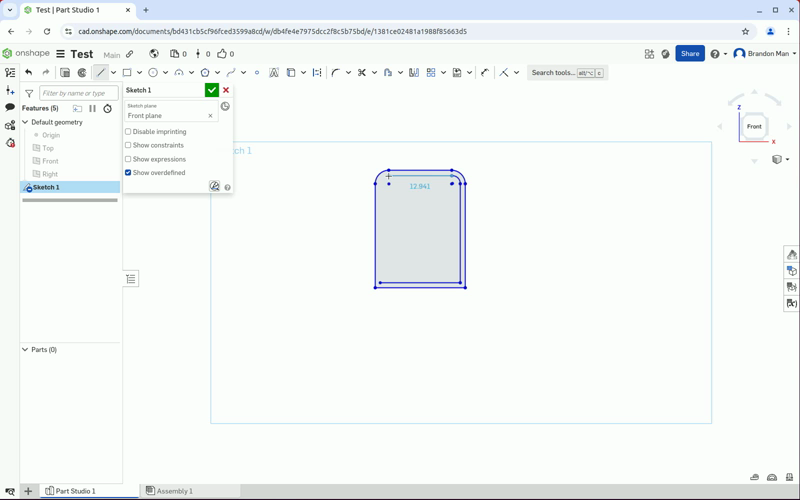
key(esc)
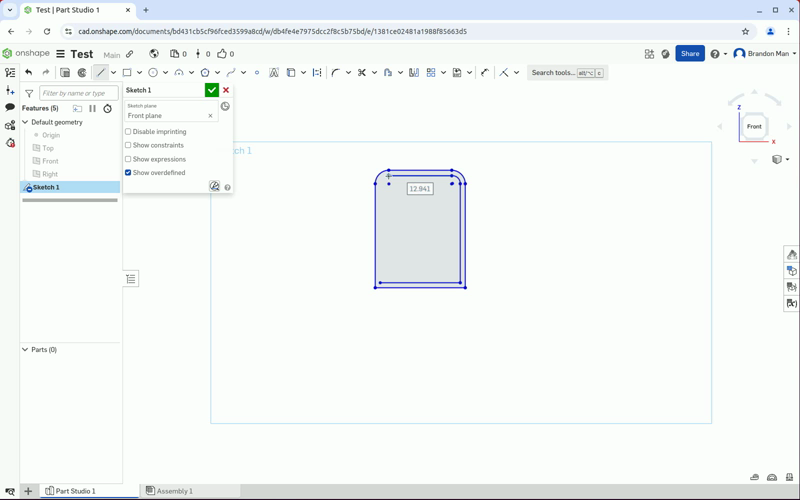
key(a)
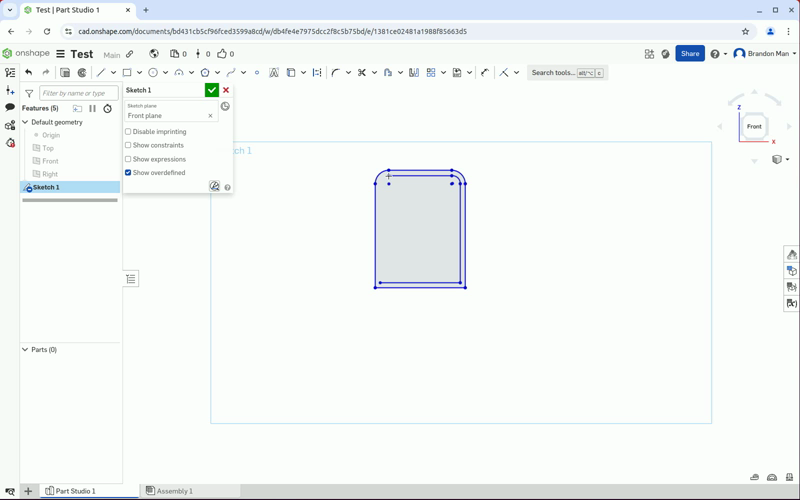
mouse_move(388, 175)
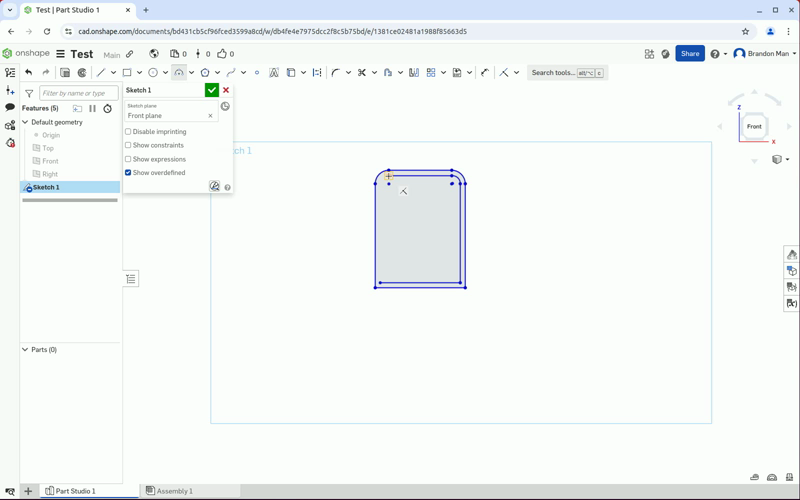
click(388, 175)
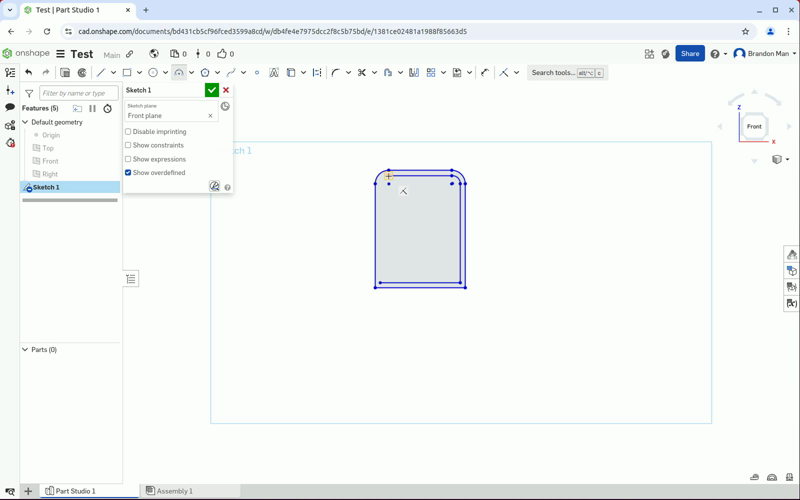
key_down(shift)
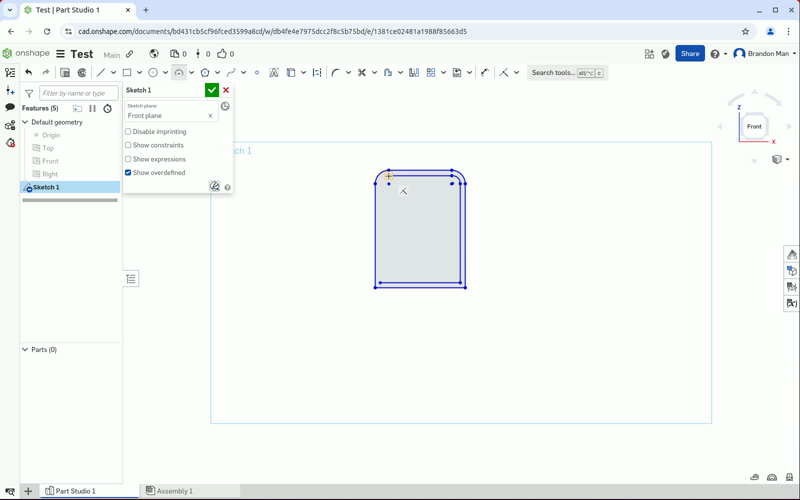
mouse_move(380, 183)
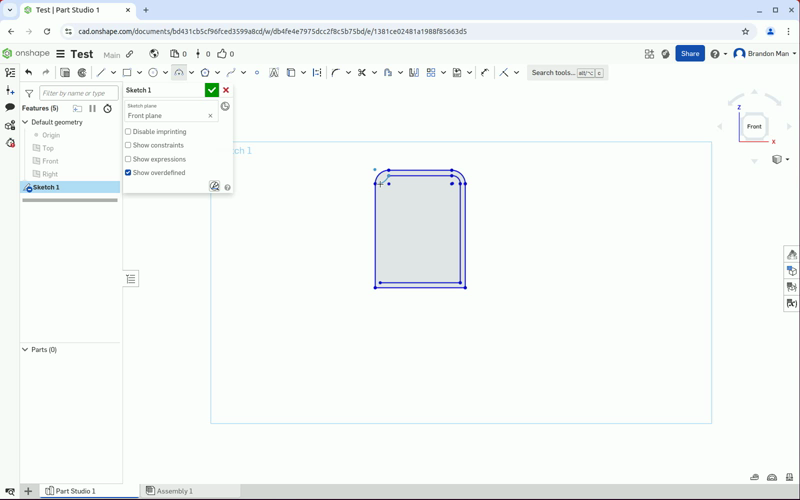
click(380, 183)
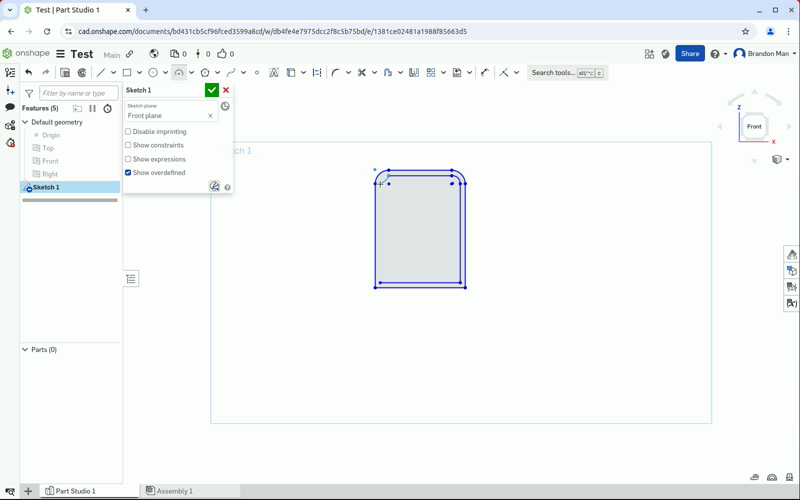
mouse_move(382, 177)
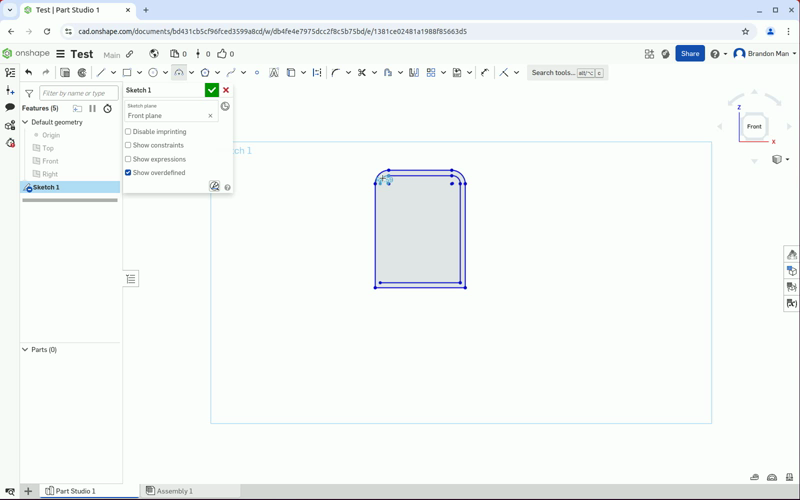
click(382, 177)
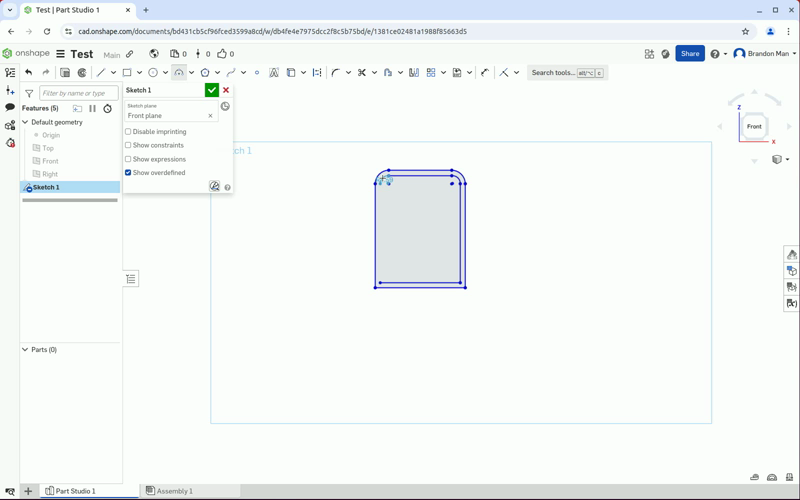
key_up(shift)
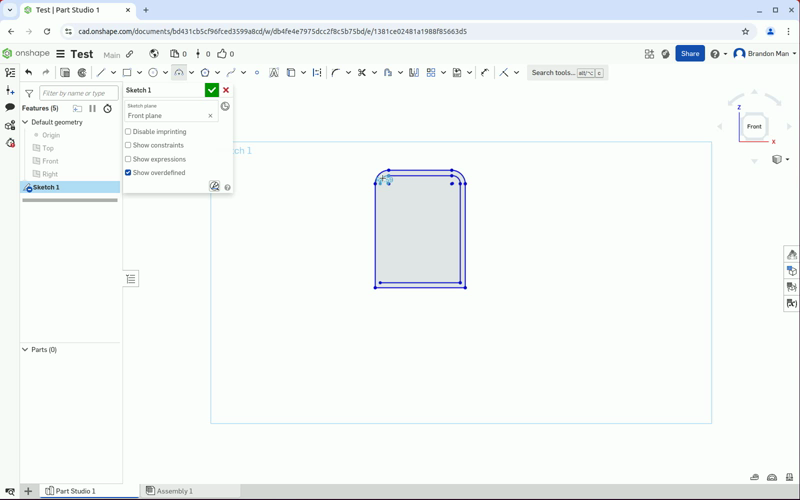
key(esc)
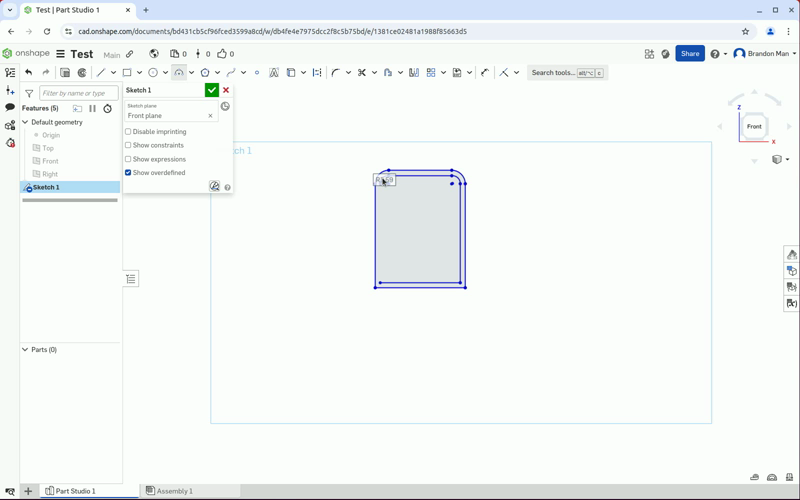
key(l)
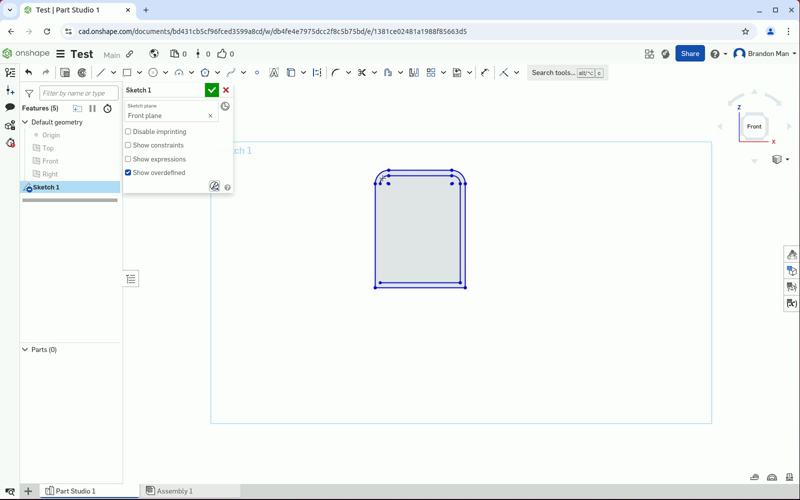
mouse_move(380, 183)
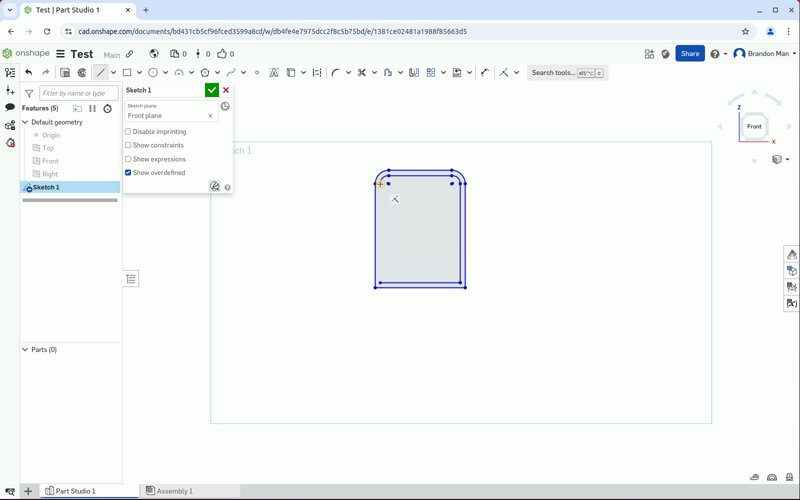
click(380, 183)
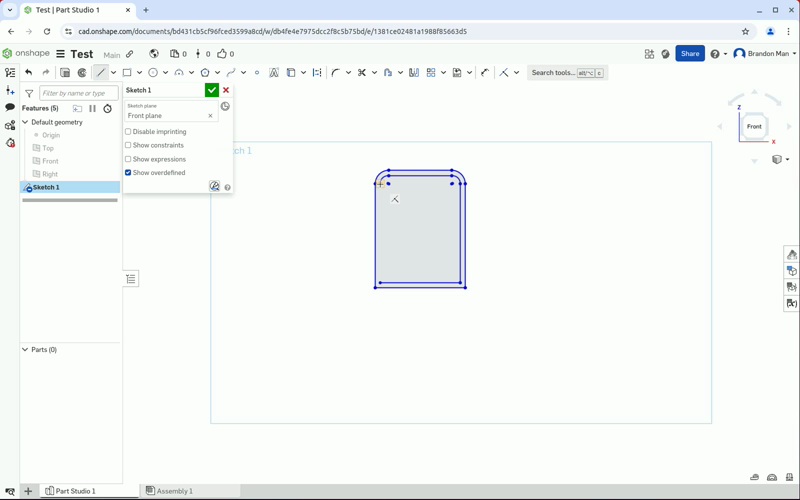
key_down(shift)
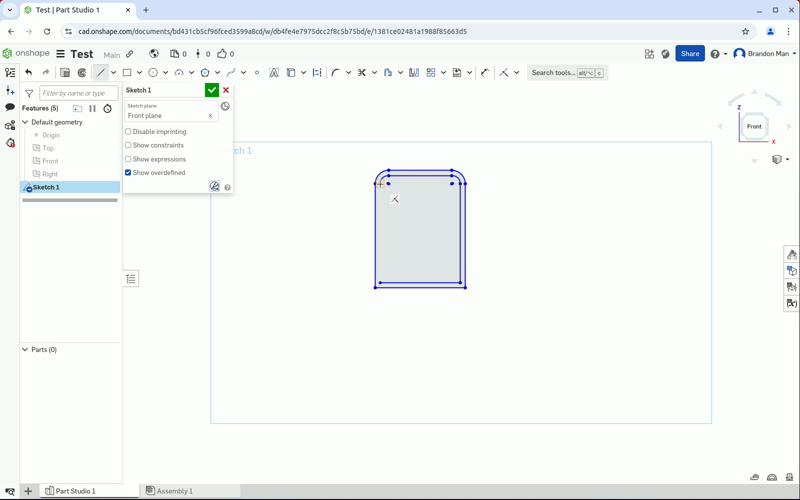
mouse_move(380, 282)
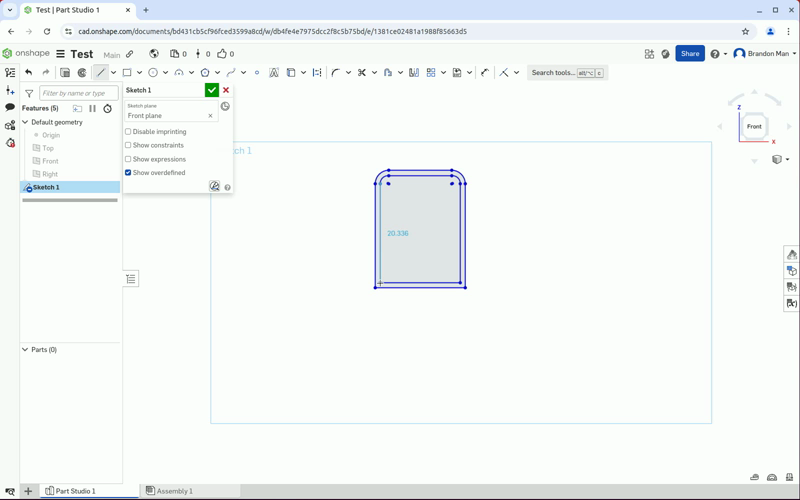
key_up(shift)
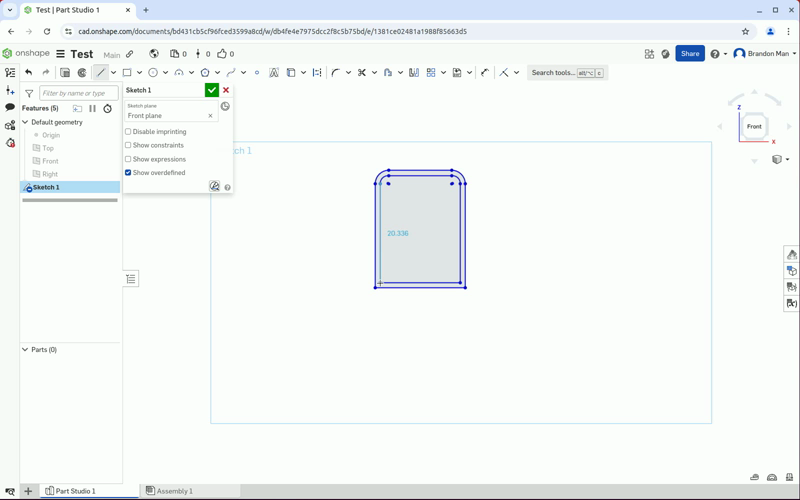
click(380, 282)
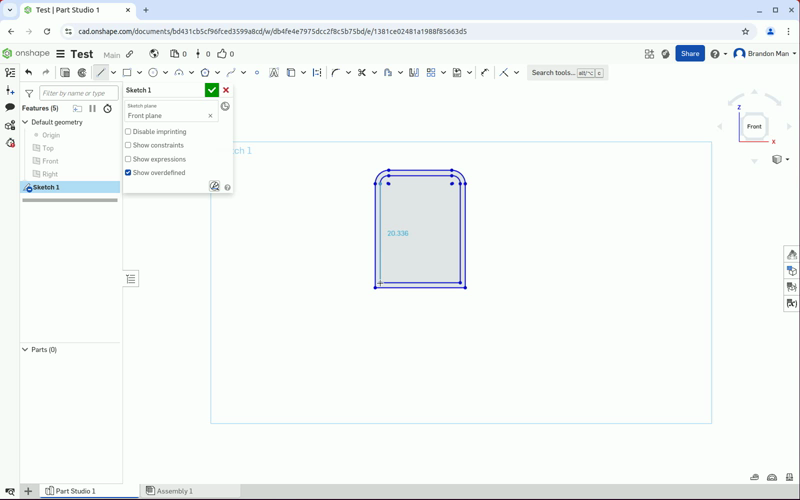
key(esc)
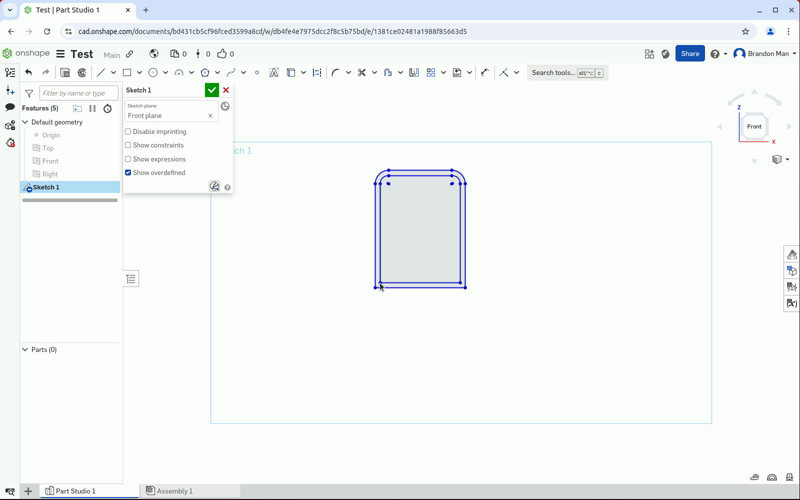
mouse_move(423, 171)
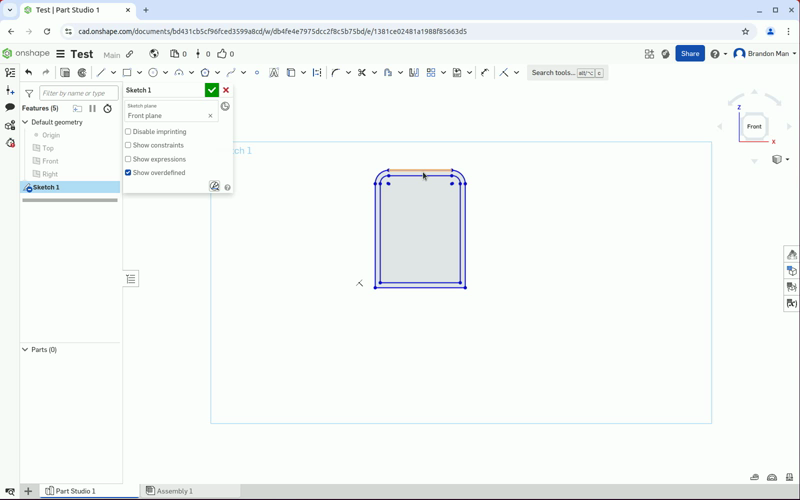
click(423, 171)
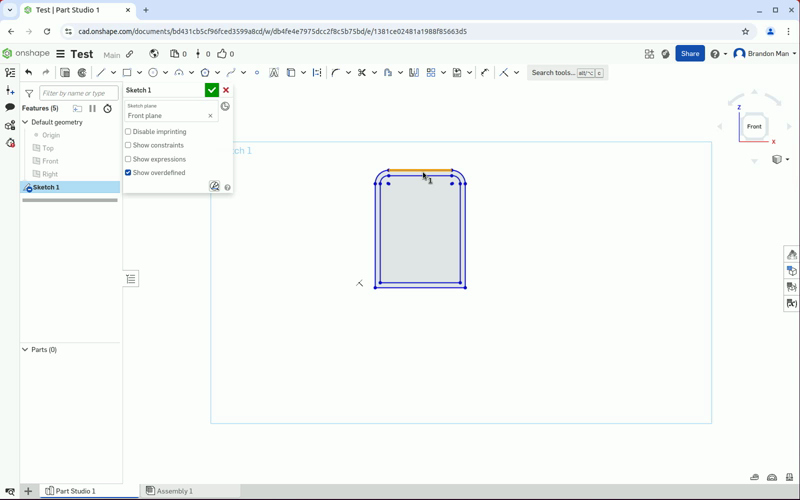
mouse_move(73, 352)
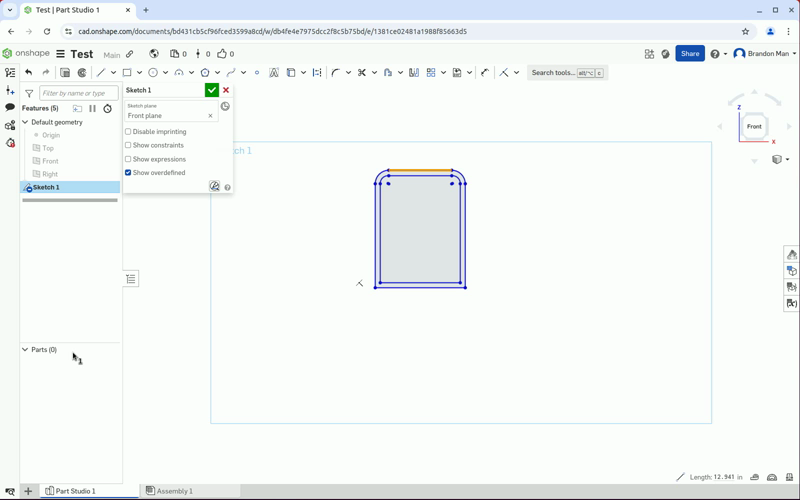
key(shift+y)
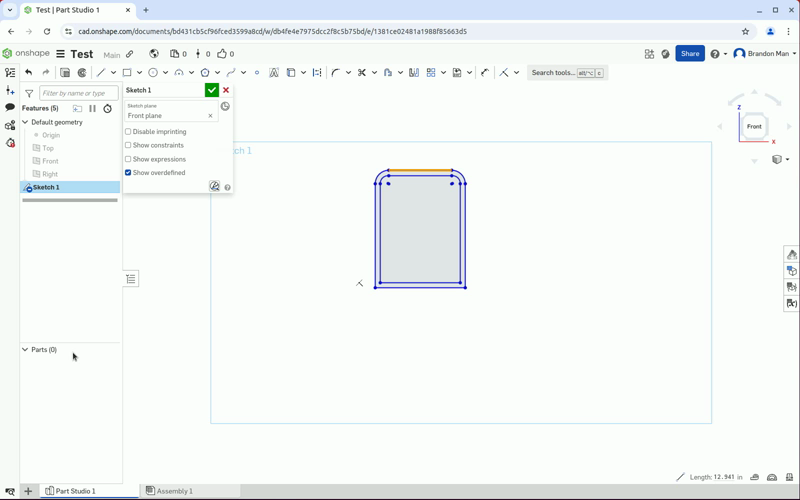
key(shift+e)
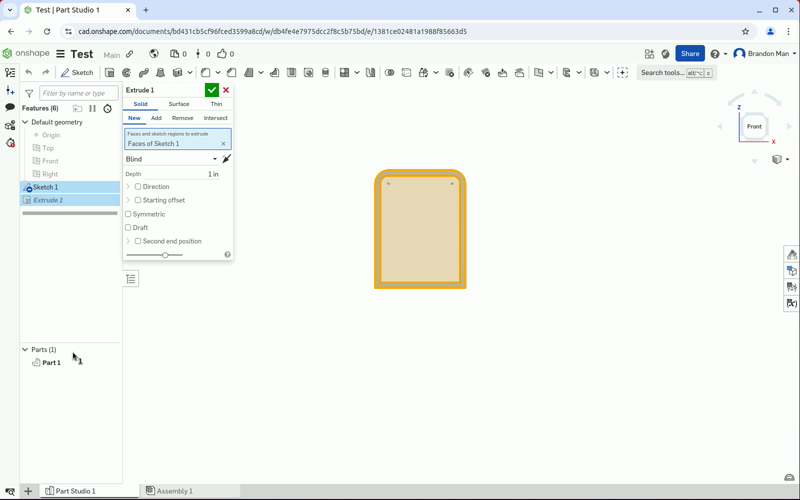
mouse_move(143, 106)
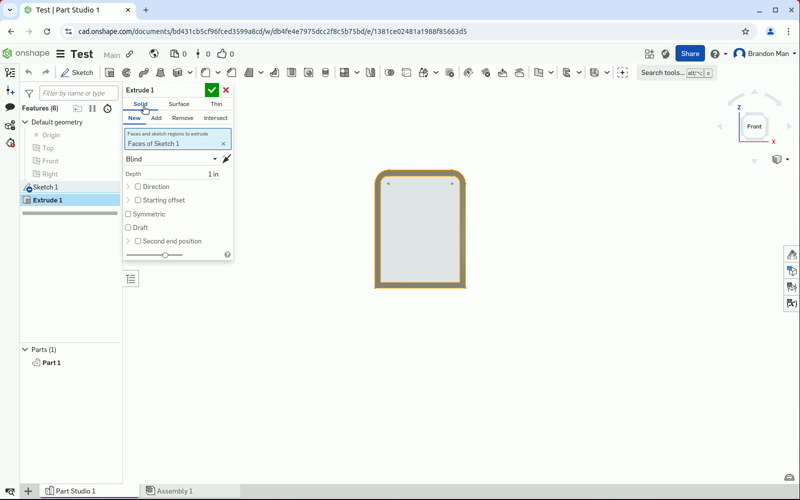
click(143, 106)
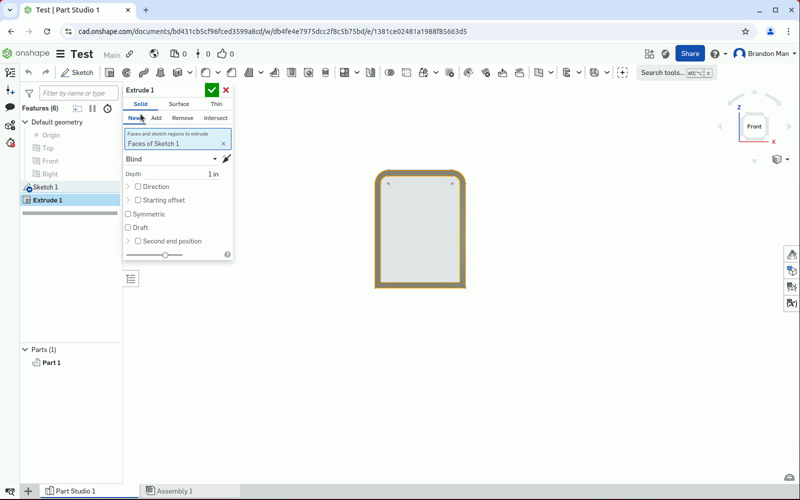
mouse_move(137, 120)
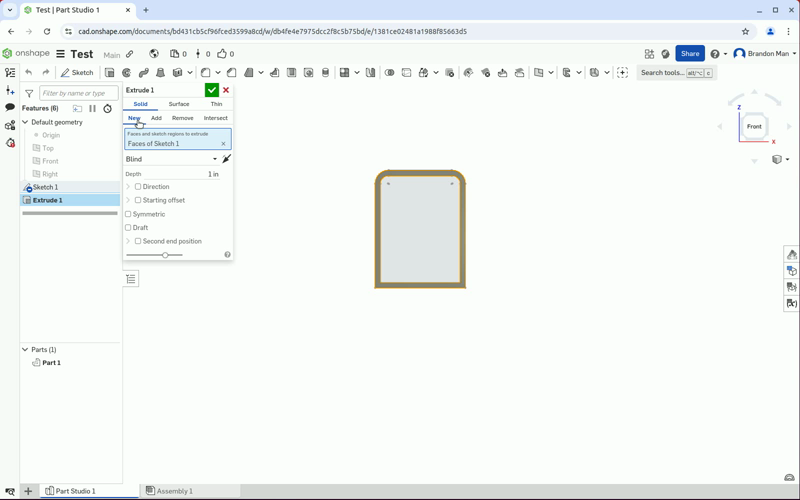
click(137, 120)
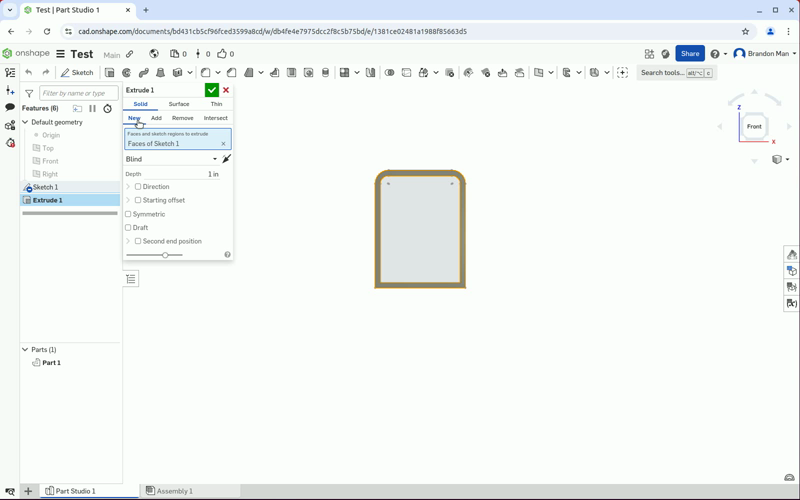
key(tab, 4)
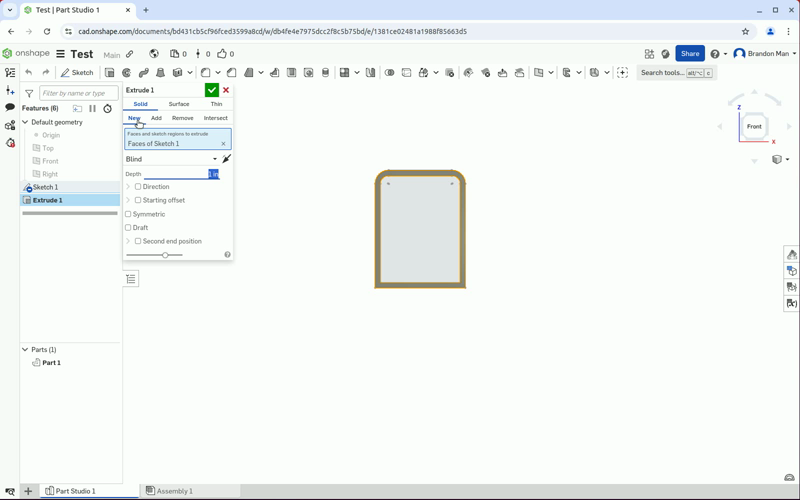
text(5.296)
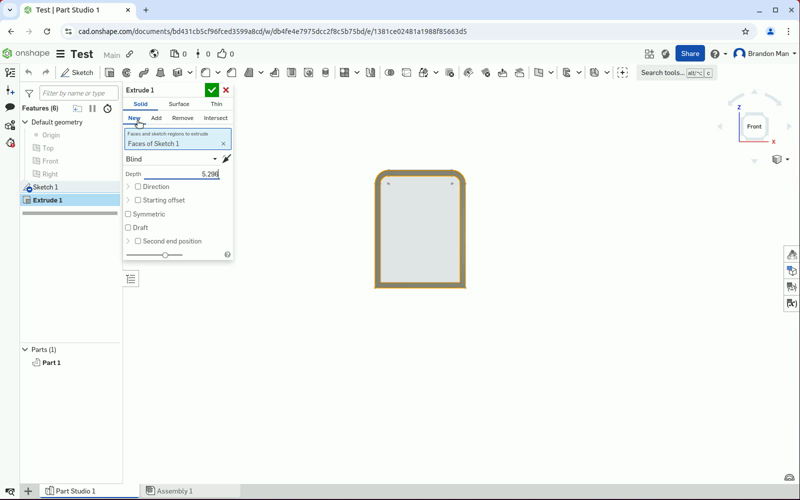
key(enter)
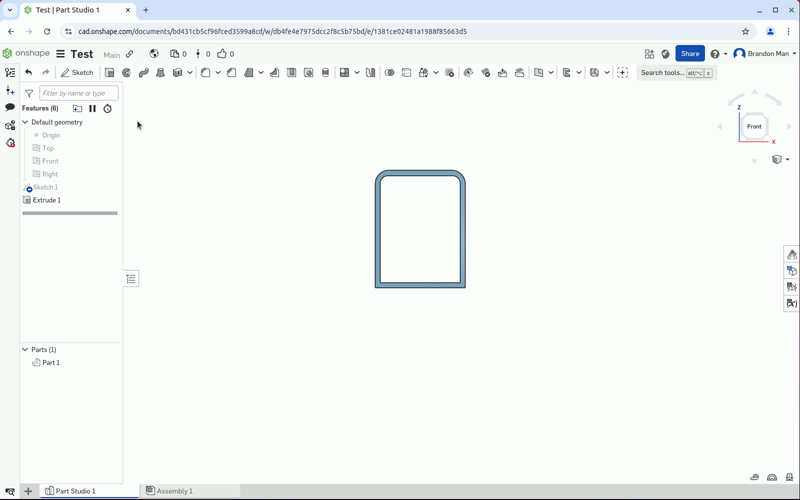
key(shift+h)
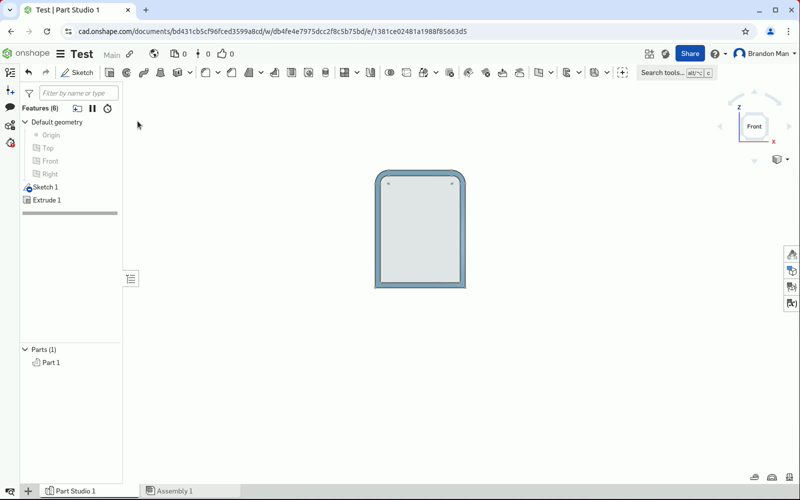
key(shift+h)
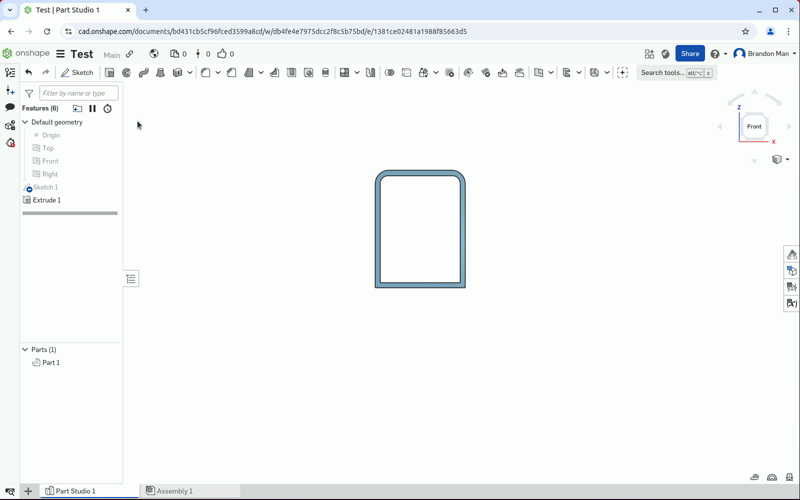
mouse_move(73, 189)
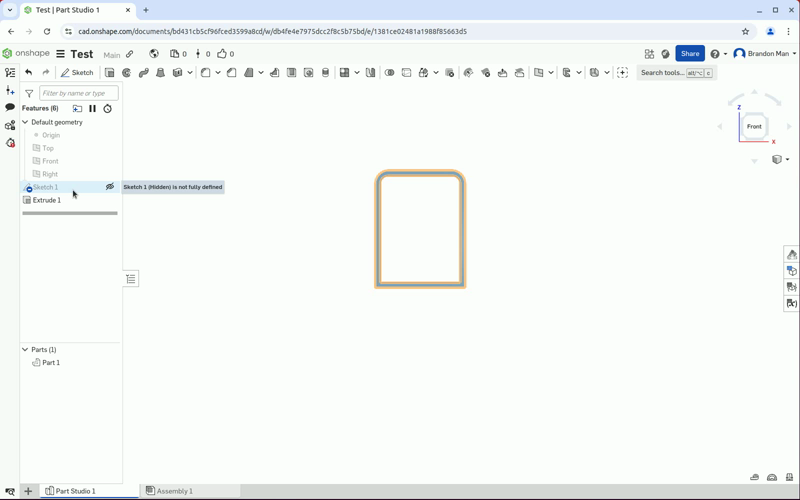
click(73, 189)
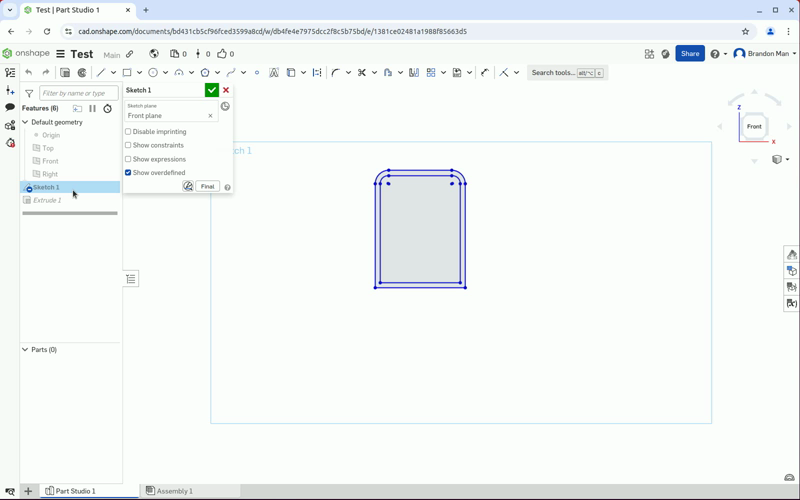
mouse_move(229, 92)
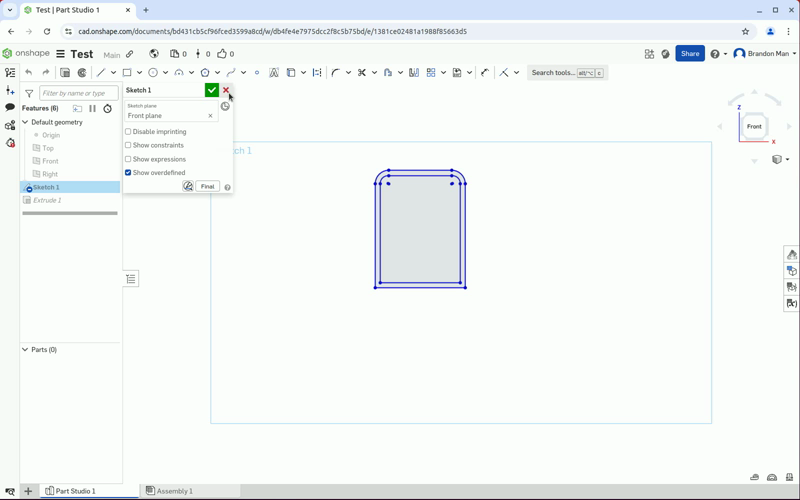
click(229, 92)
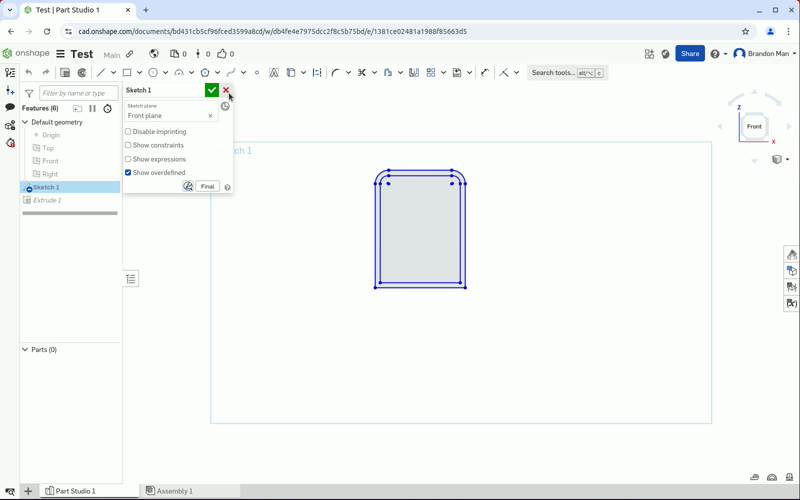
key(shift+s)
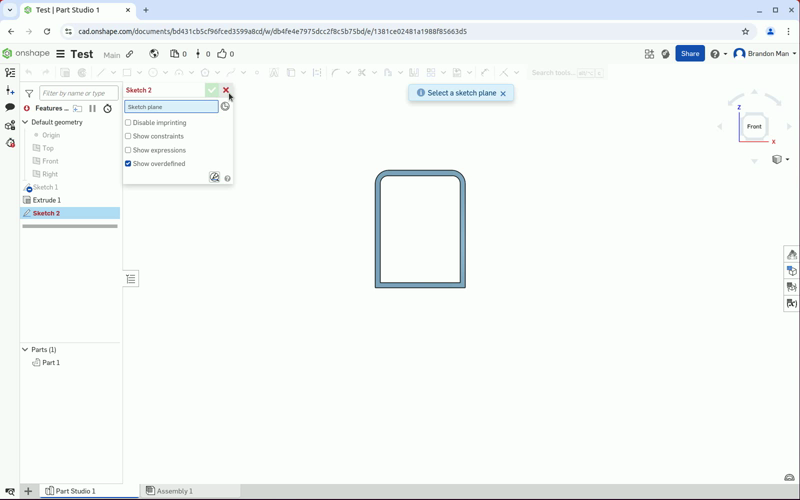
mouse_move(73, 163)
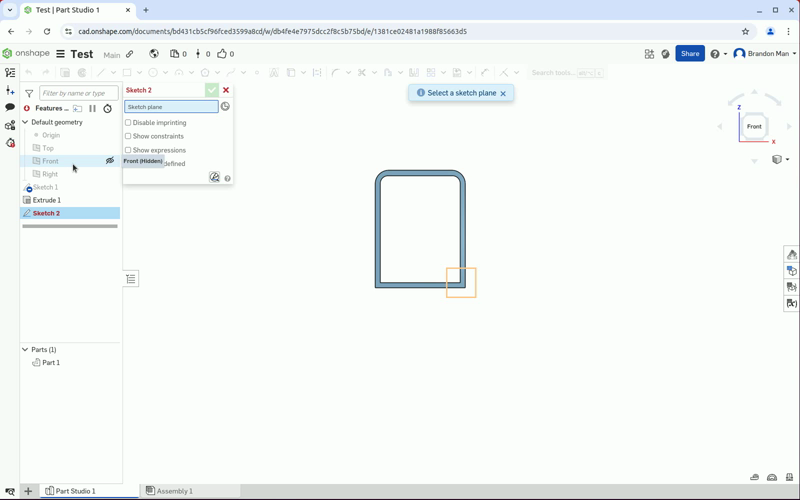
click(73, 163)
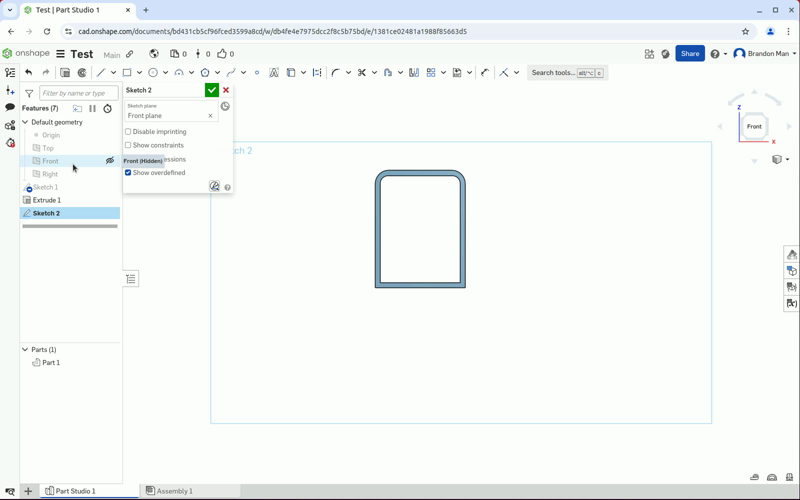
mouse_move(73, 352)
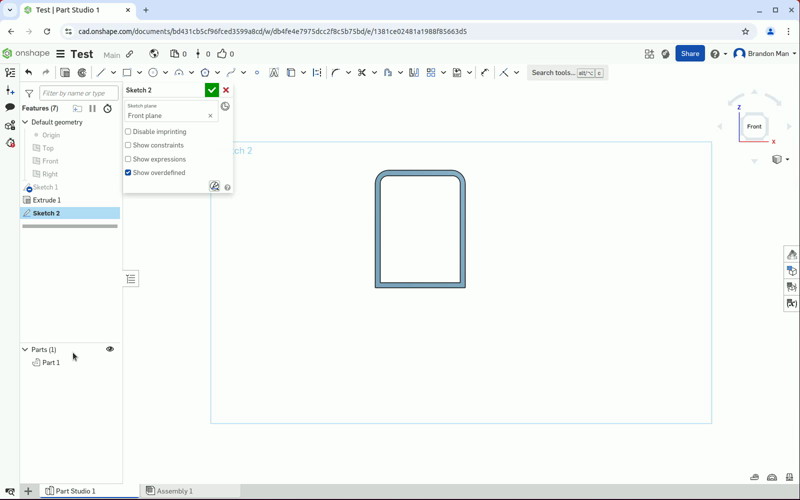
key(y)
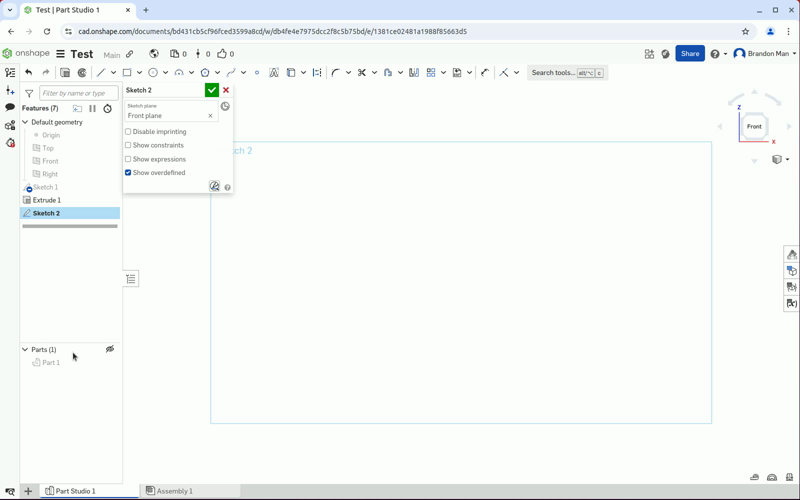
key(l)
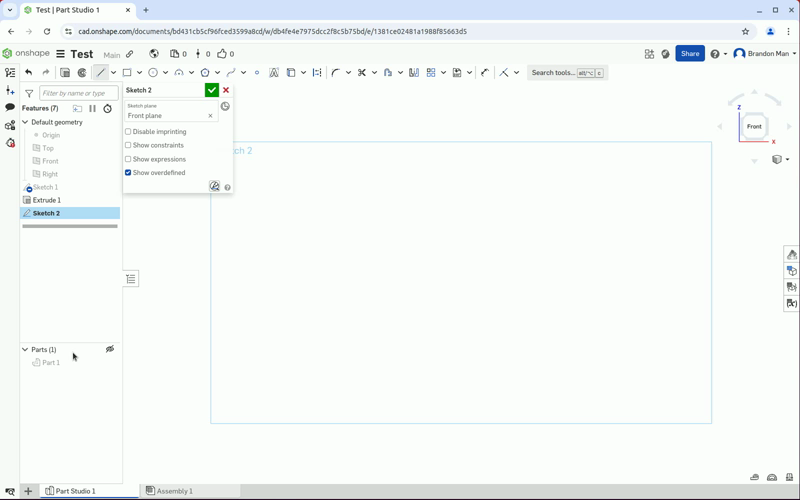
key_down(shift)
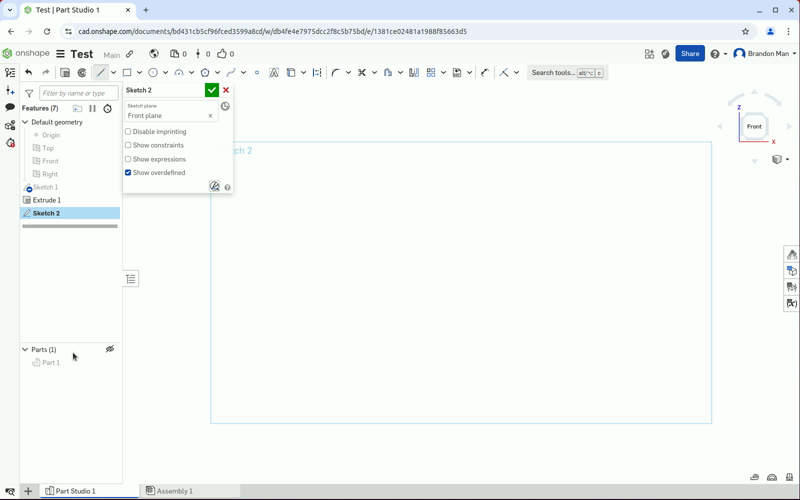
mouse_move(379, 282)
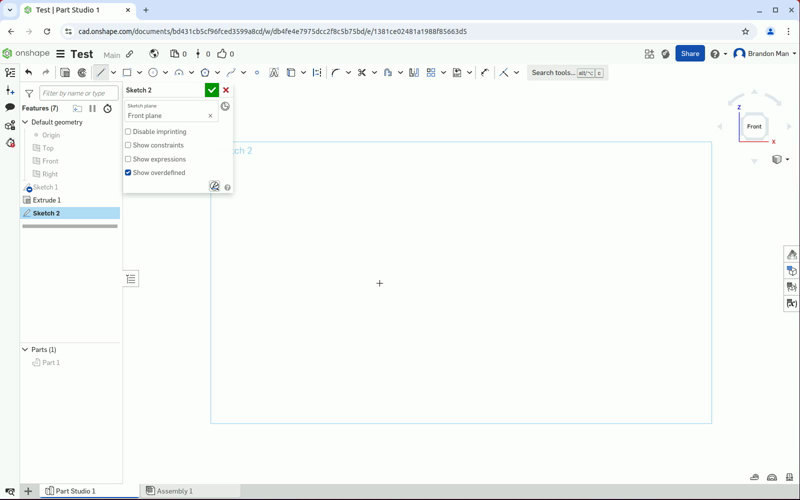
click(379, 282)
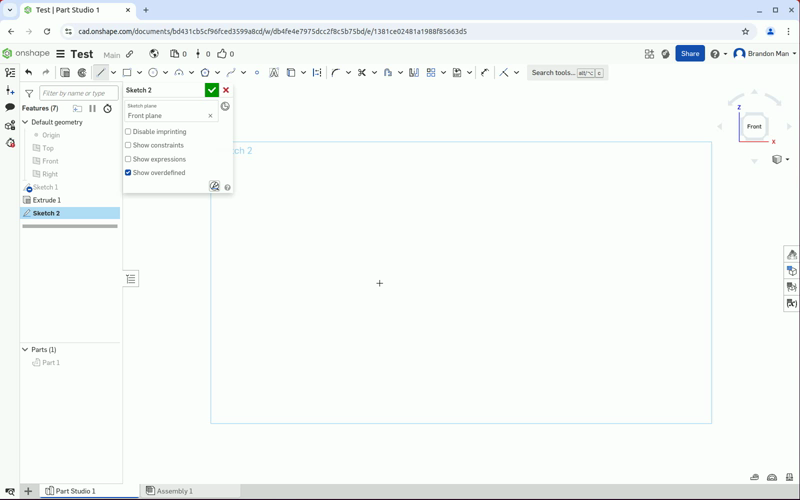
key_up(shift)
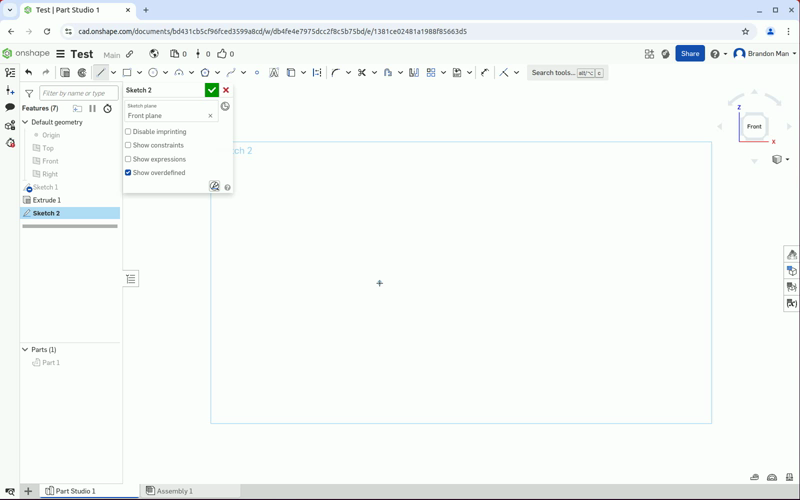
key_down(shift)
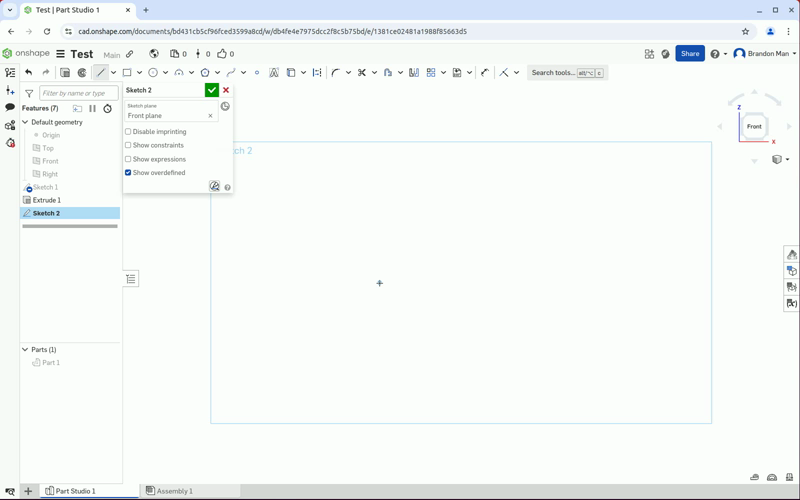
mouse_move(460, 282)
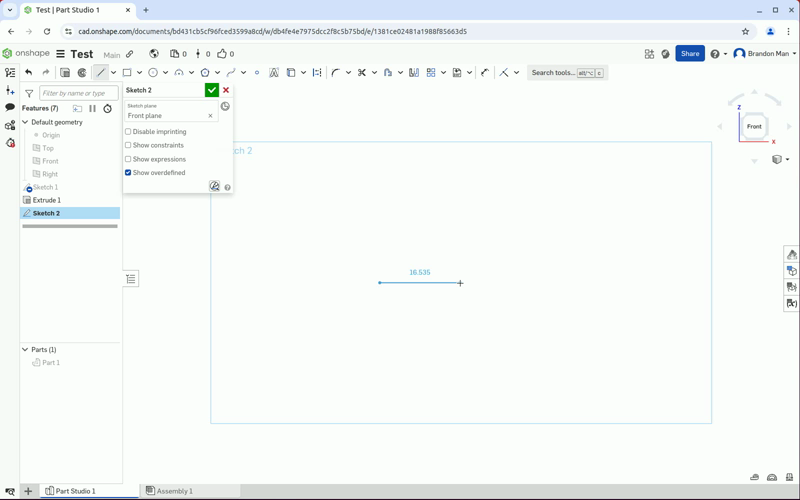
click(460, 282)
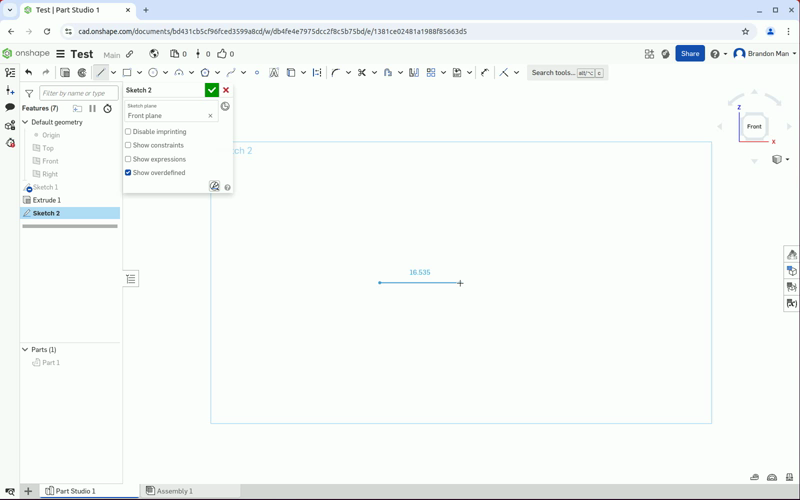
key_up(shift)
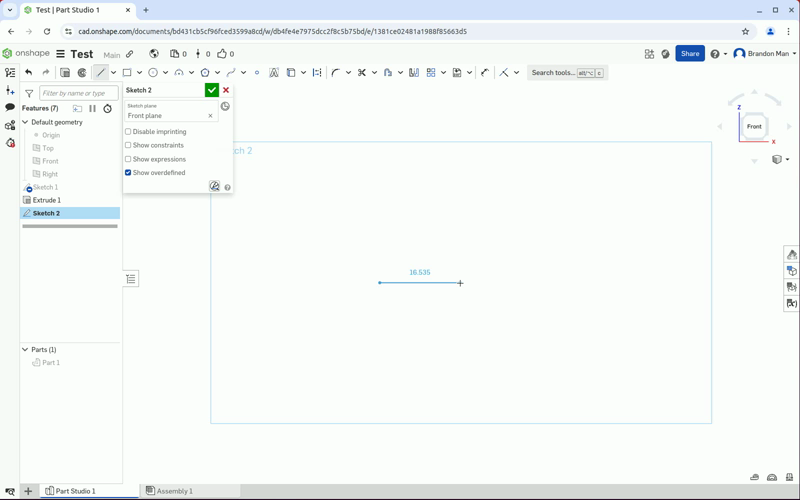
key_down(shift)
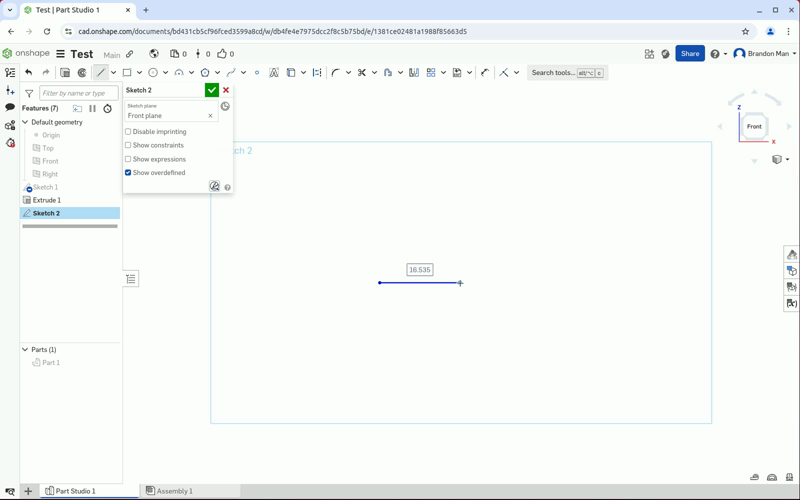
mouse_move(460, 184)
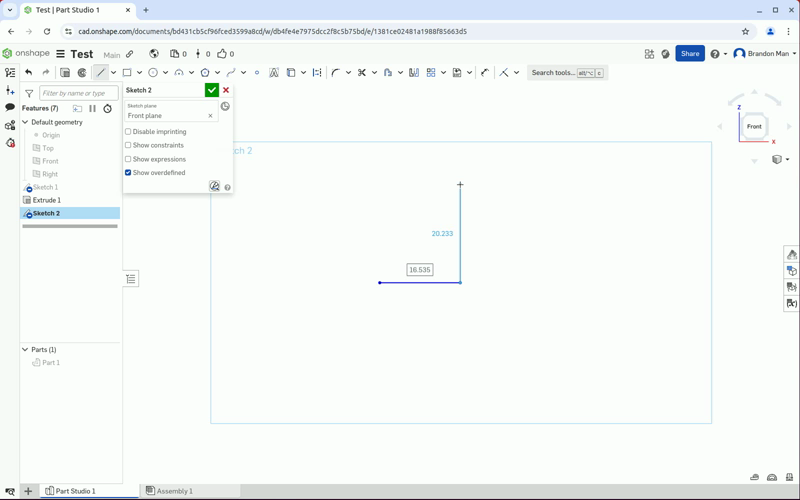
click(460, 184)
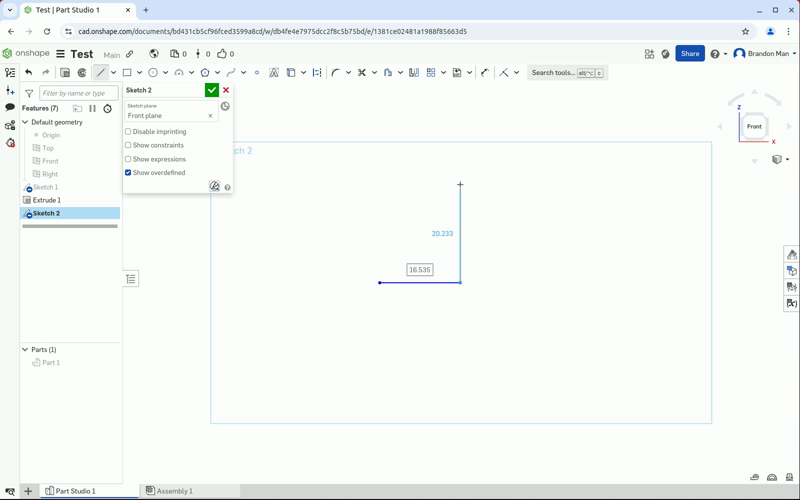
key_up(shift)
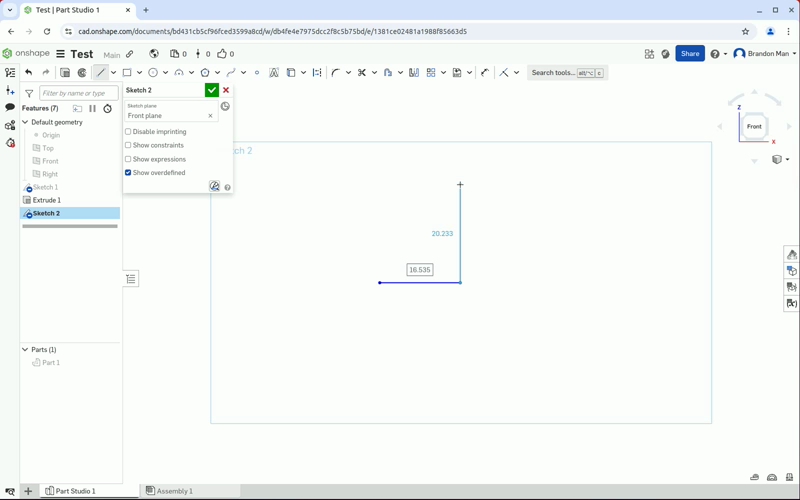
key(esc)
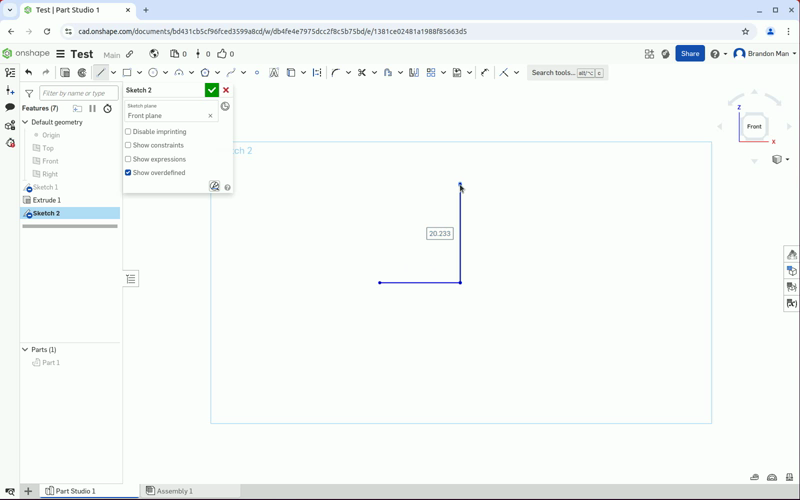
key(a)
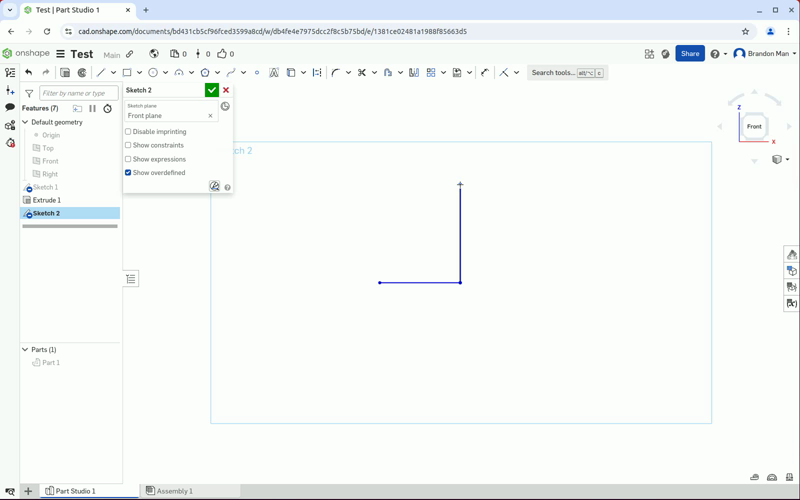
mouse_move(460, 184)
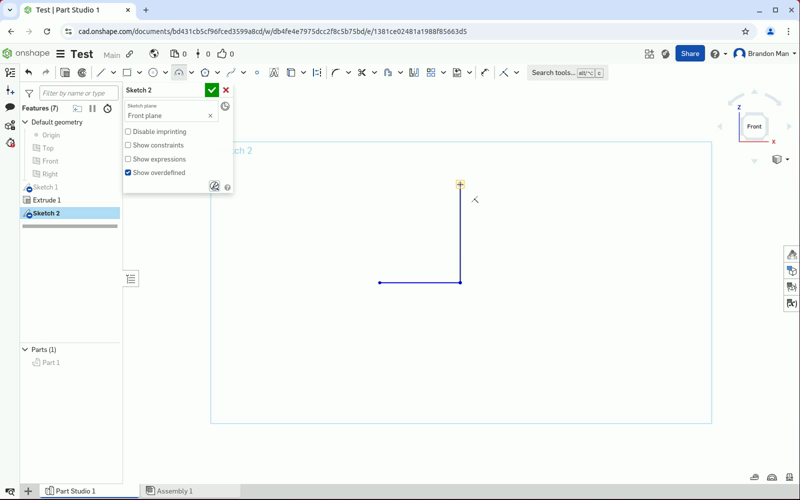
click(460, 184)
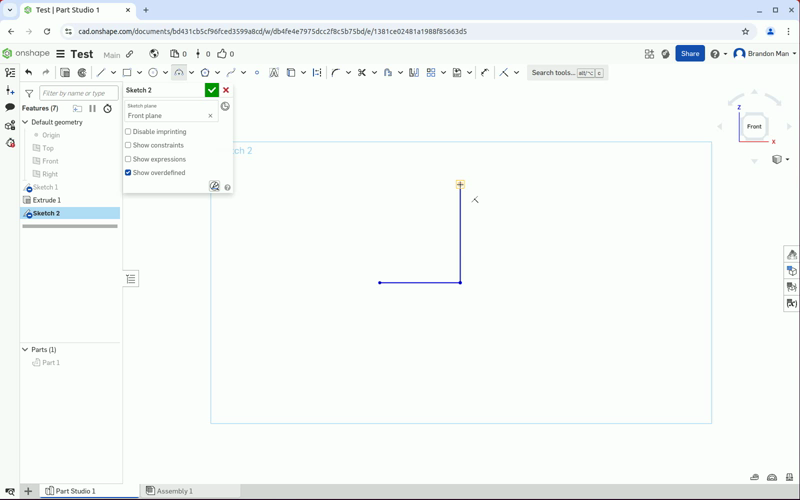
key_down(shift)
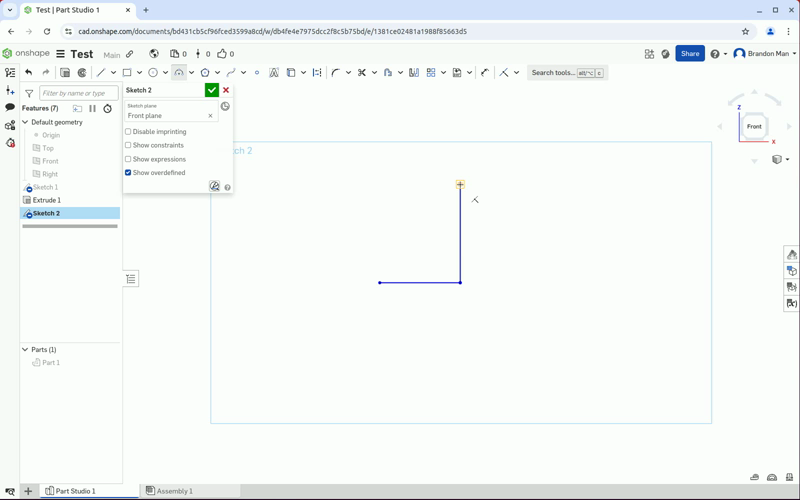
mouse_move(451, 175)
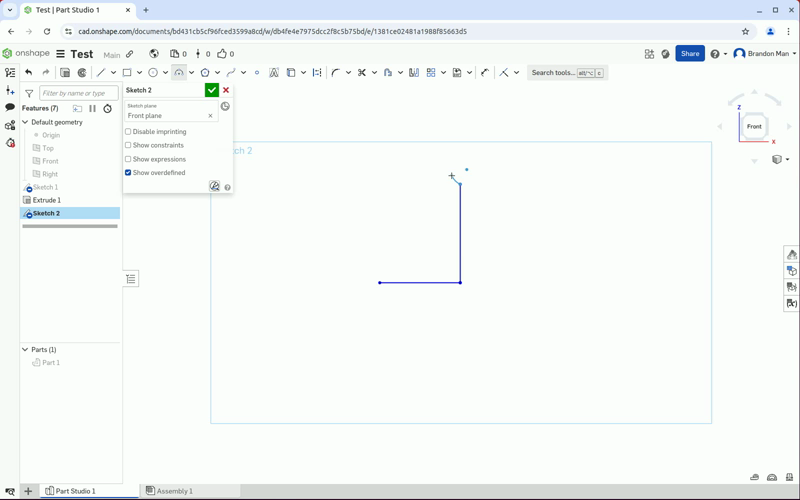
click(451, 175)
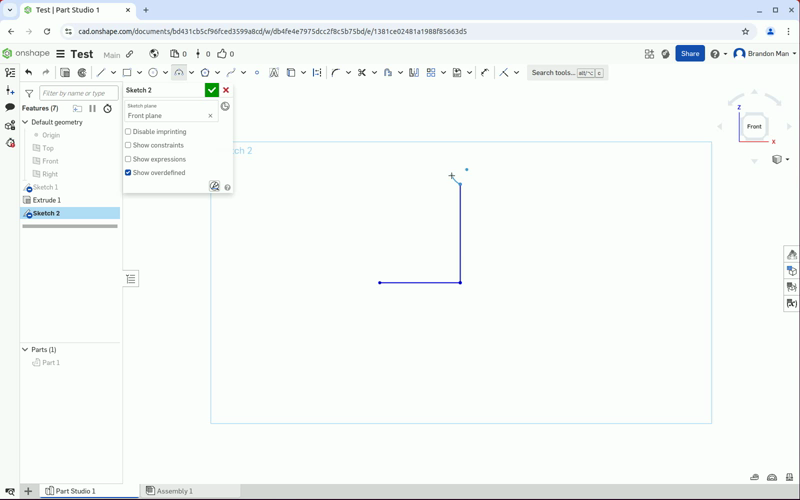
mouse_move(457, 177)
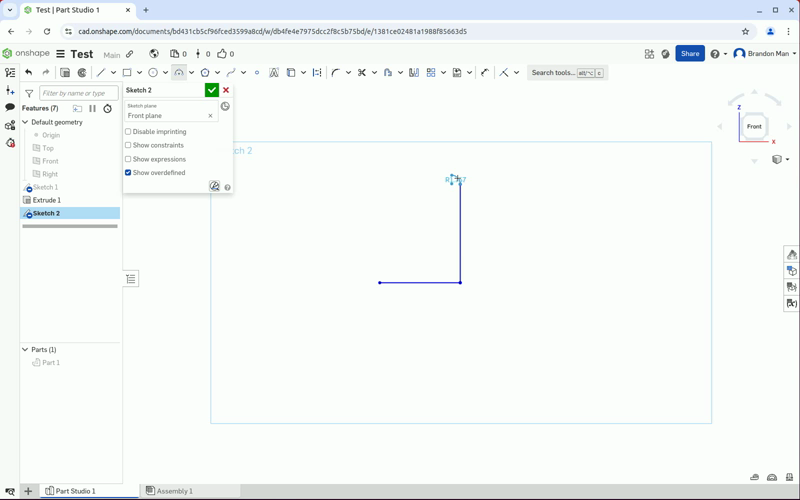
click(457, 177)
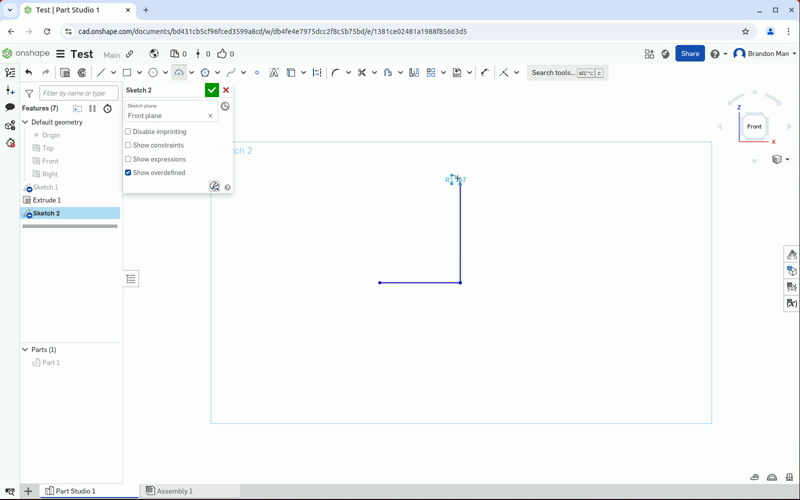
key_up(shift)
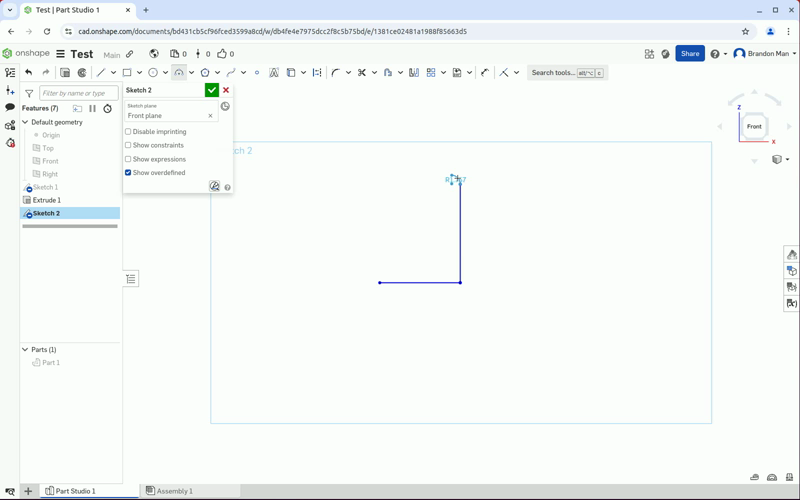
key(esc)
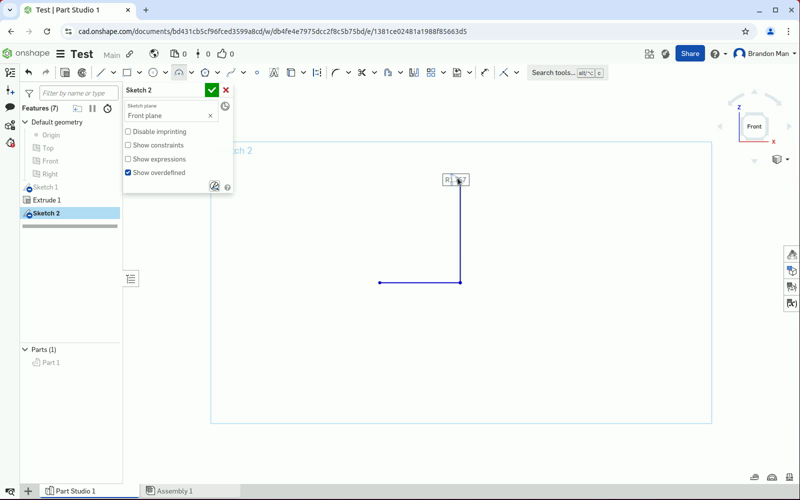
key(l)
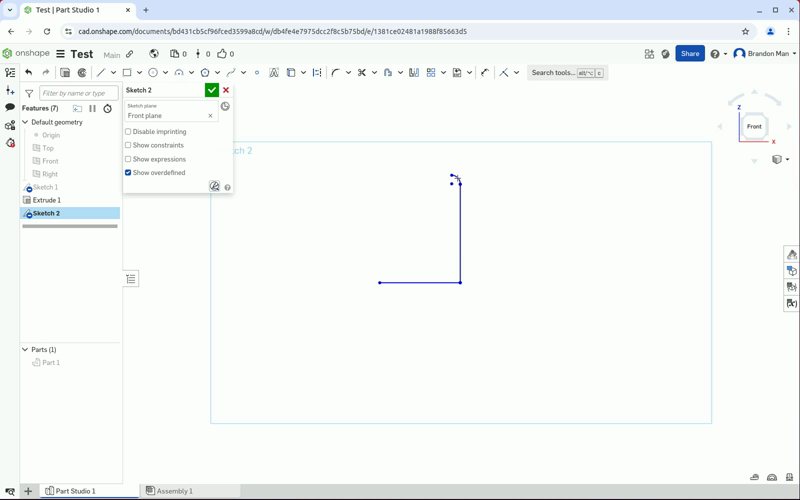
mouse_move(451, 175)
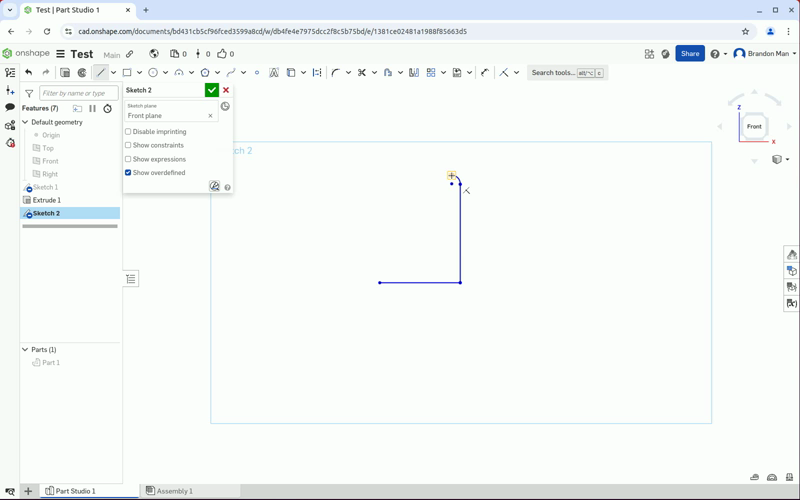
click(451, 175)
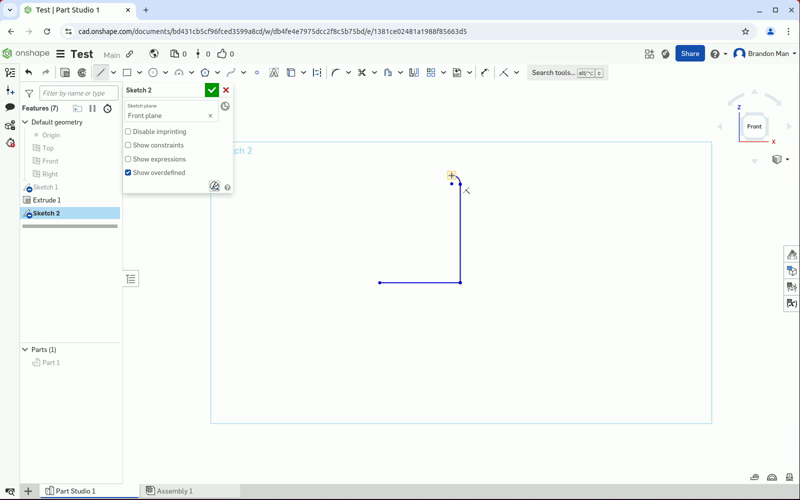
key_down(shift)
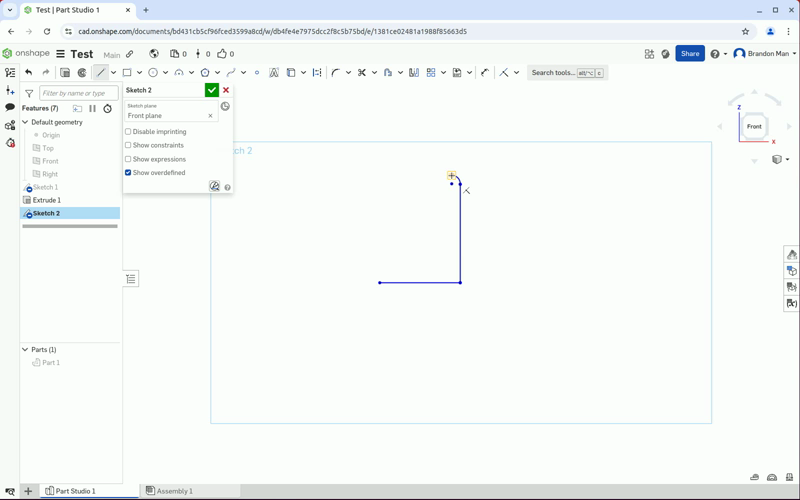
mouse_move(389, 175)
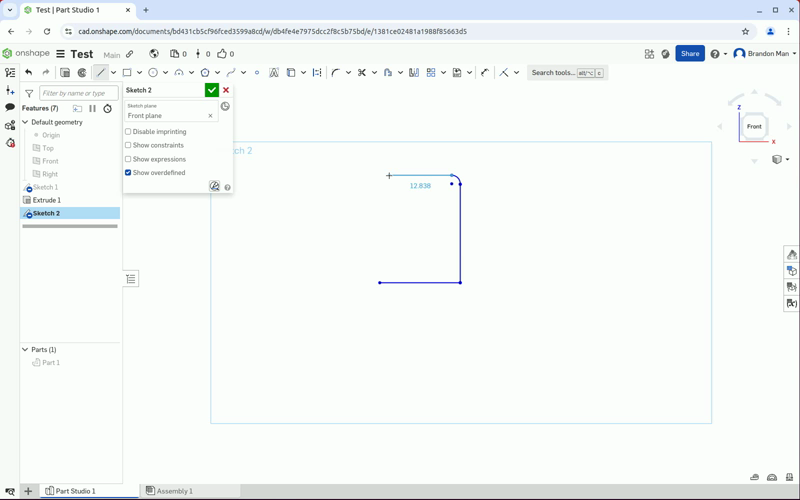
click(389, 175)
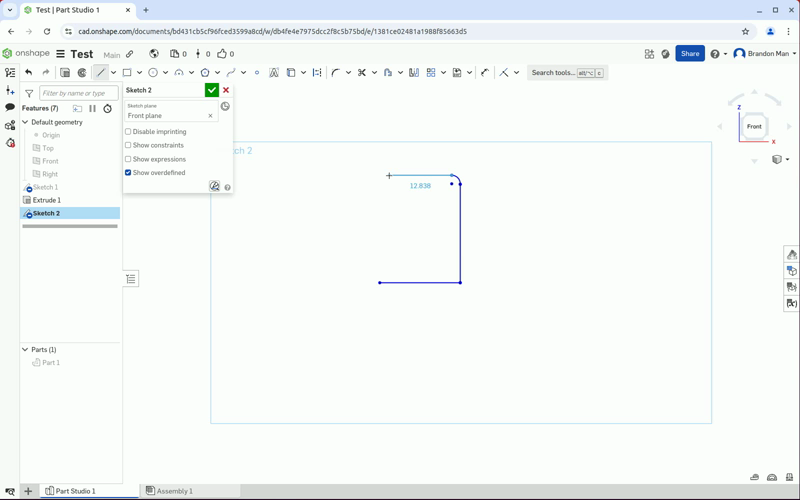
key_up(shift)
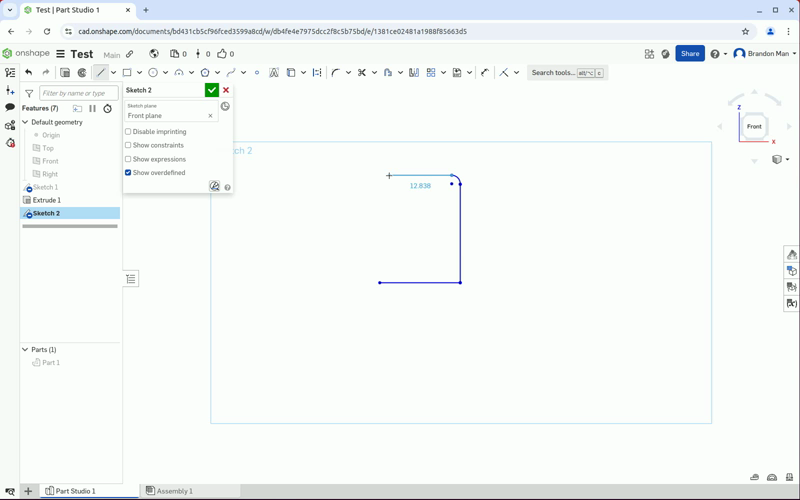
key(esc)
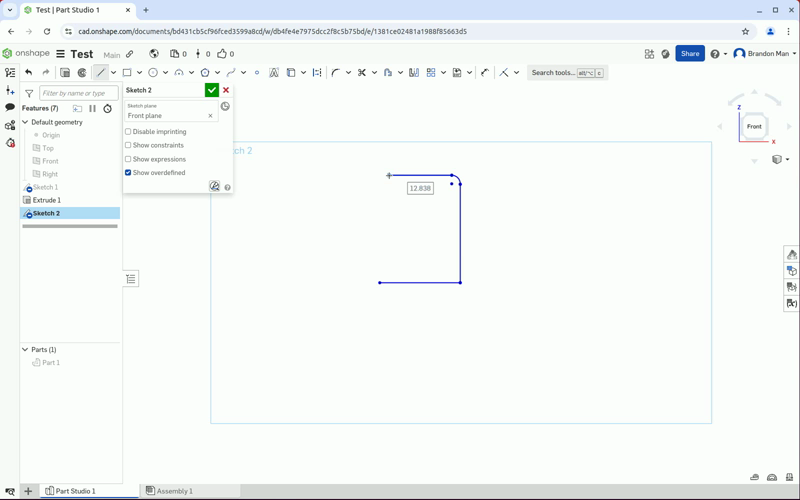
key(a)
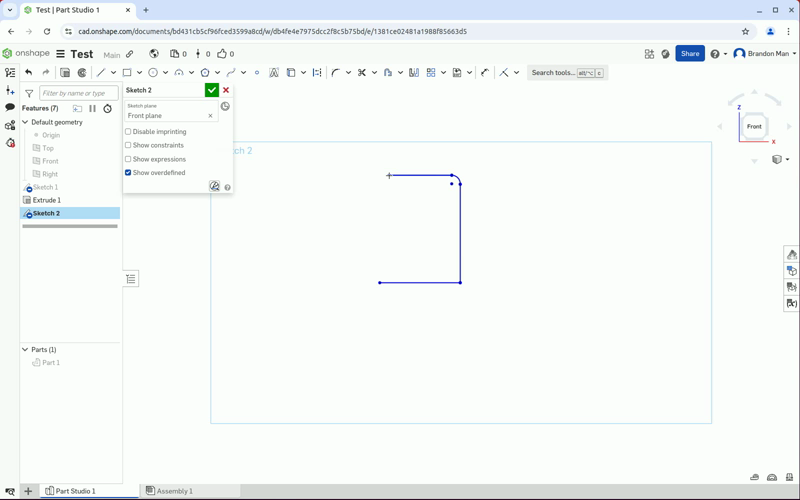
mouse_move(389, 175)
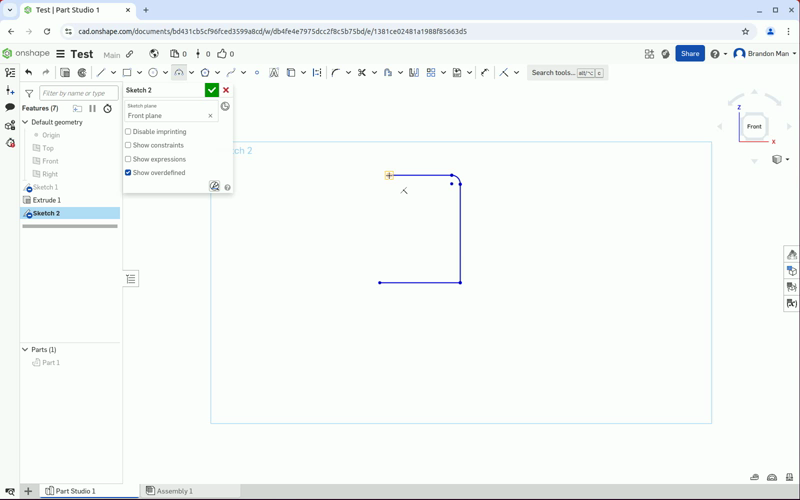
click(389, 175)
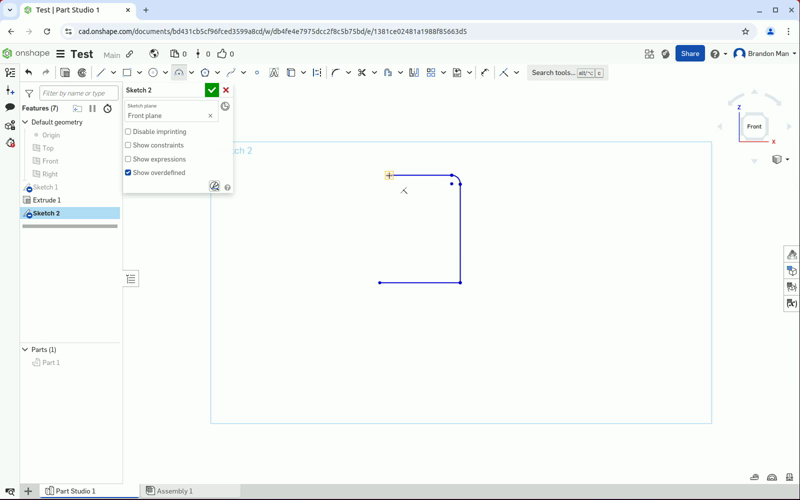
key_down(shift)
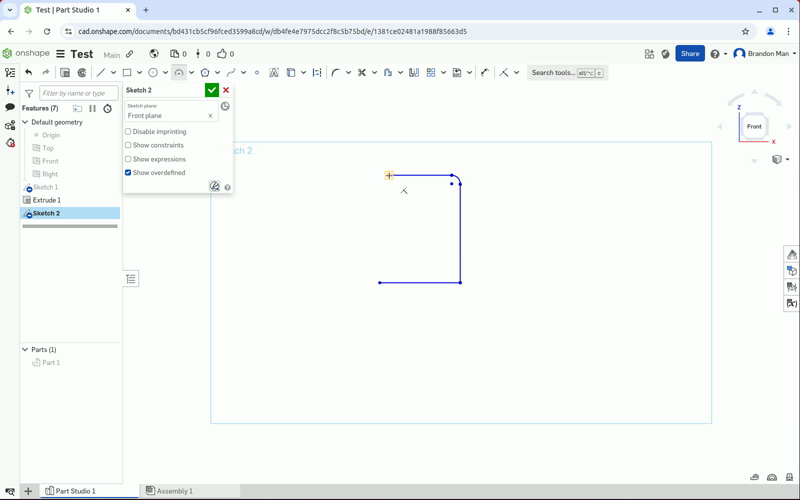
mouse_move(379, 184)
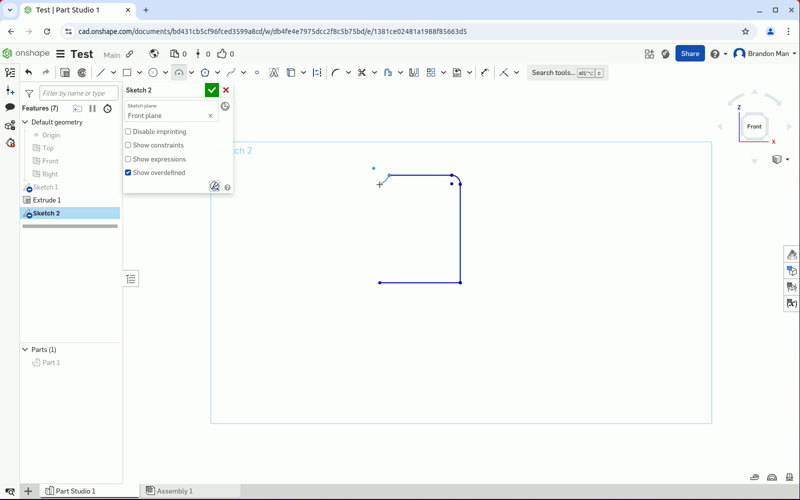
click(379, 184)
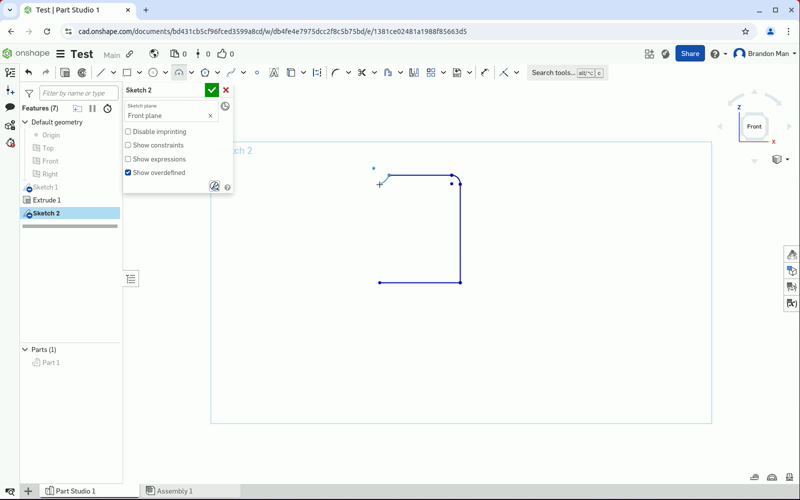
mouse_move(382, 177)
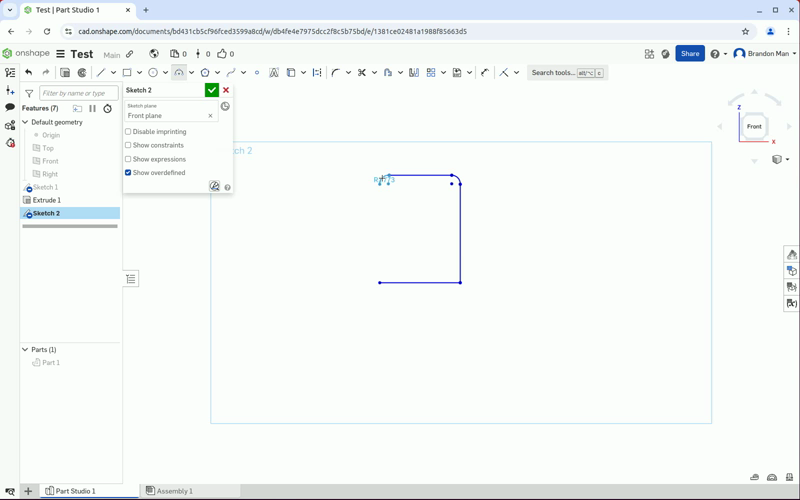
click(382, 177)
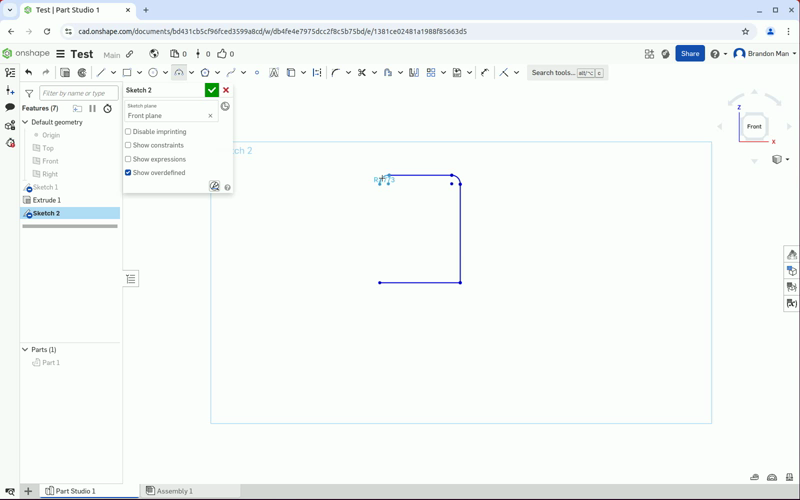
key_up(shift)
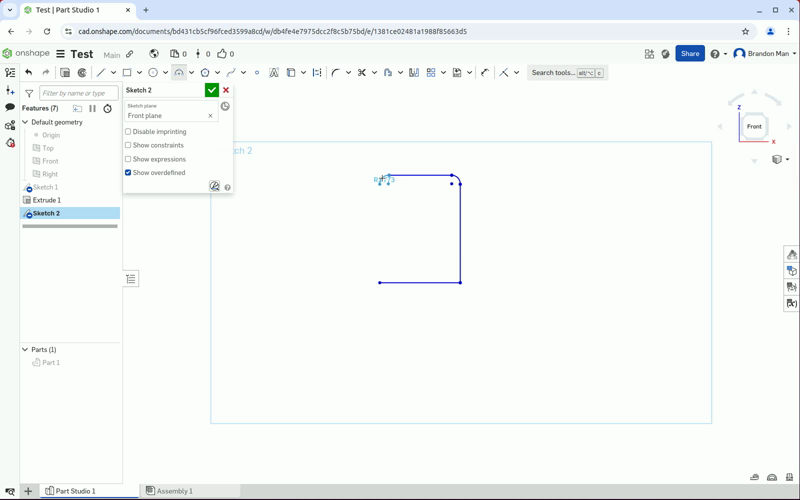
key(esc)
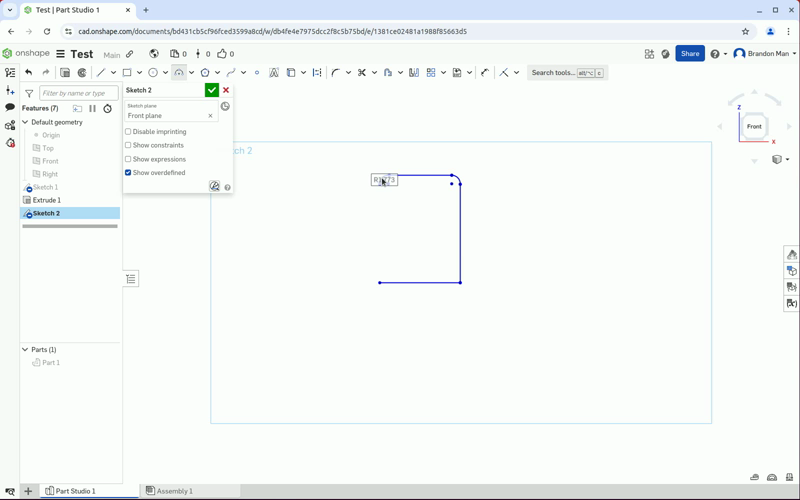
key(l)
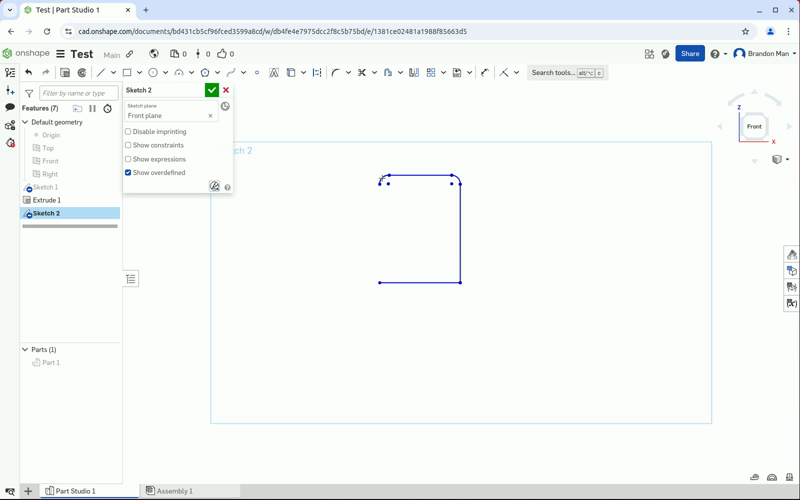
mouse_move(379, 184)
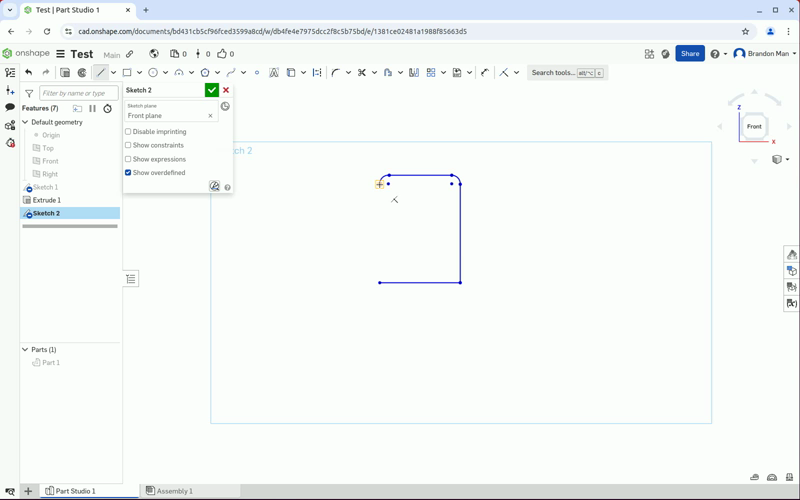
click(379, 184)
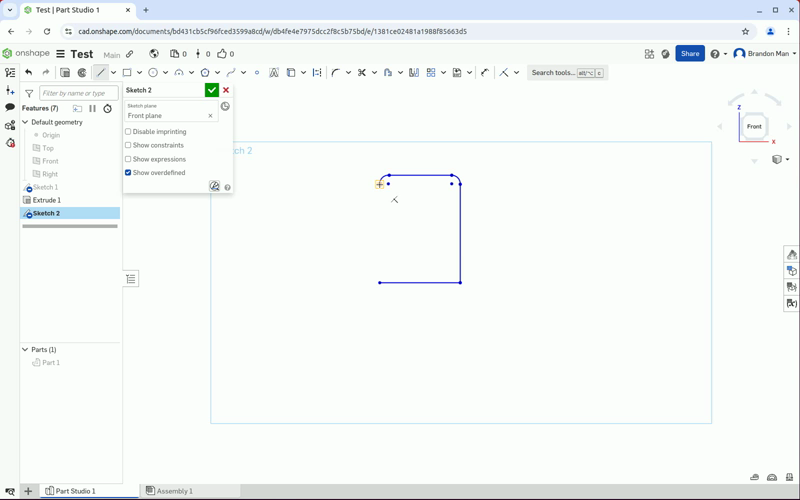
key_down(shift)
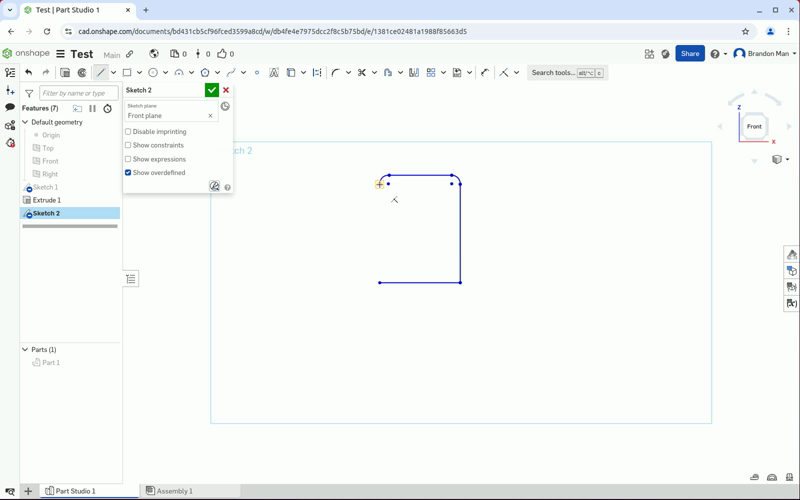
mouse_move(379, 282)
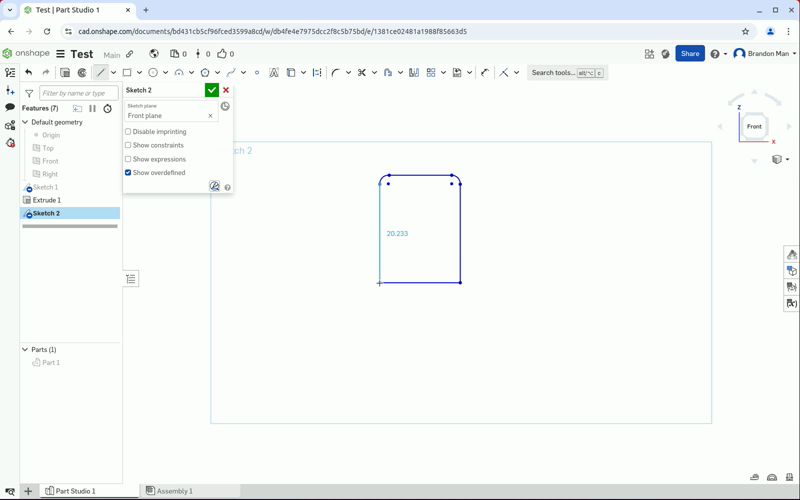
key_up(shift)
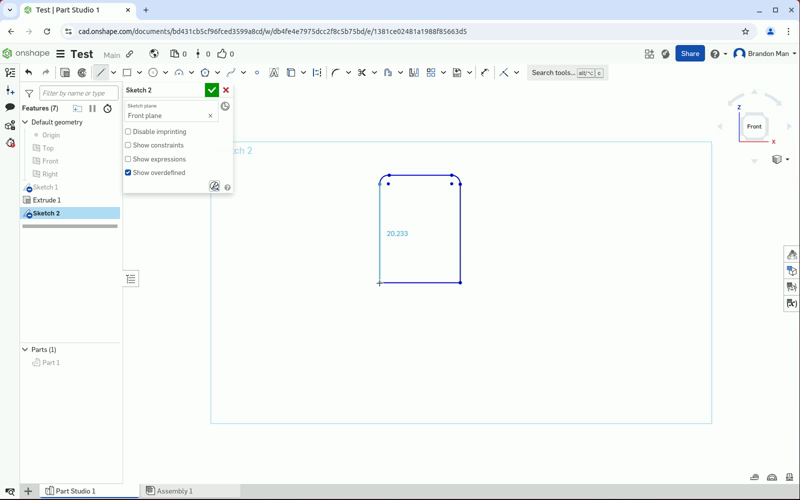
click(379, 282)
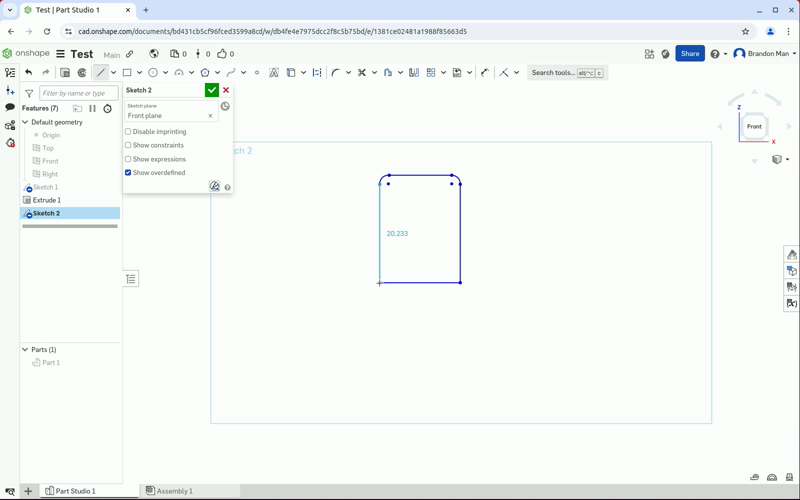
key(esc)
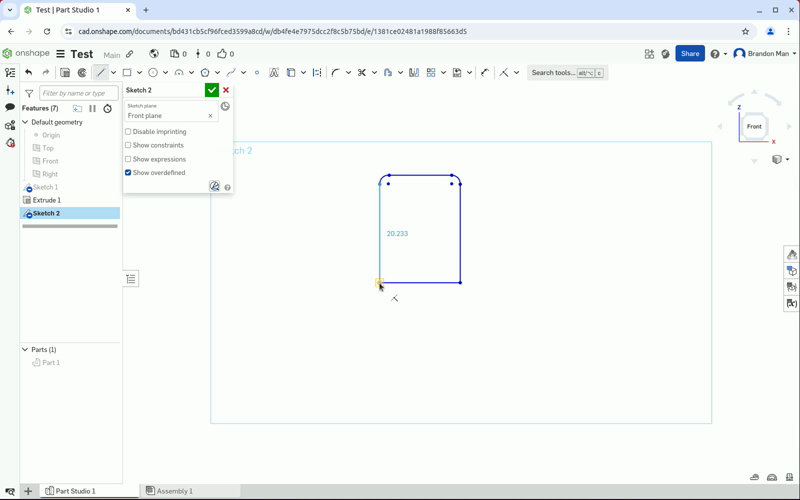
mouse_move(449, 207)
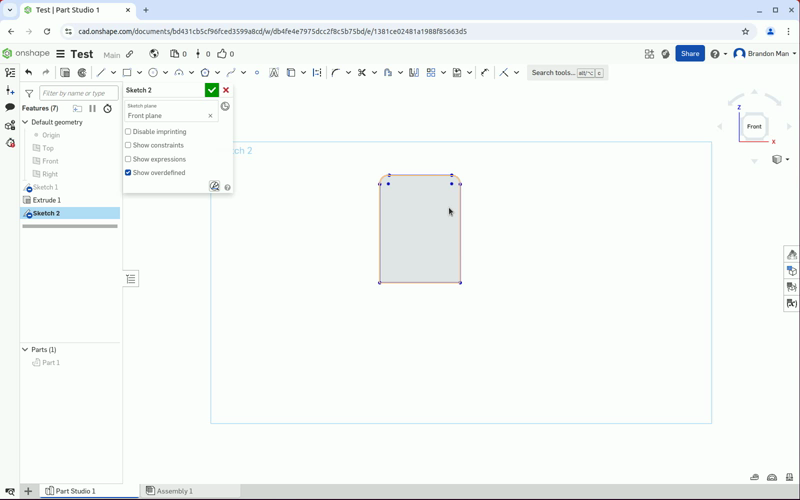
click(449, 207)
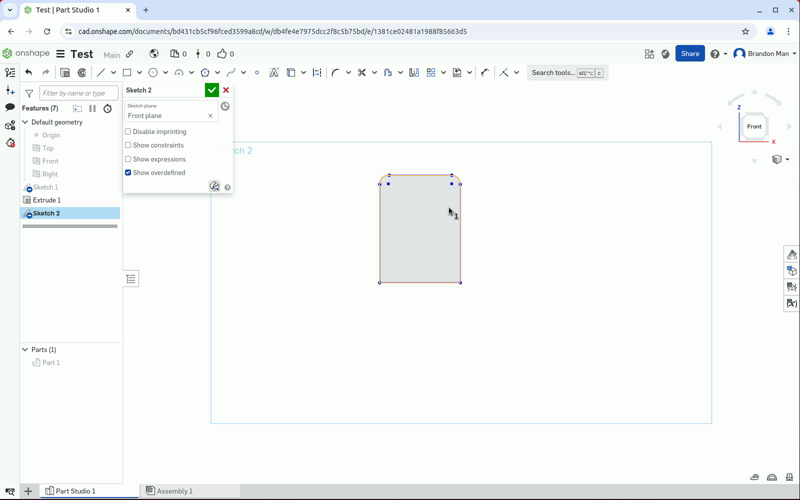
mouse_move(73, 352)
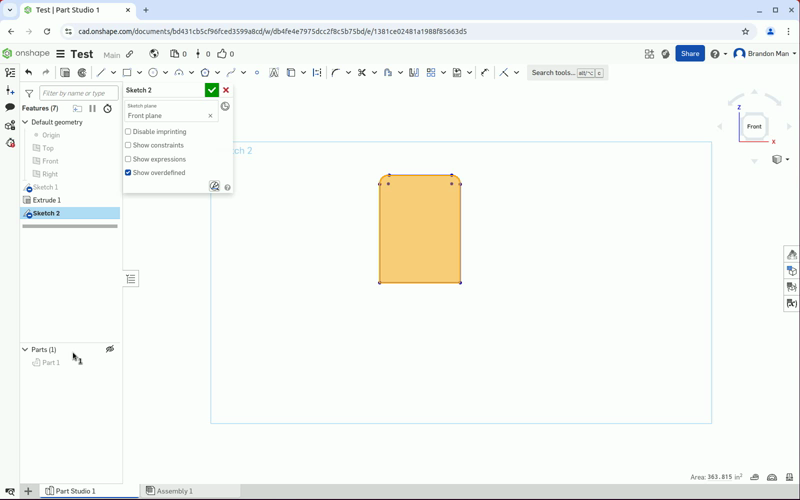
key(shift+y)
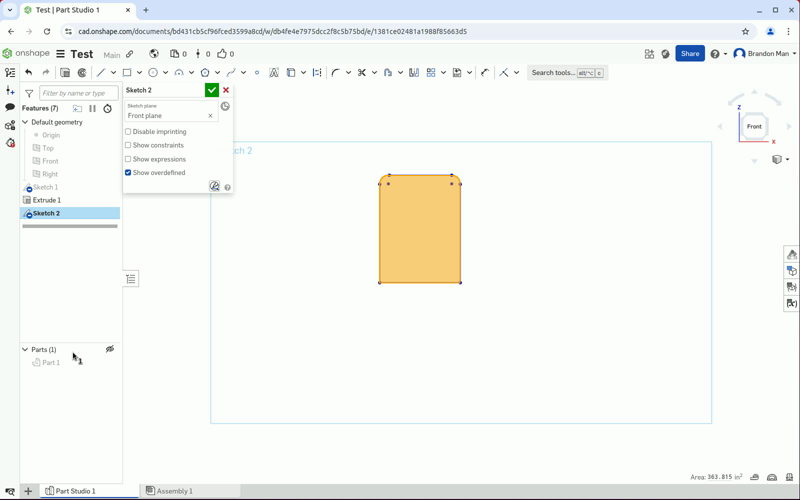
key(shift+e)
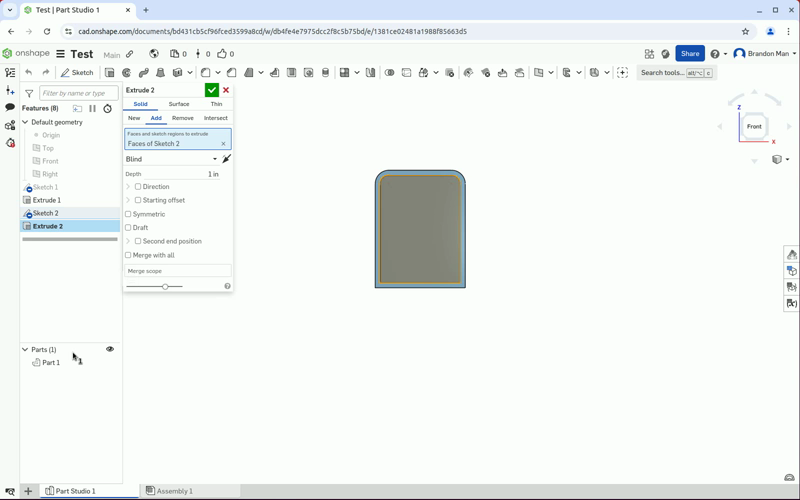
mouse_move(143, 106)
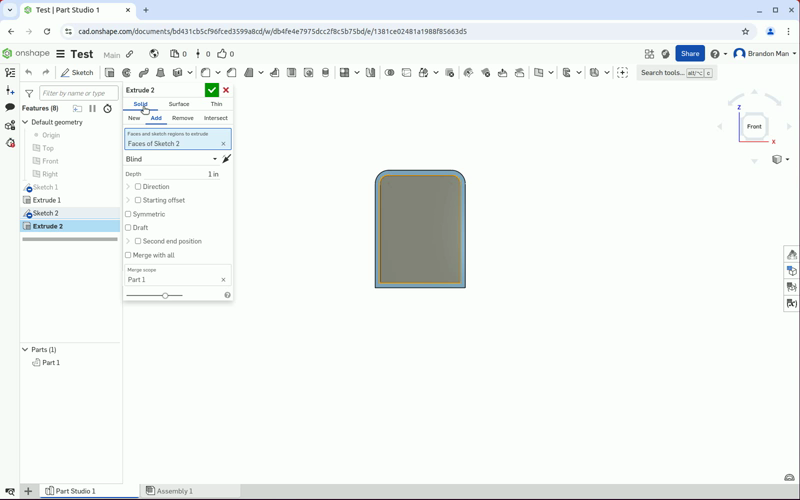
click(143, 106)
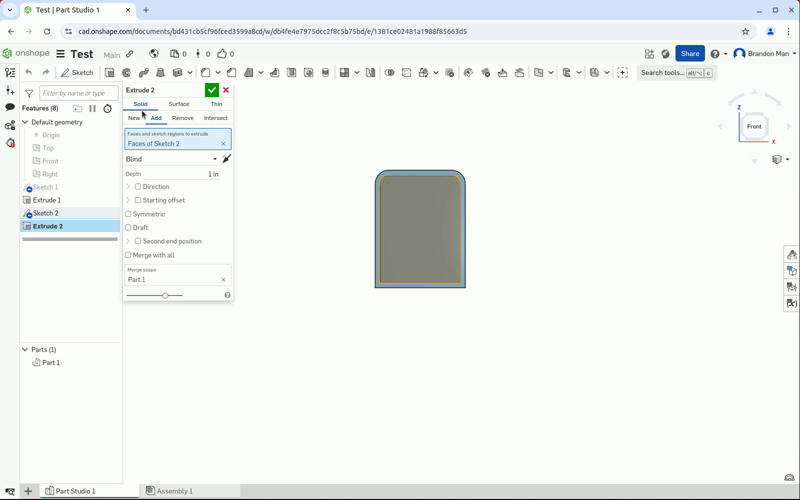
mouse_move(137, 120)
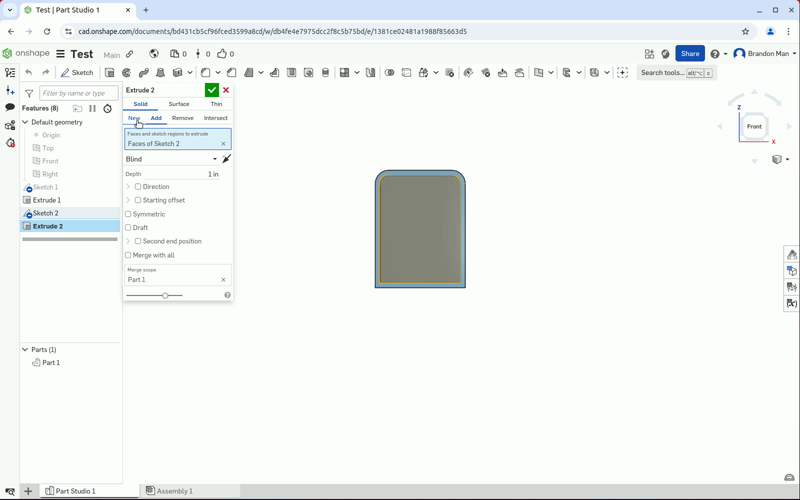
click(137, 120)
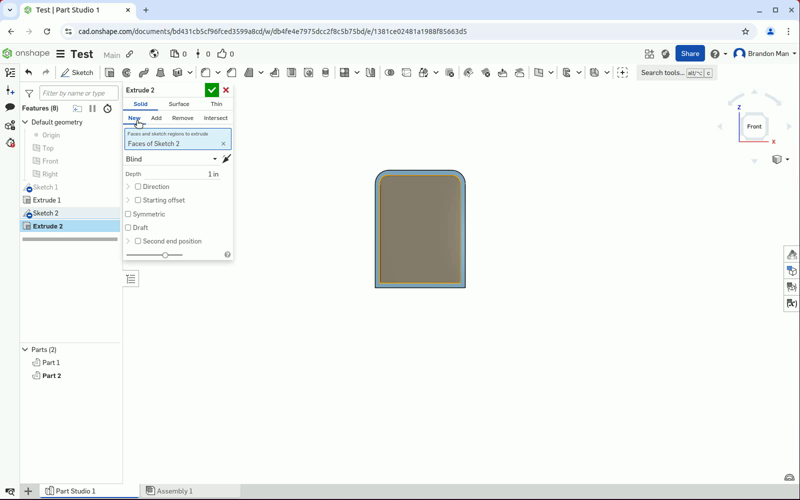
key(tab, 4)
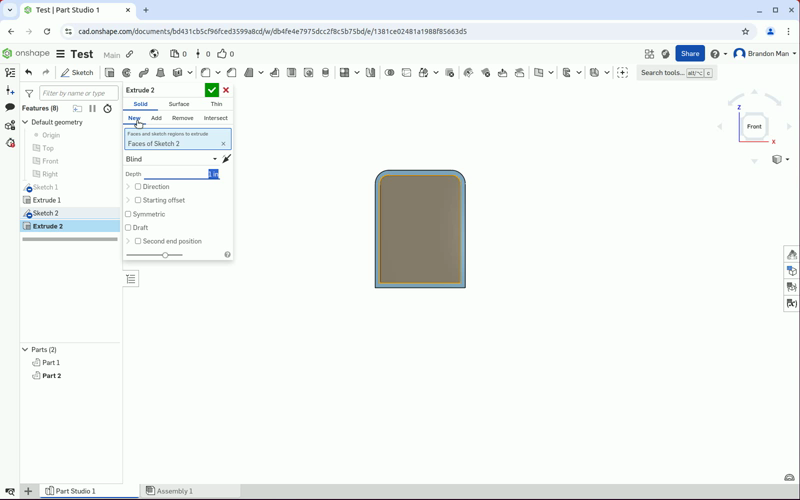
text(0.963)
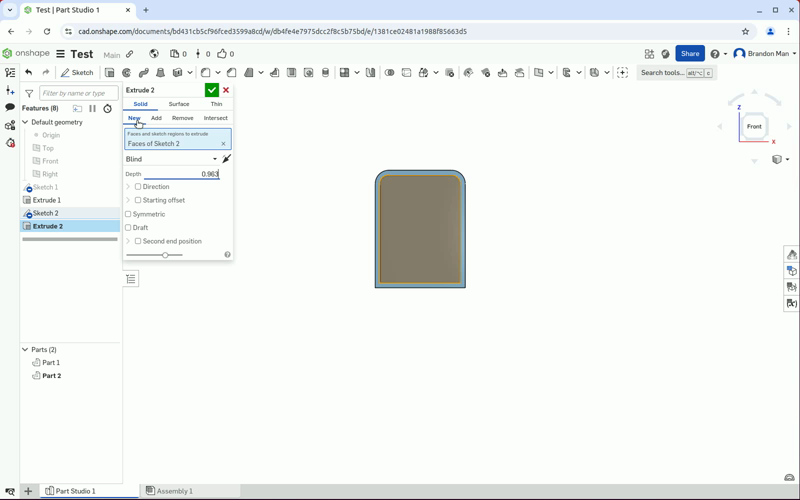
key(enter)
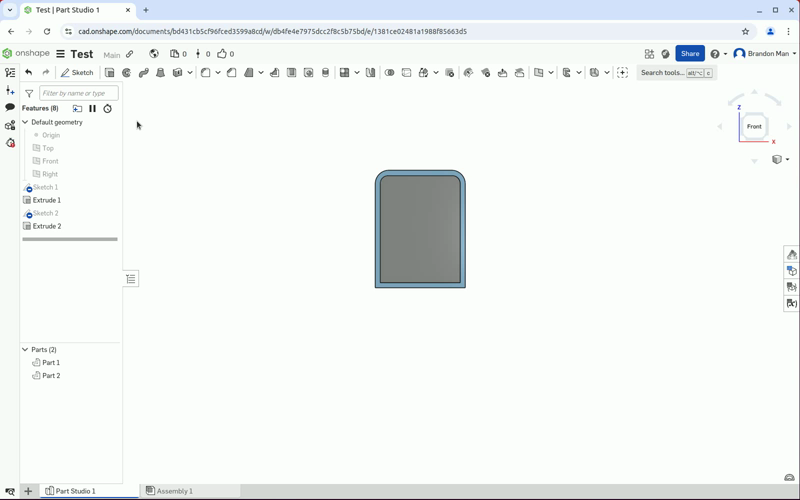
key(shift+h)
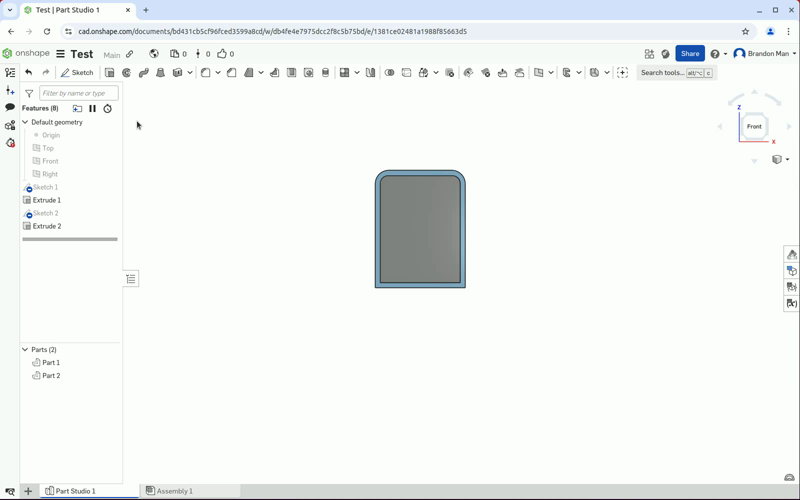
key(shift+h)
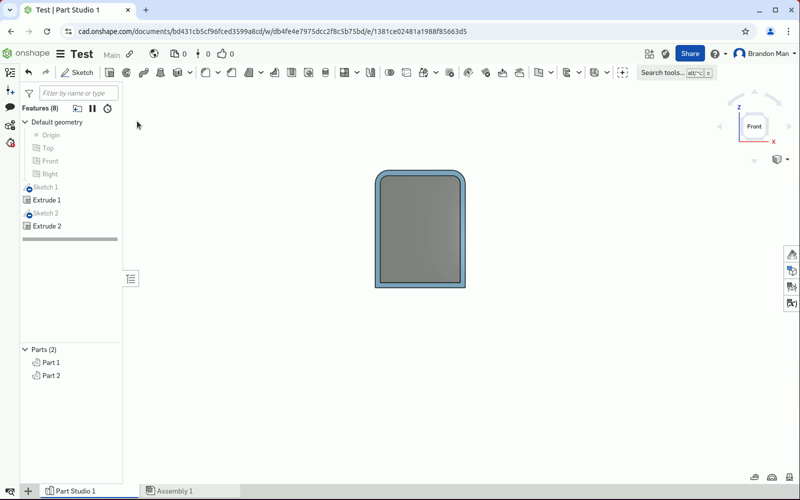
key(shift+7)
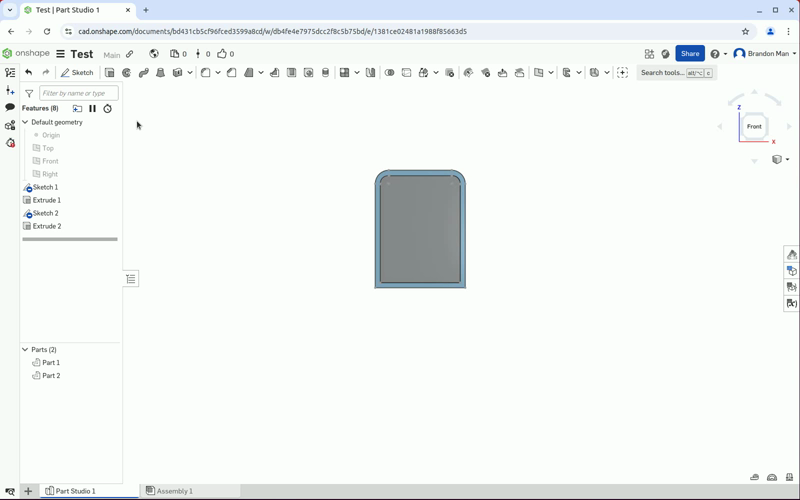
key(left, 2)
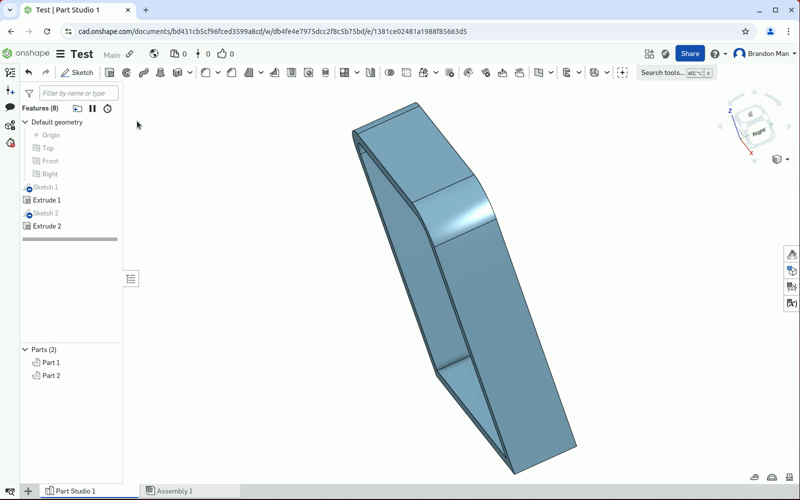
key(down, 2)
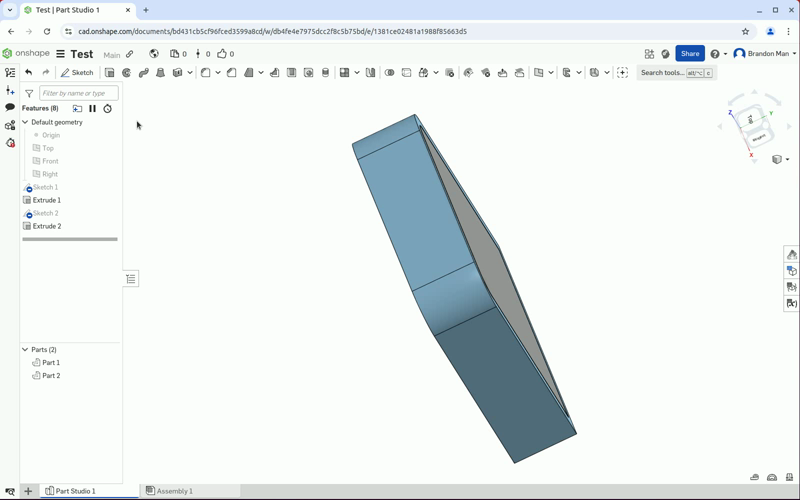
key(up, 2)
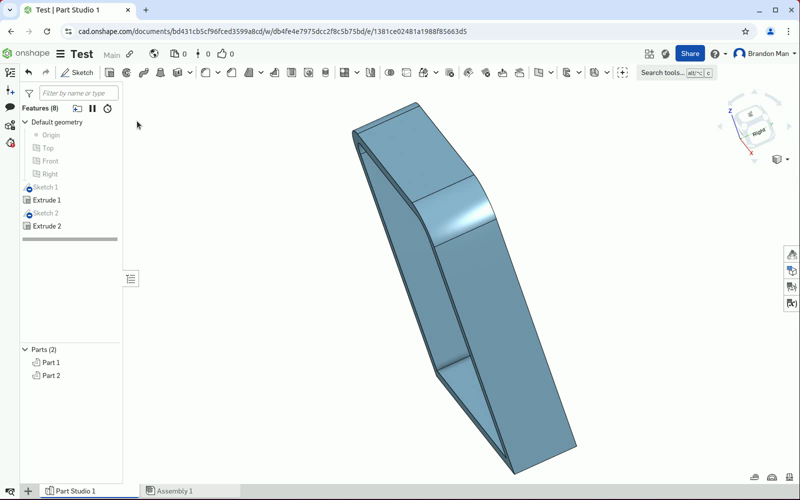
key(right, 2)
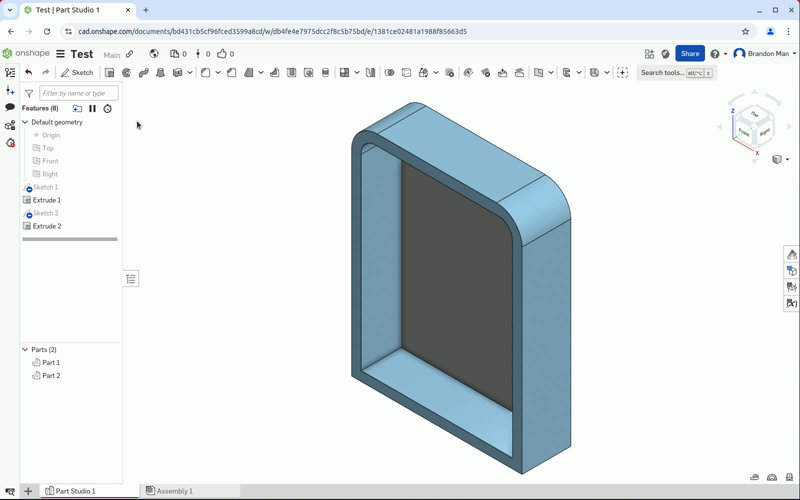
mouse_move(73, 189)
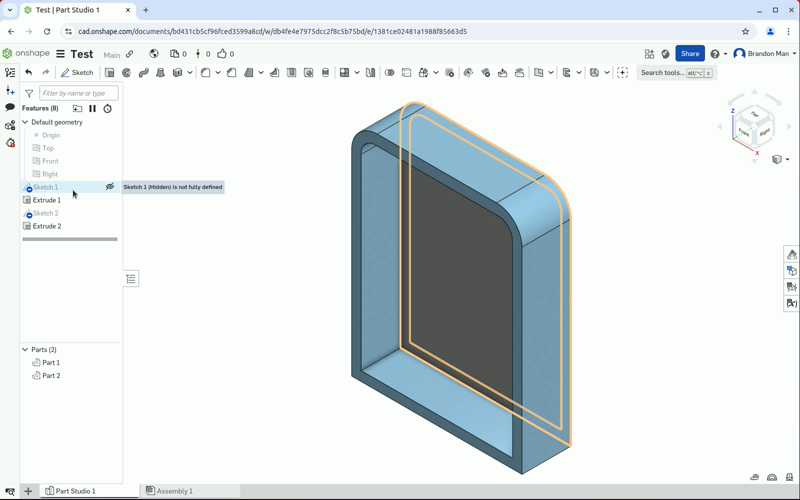
click(73, 189)